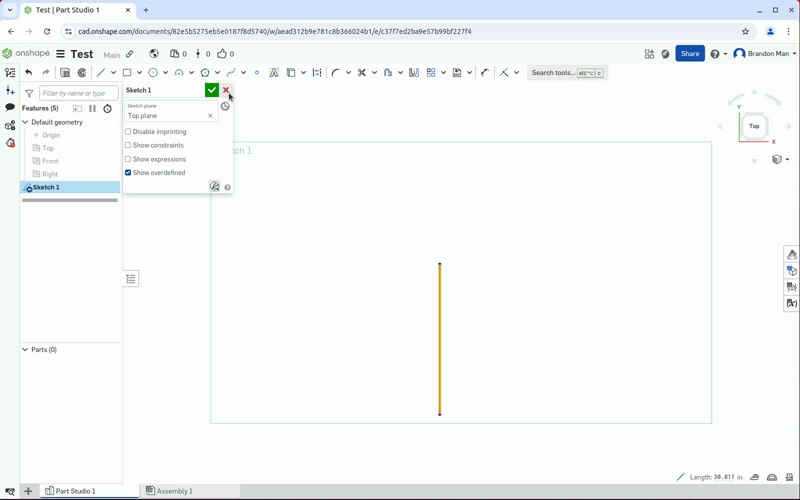
key(shift+h)
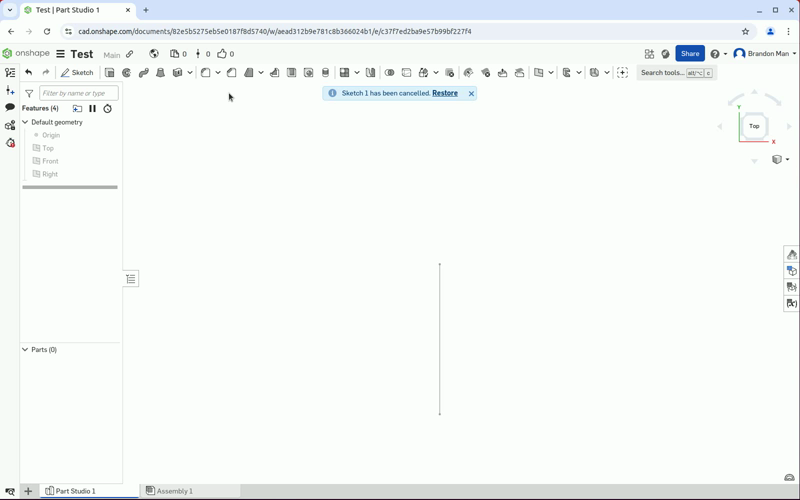
mouse_move(73, 352)
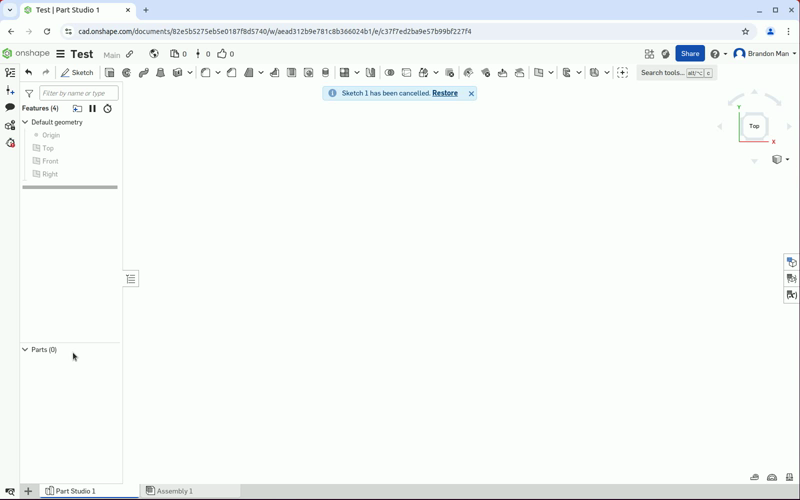
key(y)
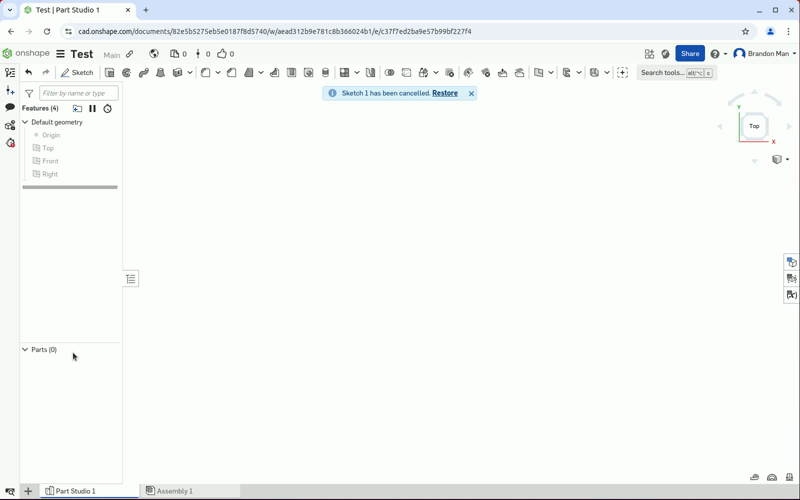
key(shift+p)
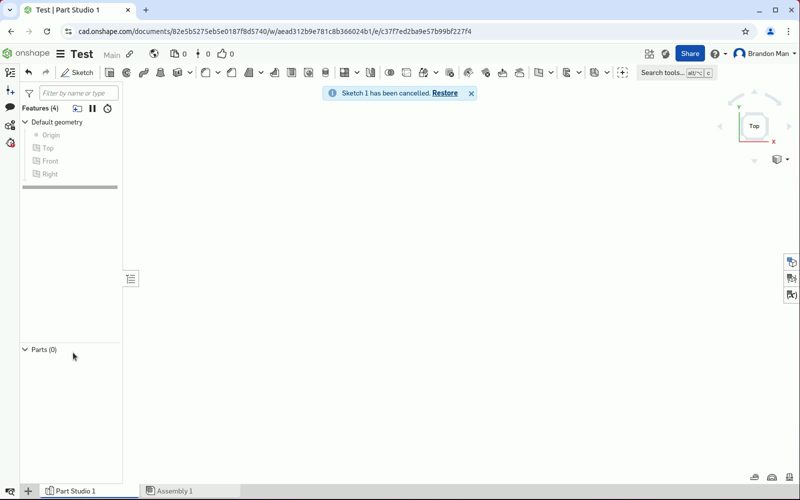
key(space)
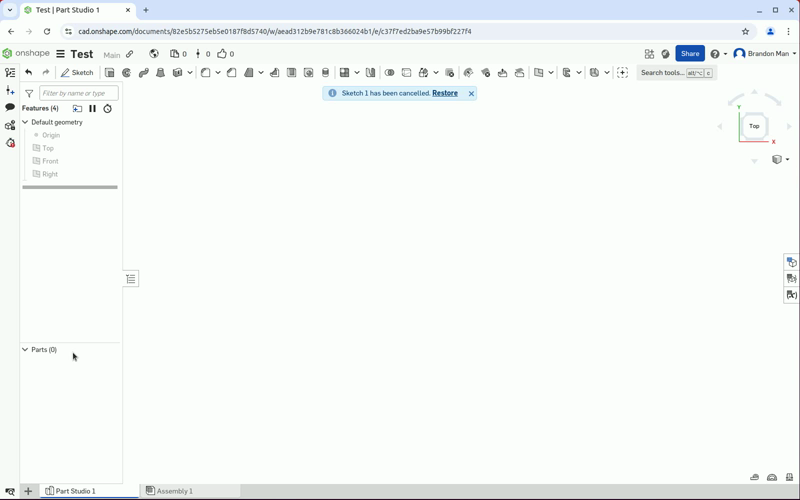
key_down(shift)
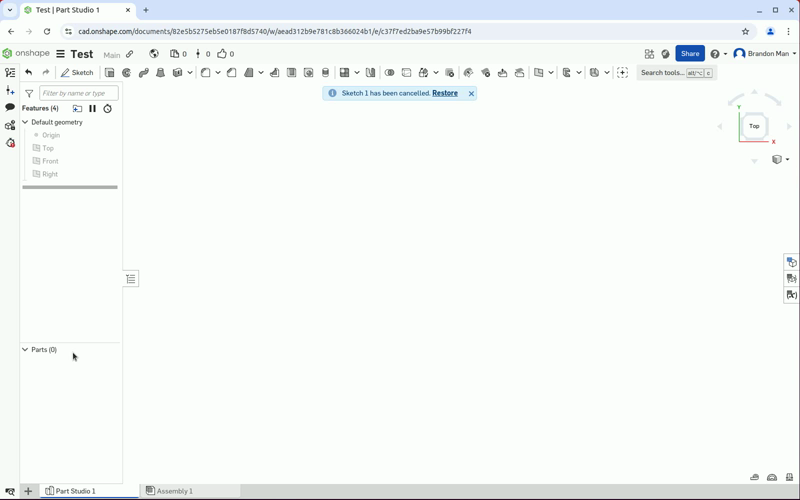
key(up)
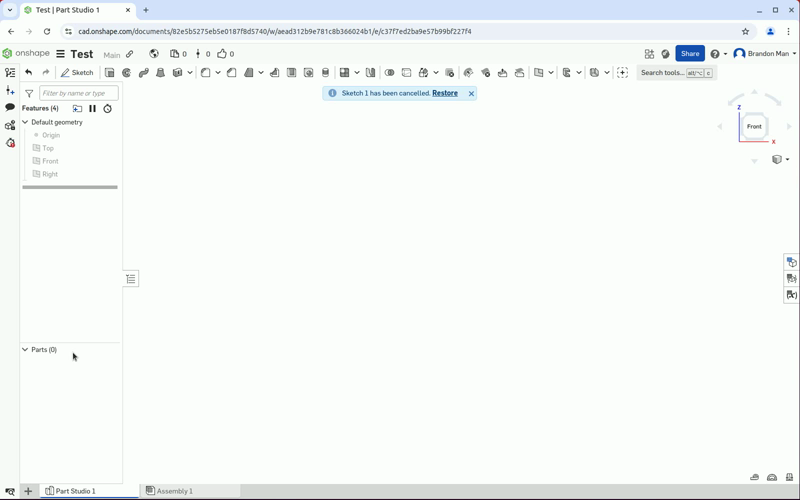
key_up(shift)
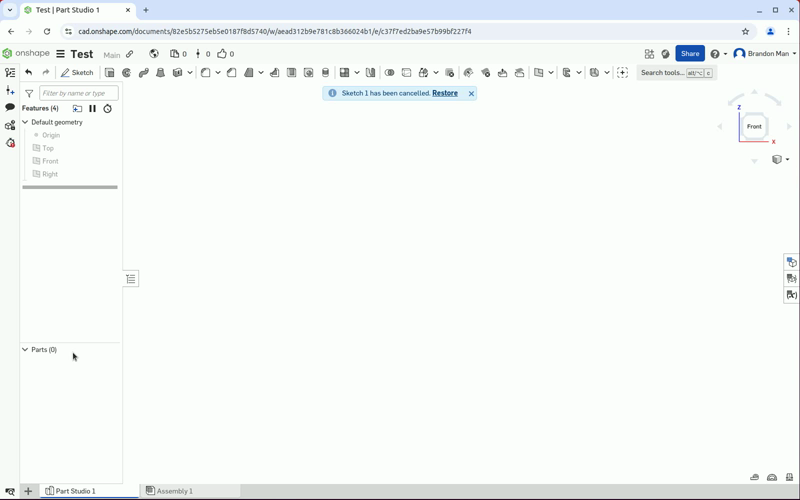
mouse_move(73, 352)
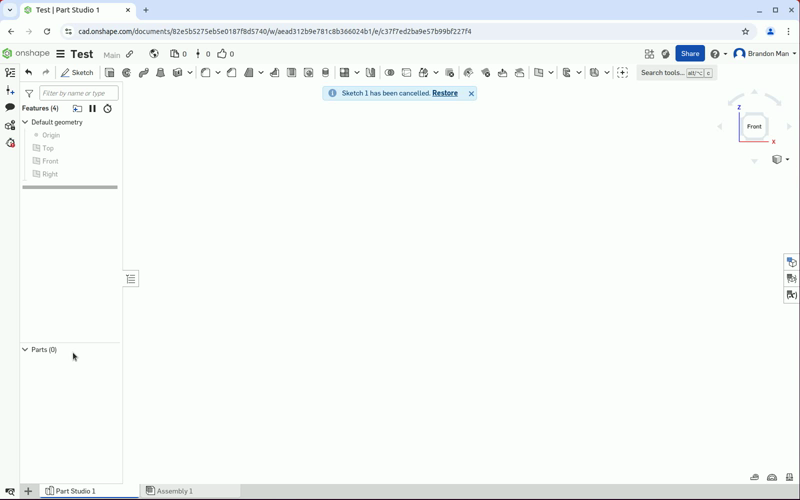
key(shift+y)
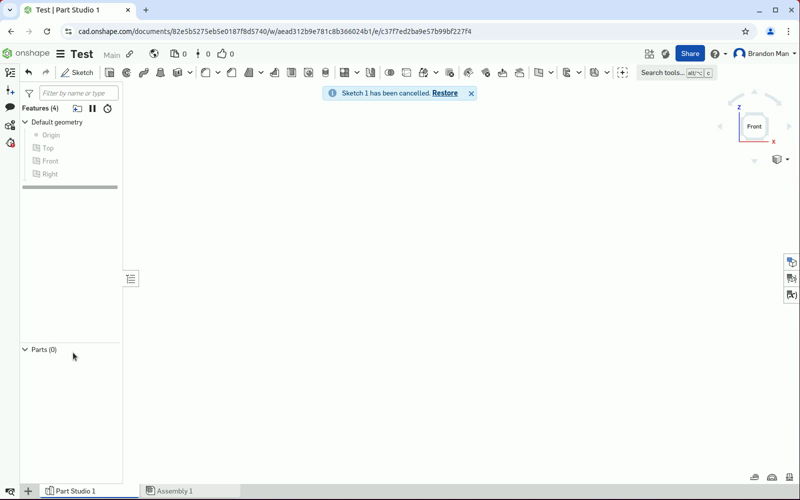
key(shift+s)
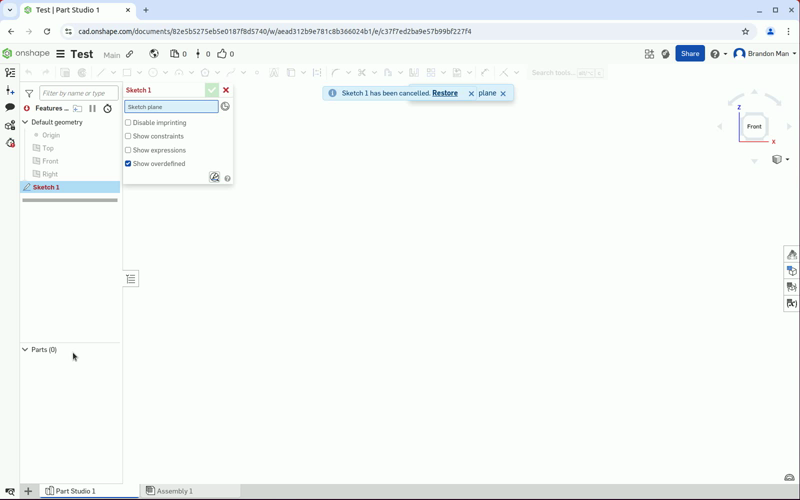
mouse_move(73, 163)
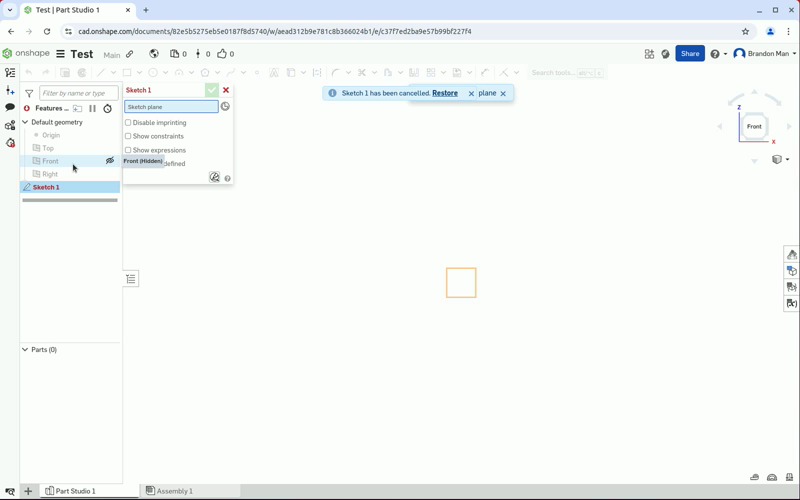
click(73, 163)
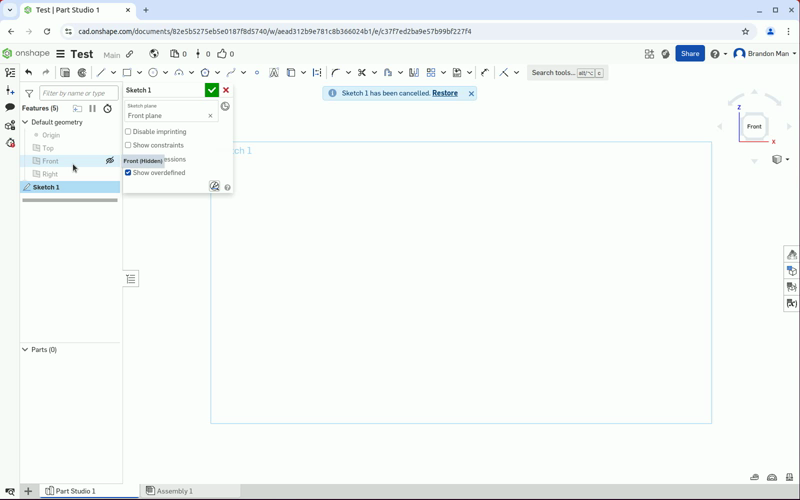
mouse_move(73, 352)
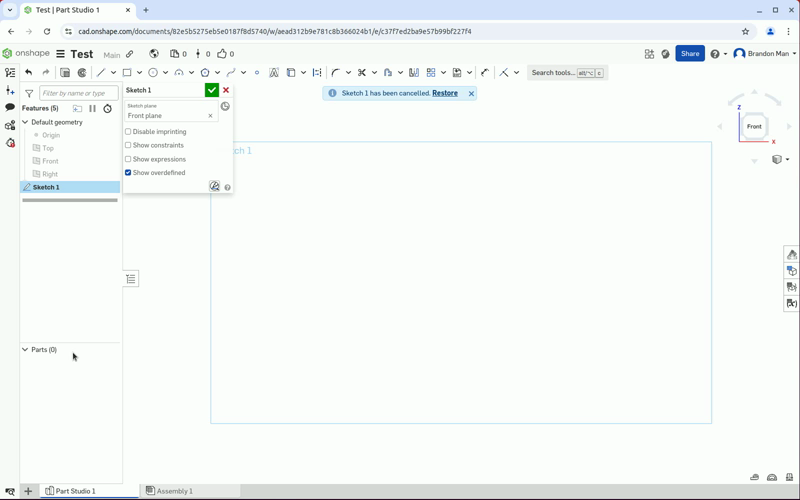
key(y)
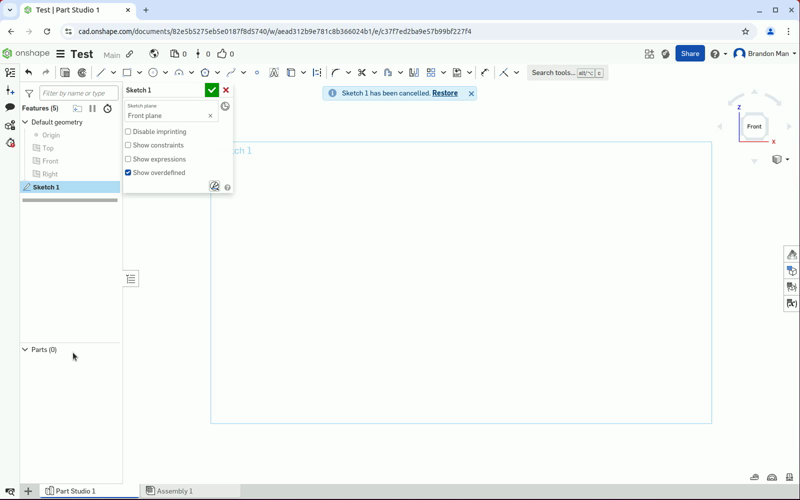
key(l)
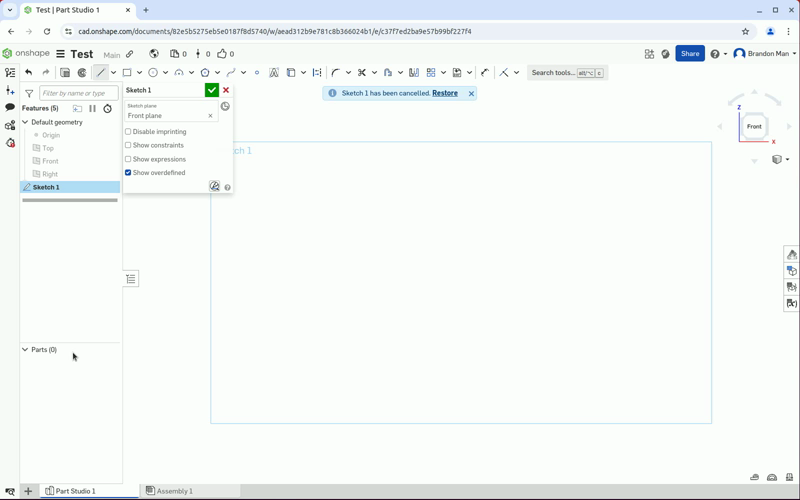
key_down(shift)
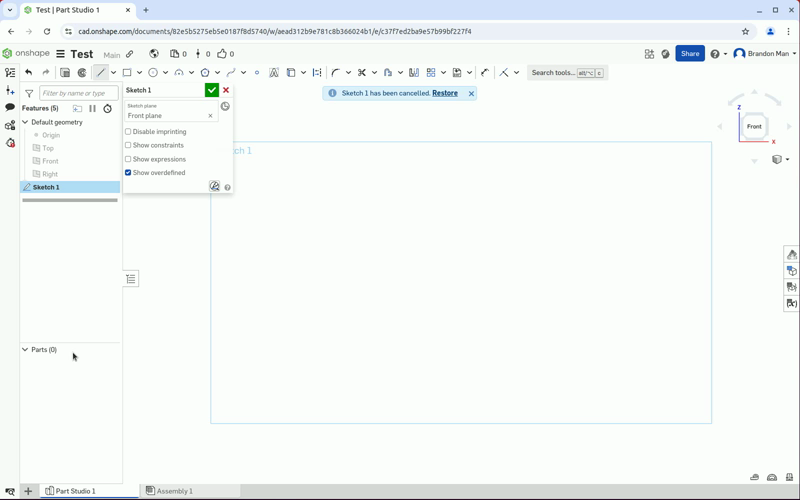
mouse_move(401, 282)
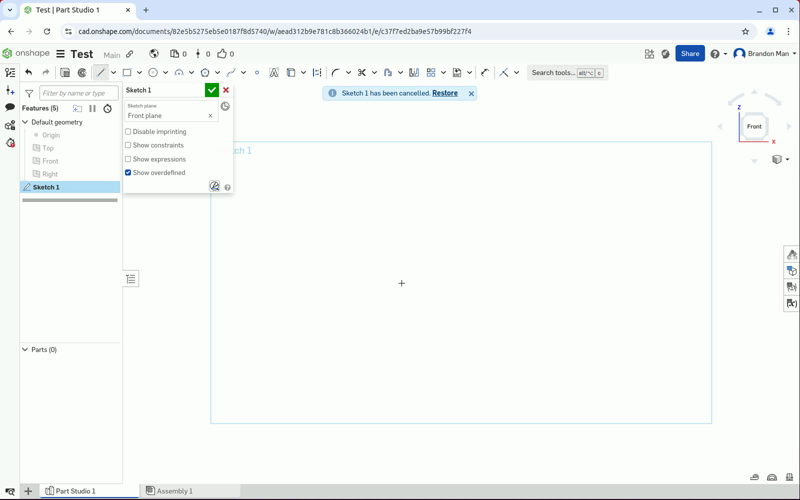
click(401, 282)
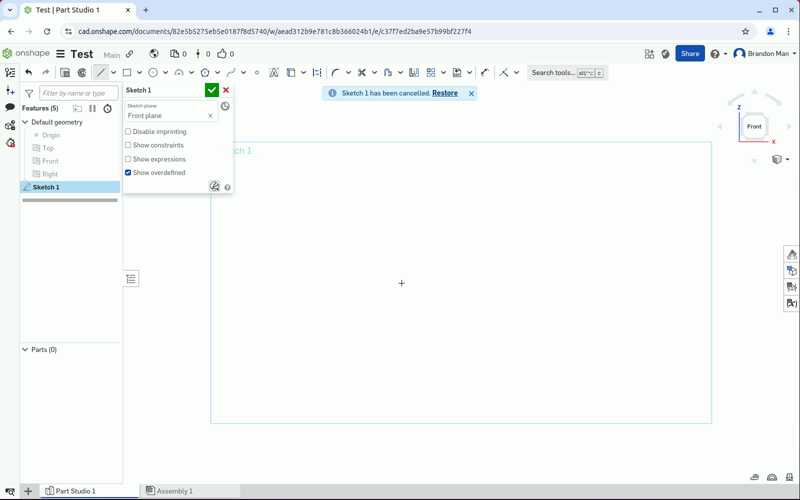
key_up(shift)
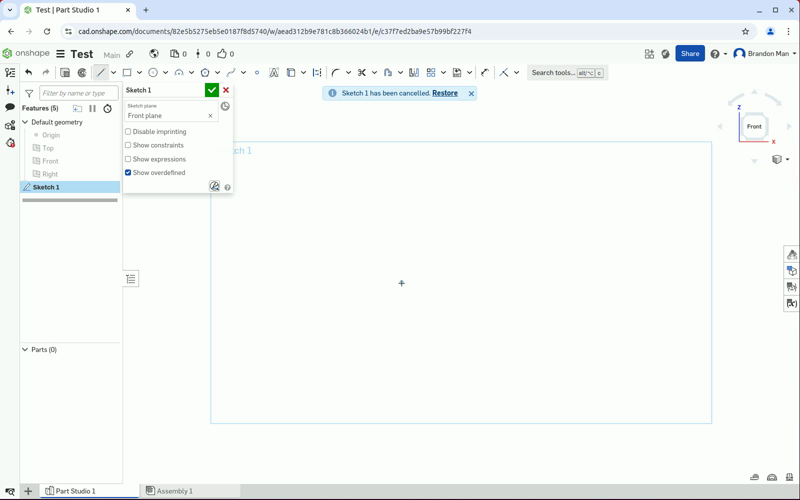
key_down(shift)
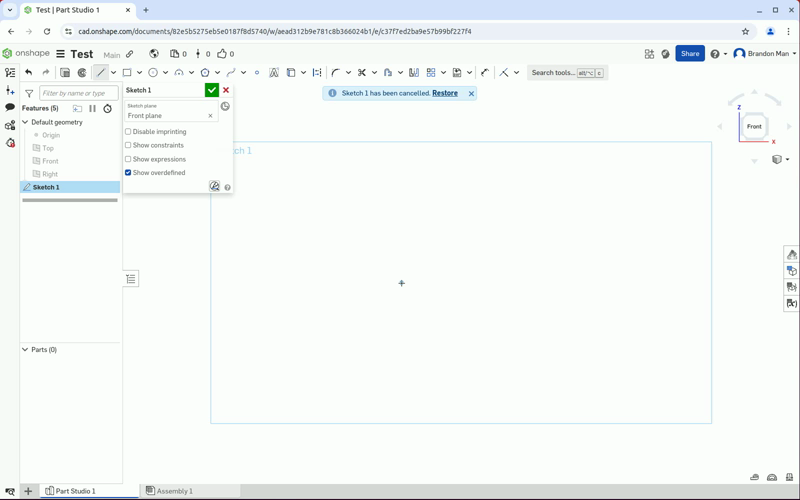
mouse_move(483, 282)
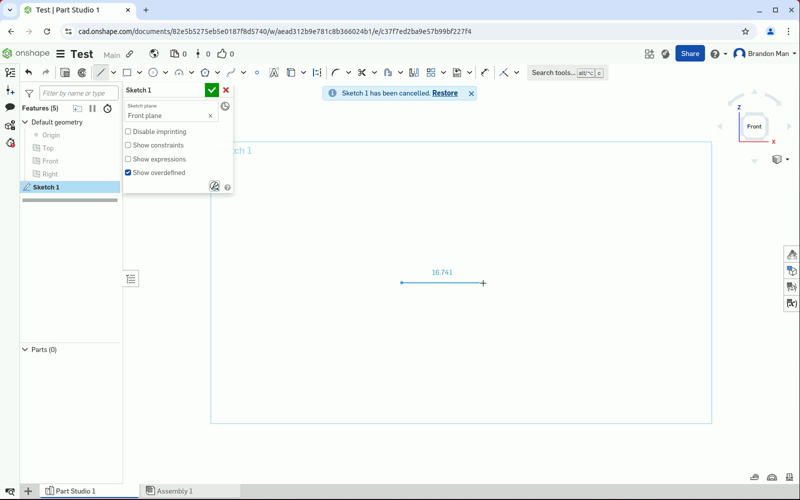
click(483, 282)
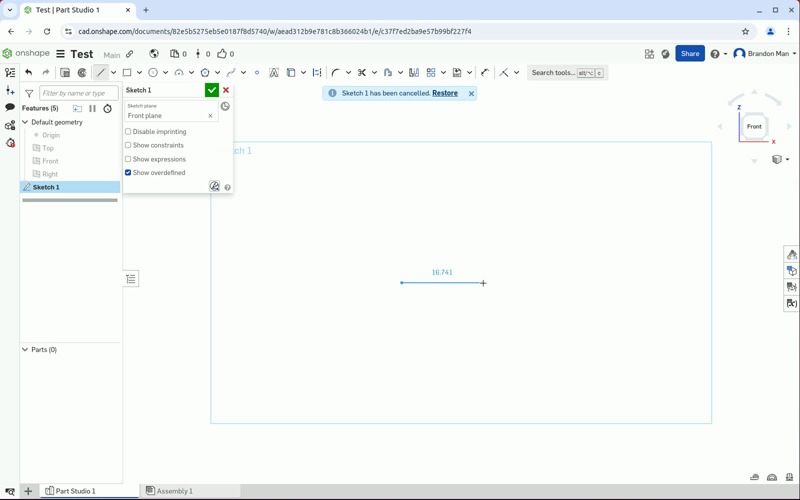
key_up(shift)
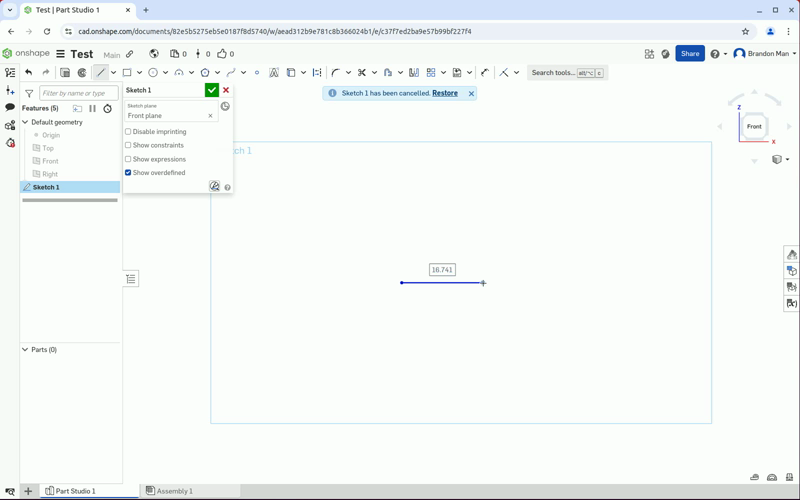
key_down(shift)
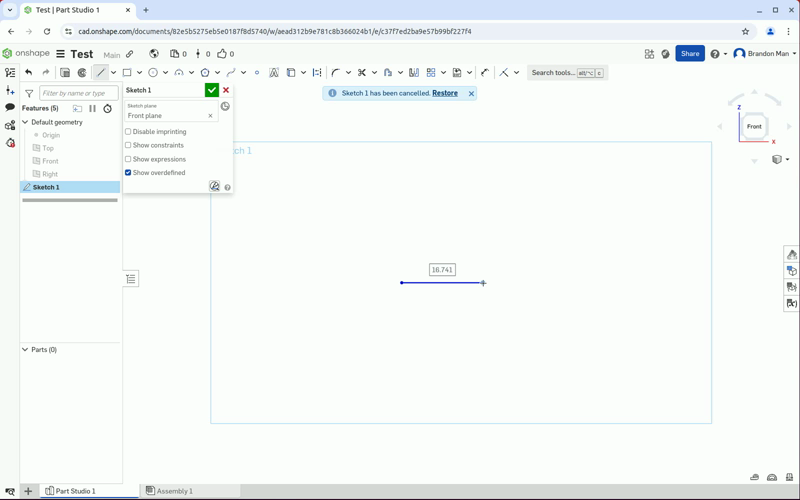
mouse_move(513, 282)
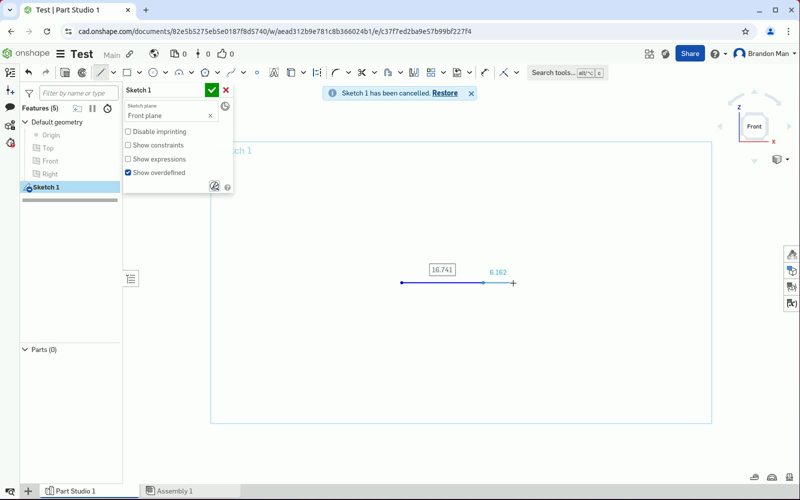
mouse_move(483, 266)
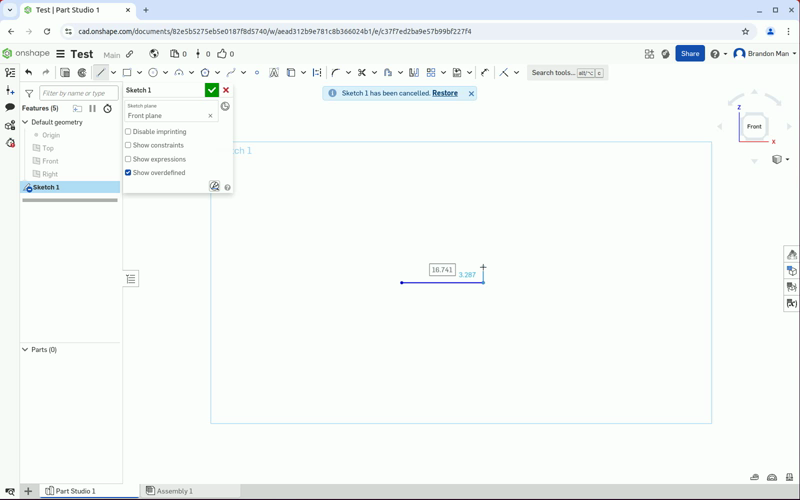
click(483, 266)
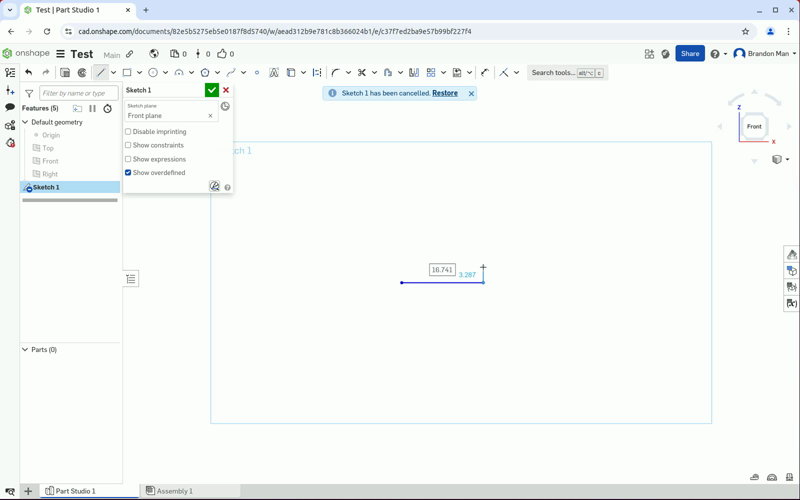
key_up(shift)
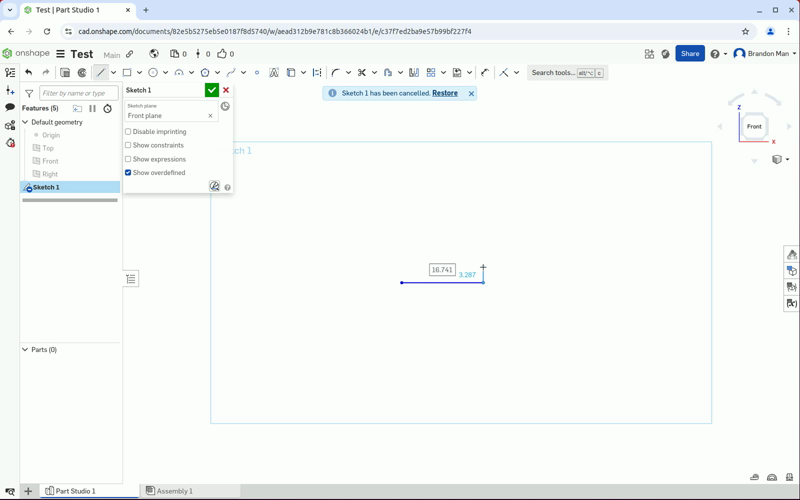
key_down(shift)
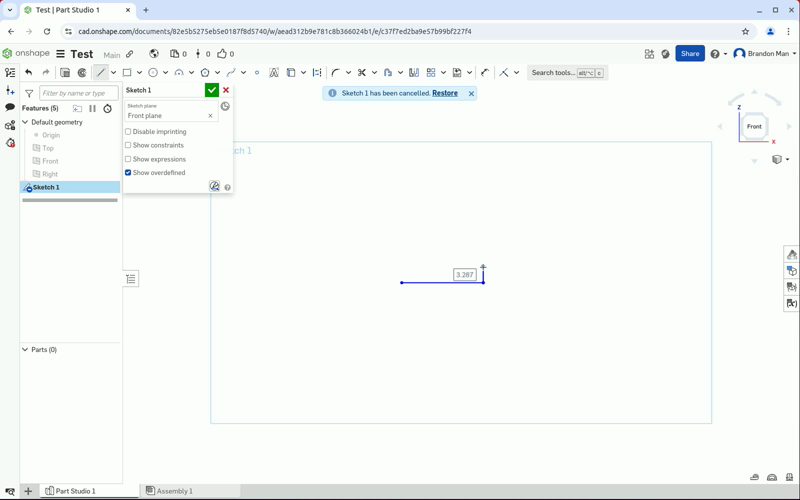
mouse_move(401, 266)
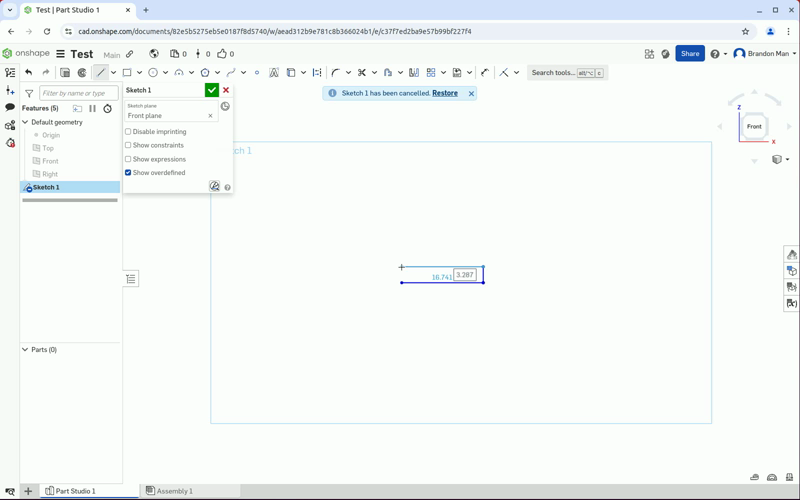
click(401, 266)
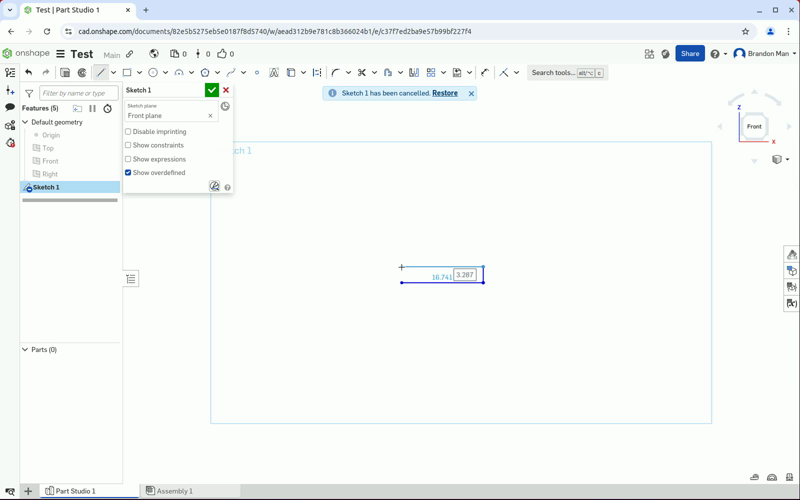
key_up(shift)
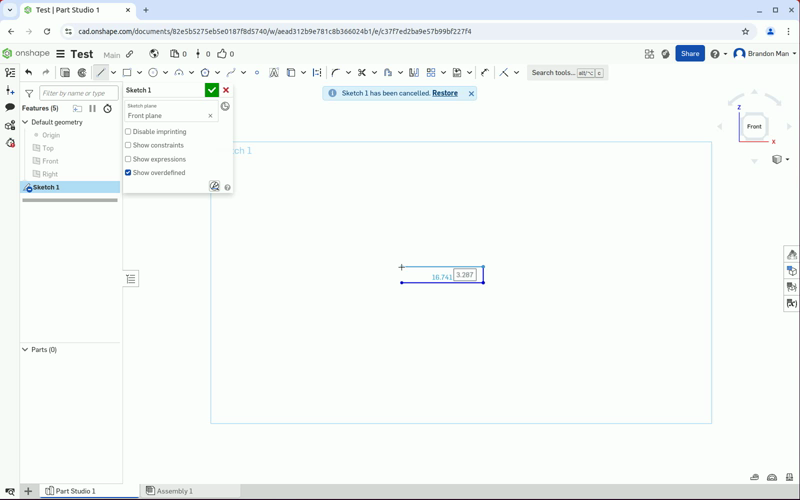
mouse_move(431, 266)
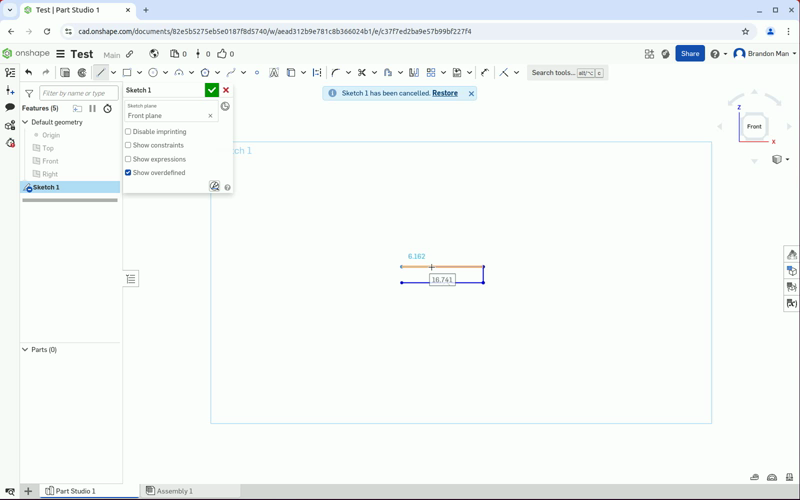
key_down(shift)
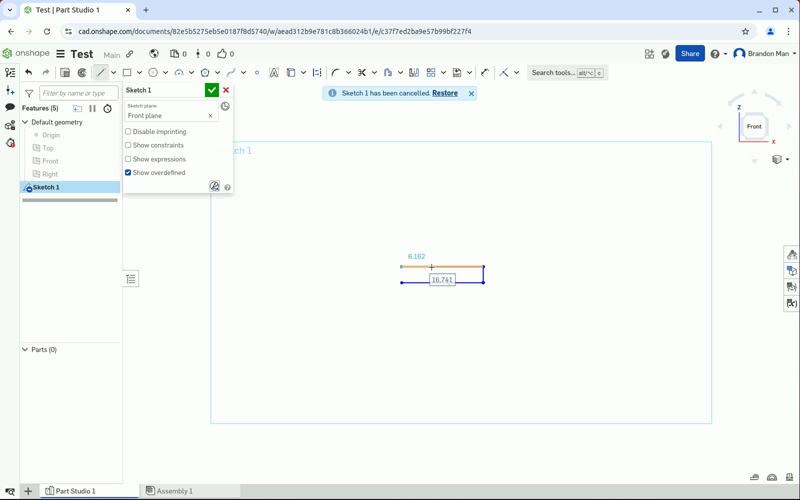
mouse_move(401, 282)
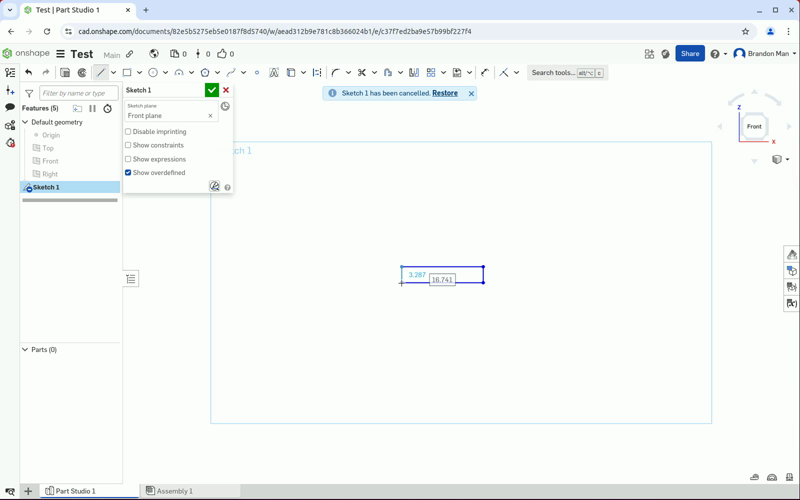
key_up(shift)
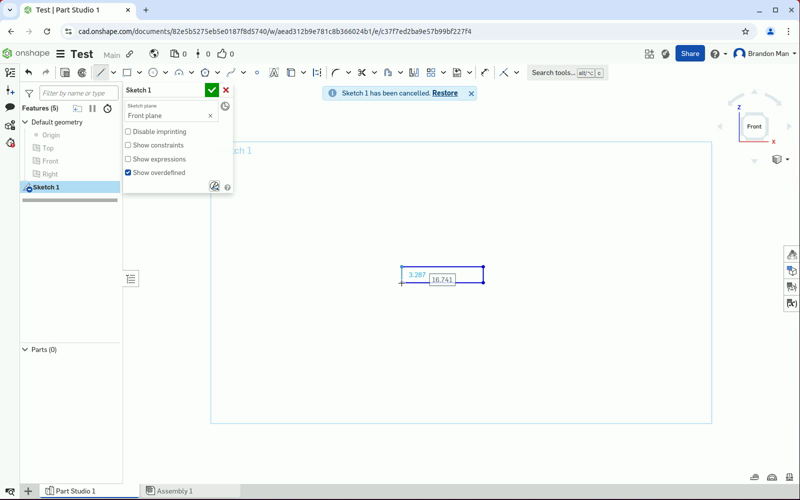
click(401, 282)
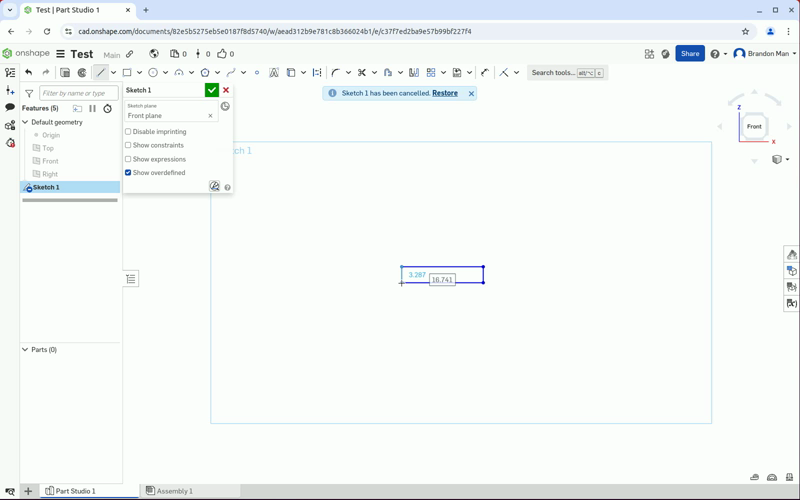
key(esc)
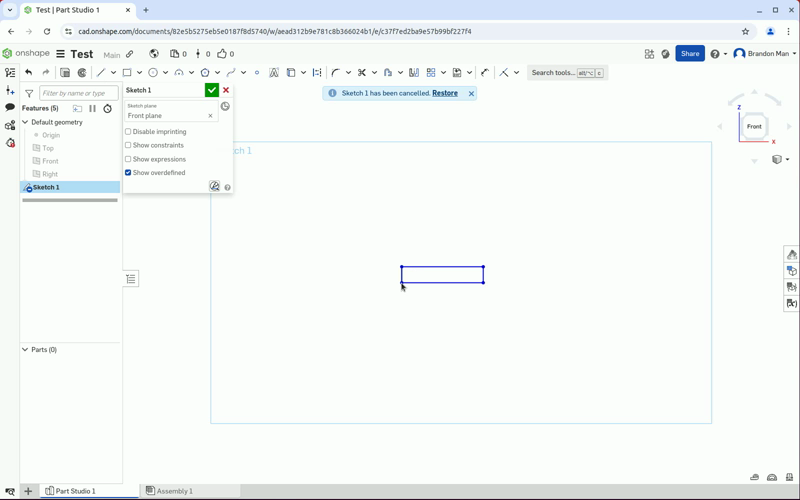
mouse_move(480, 270)
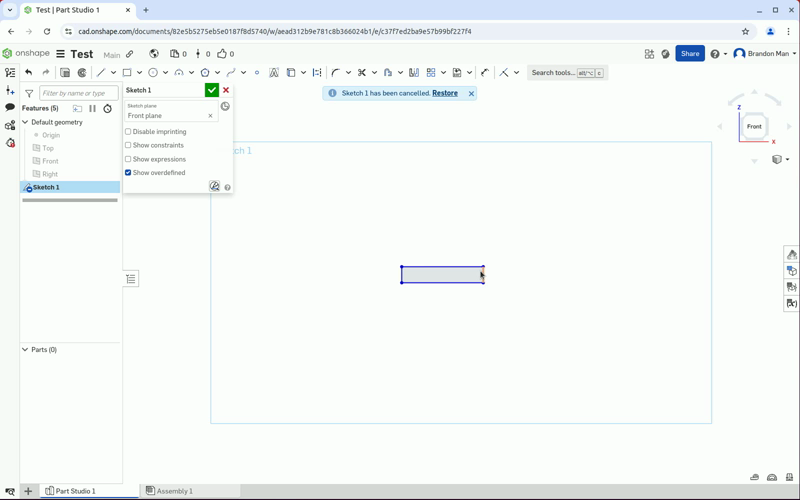
scroll(6)
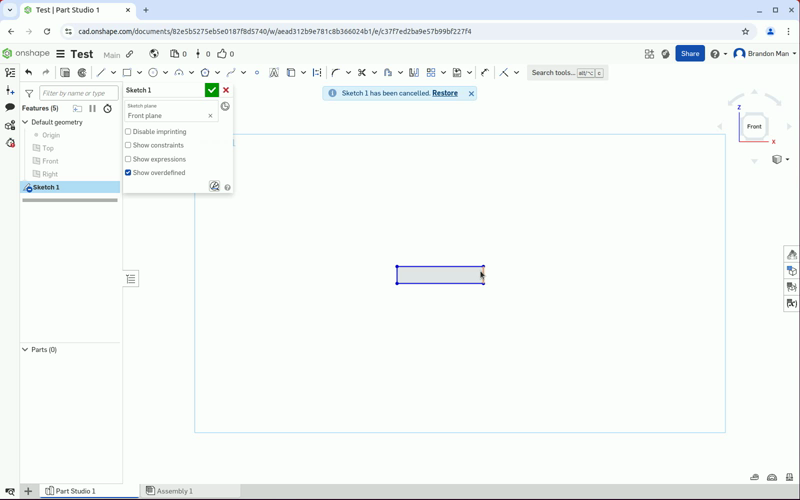
scroll(6)
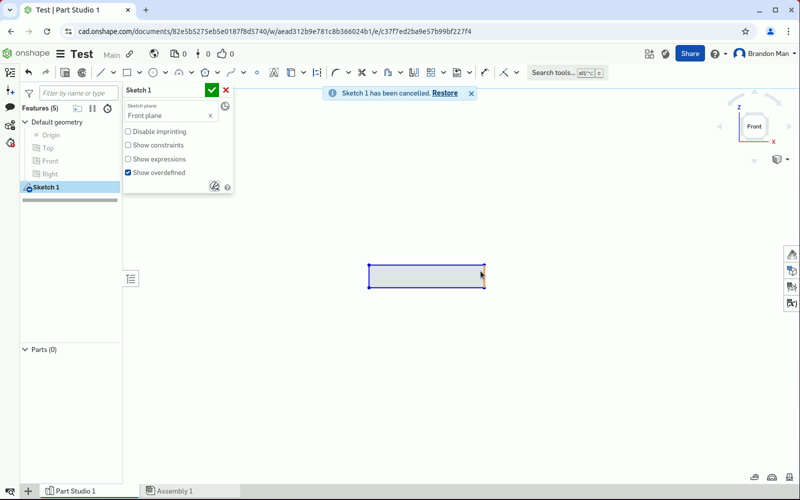
scroll(6)
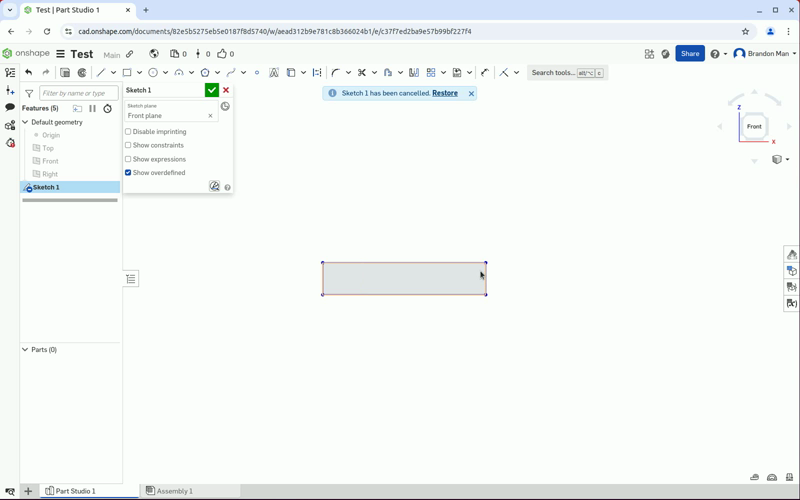
scroll(6)
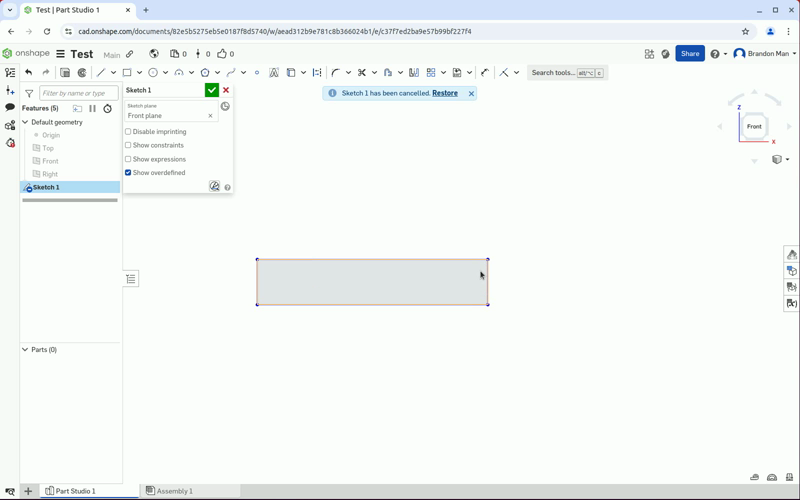
scroll(6)
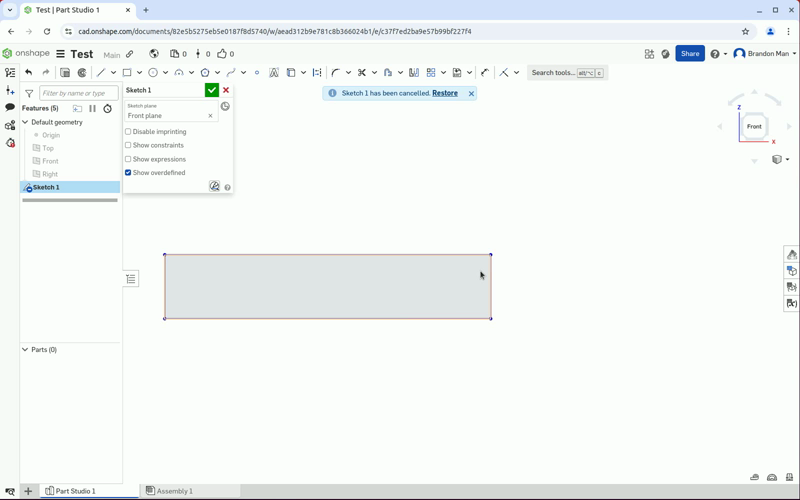
scroll(6)
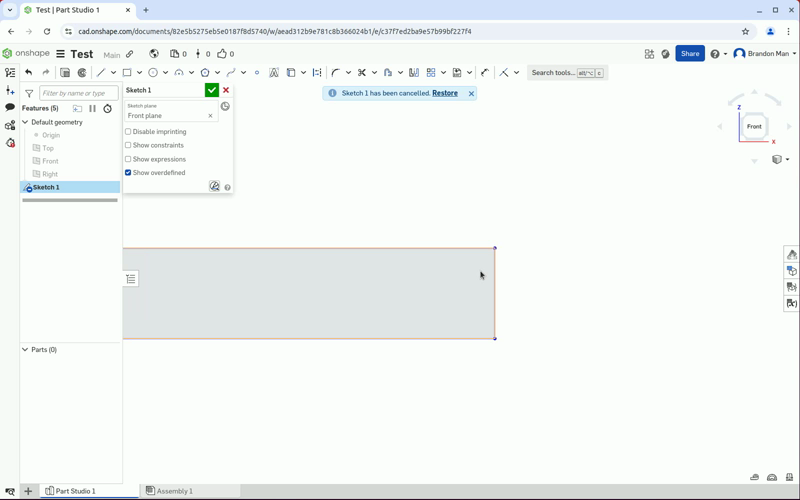
scroll(6)
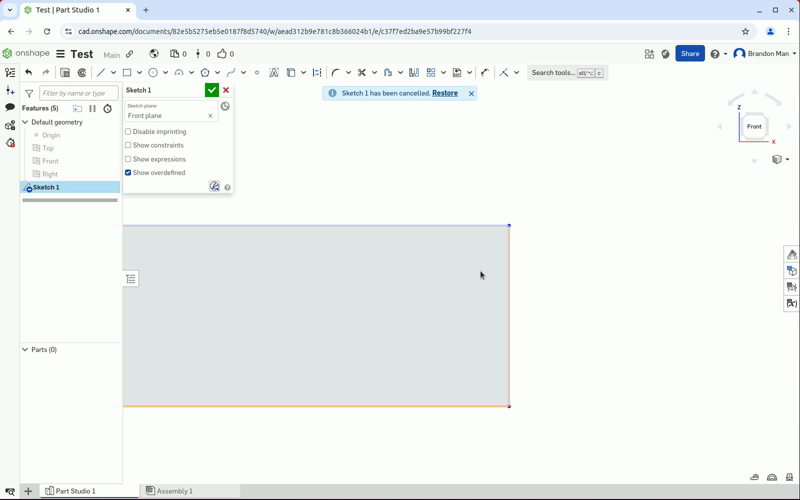
click(480, 270)
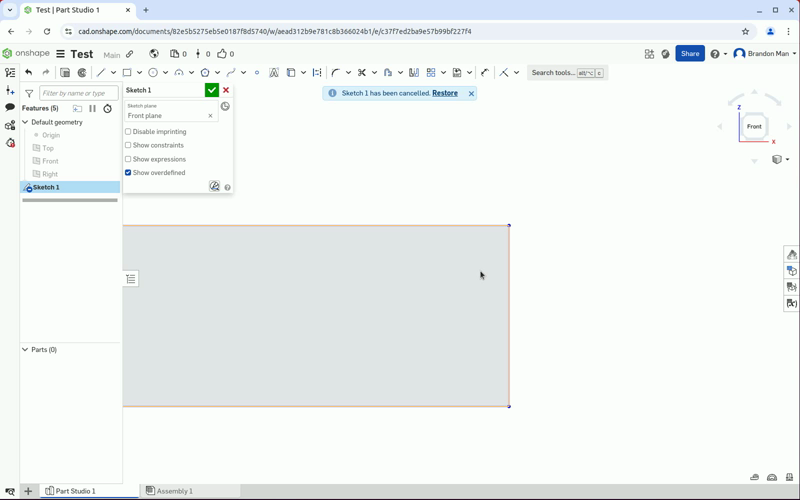
scroll(-6)
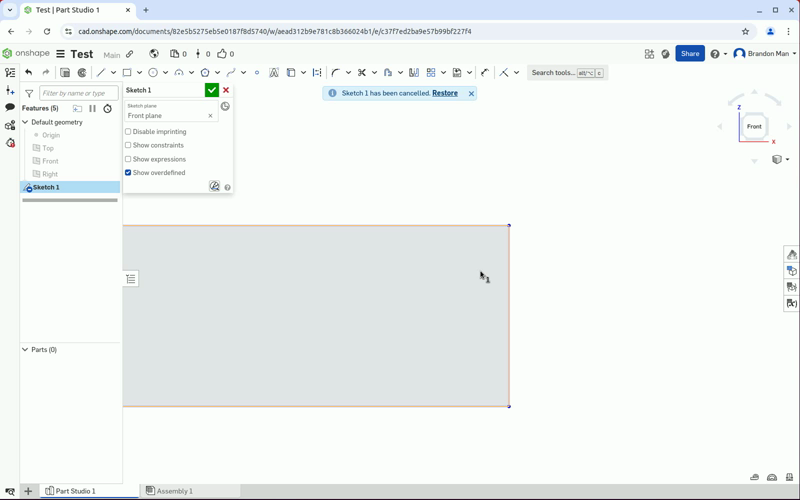
scroll(-6)
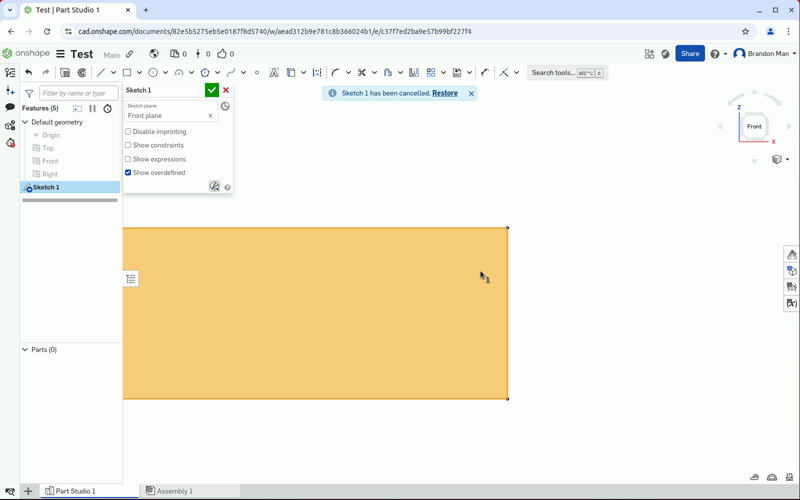
scroll(-6)
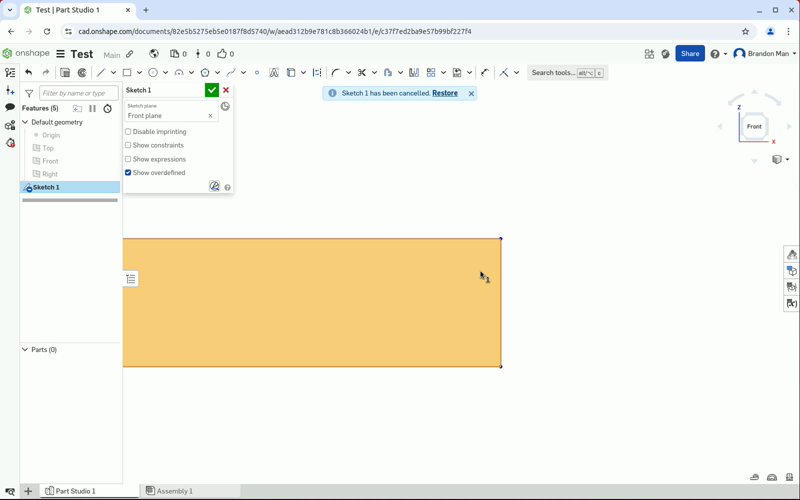
scroll(-6)
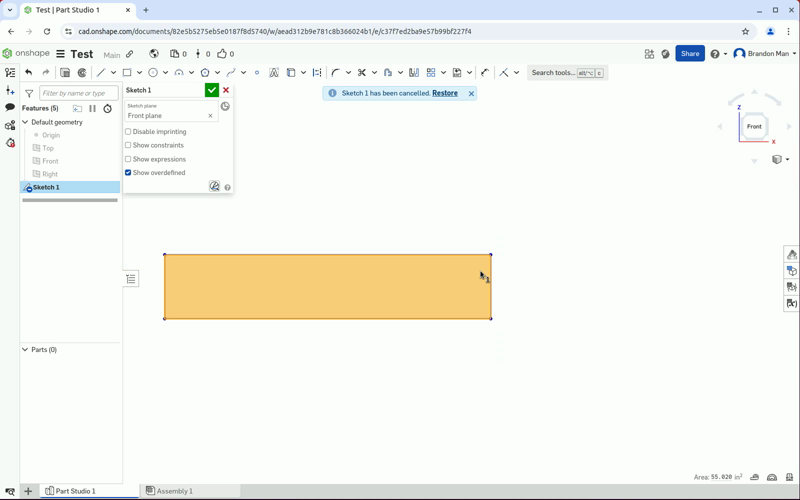
scroll(-6)
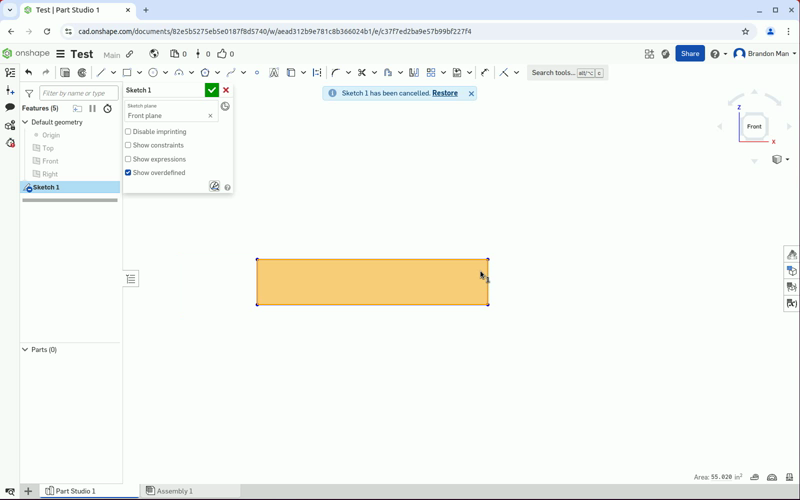
scroll(-6)
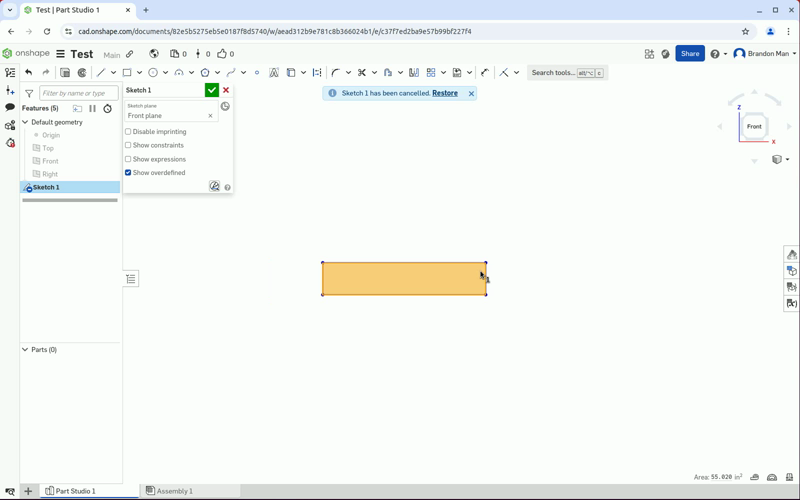
scroll(-6)
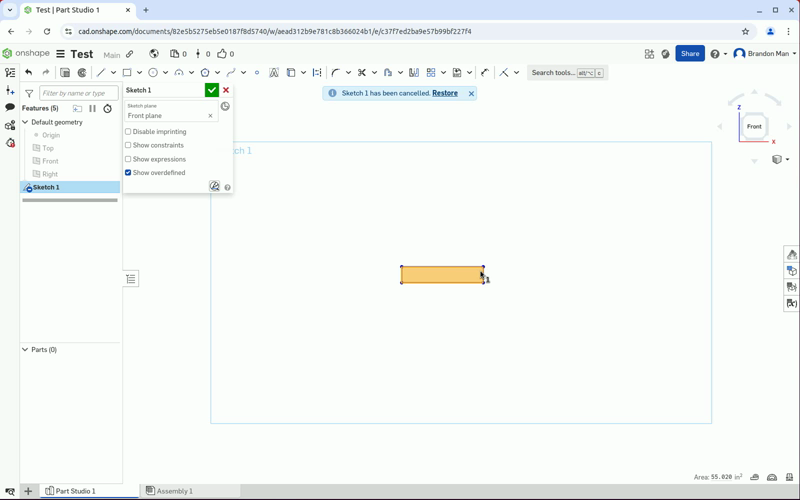
mouse_move(73, 352)
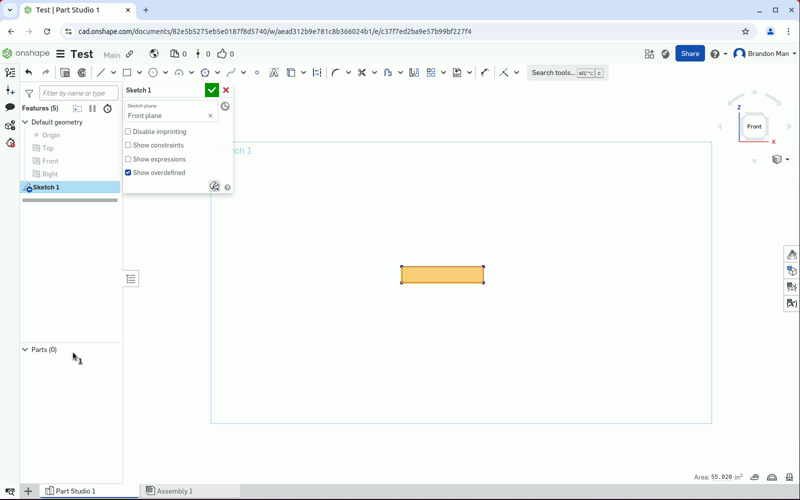
key(shift+y)
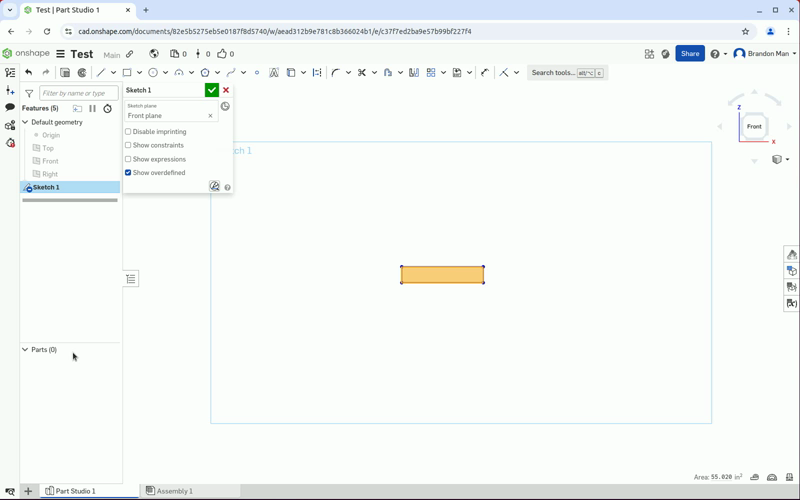
key(shift+e)
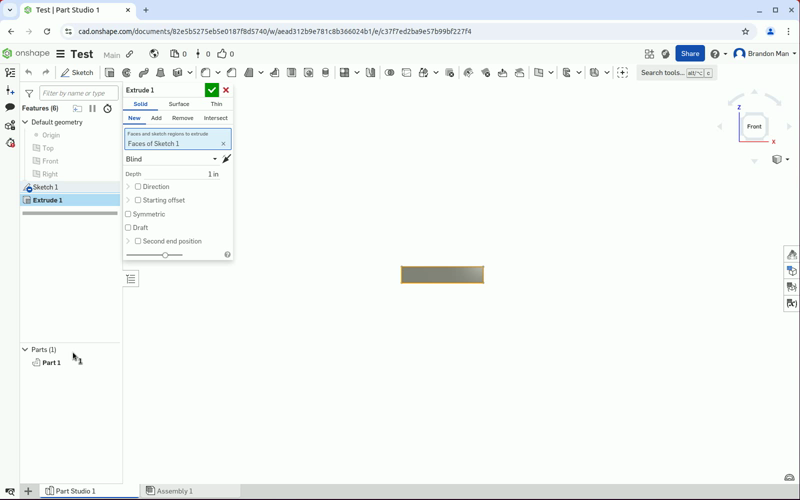
mouse_move(143, 106)
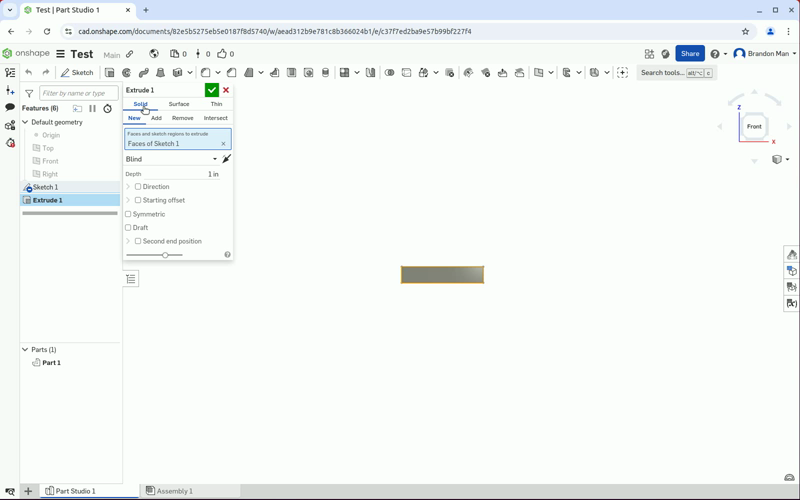
click(143, 106)
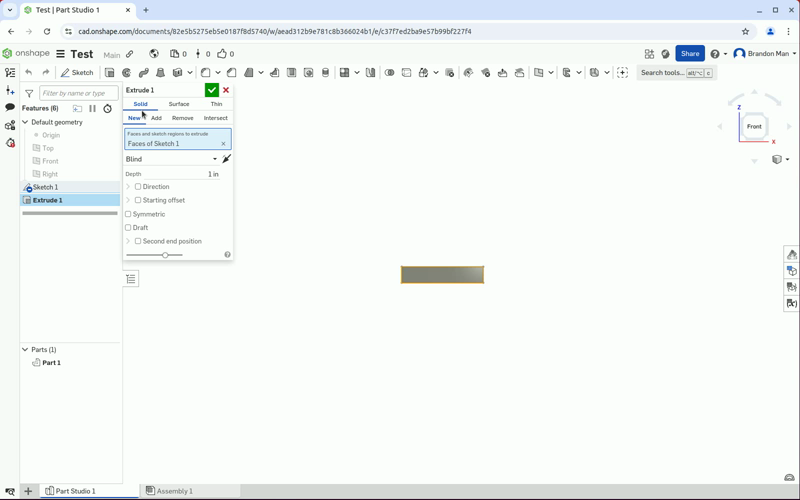
mouse_move(137, 120)
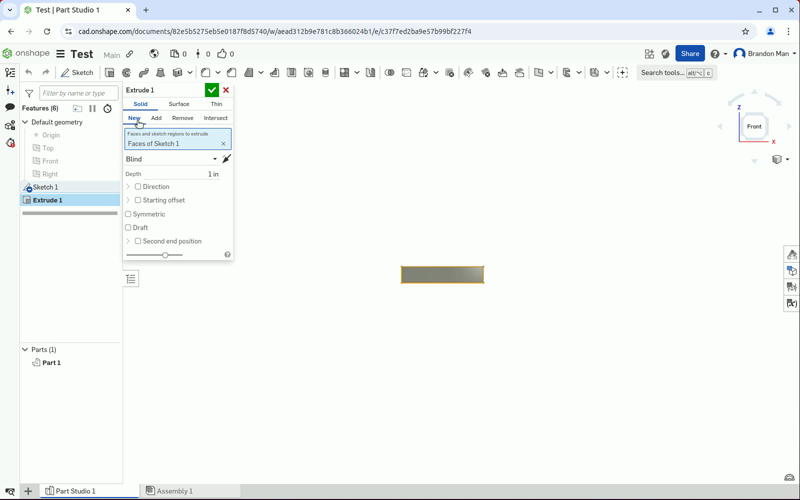
click(137, 120)
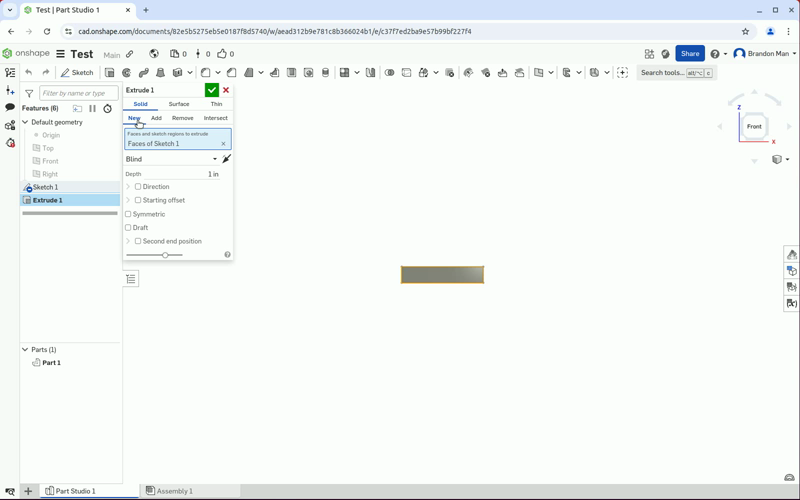
key(tab, 4)
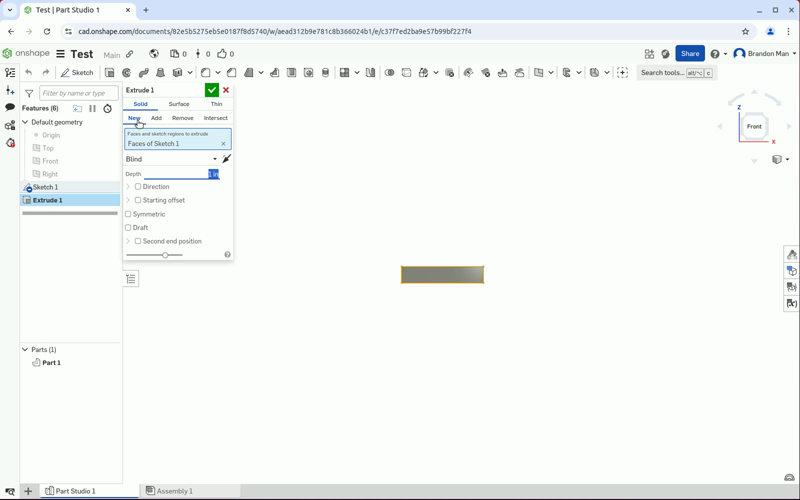
text(6.499)
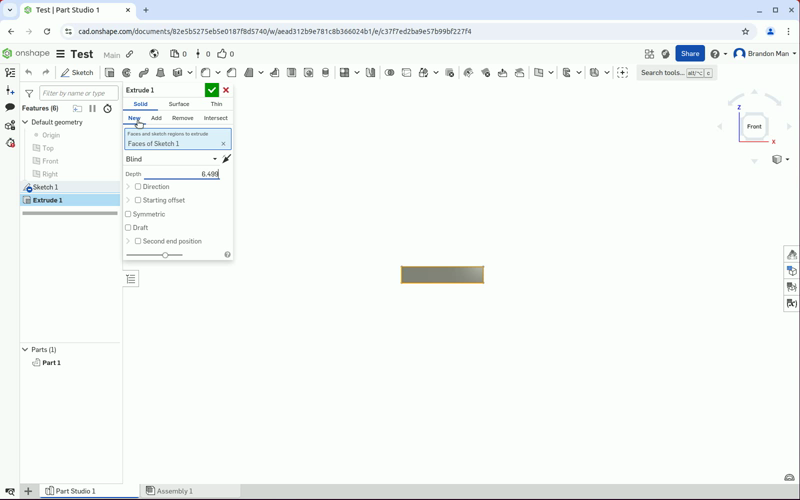
key(enter)
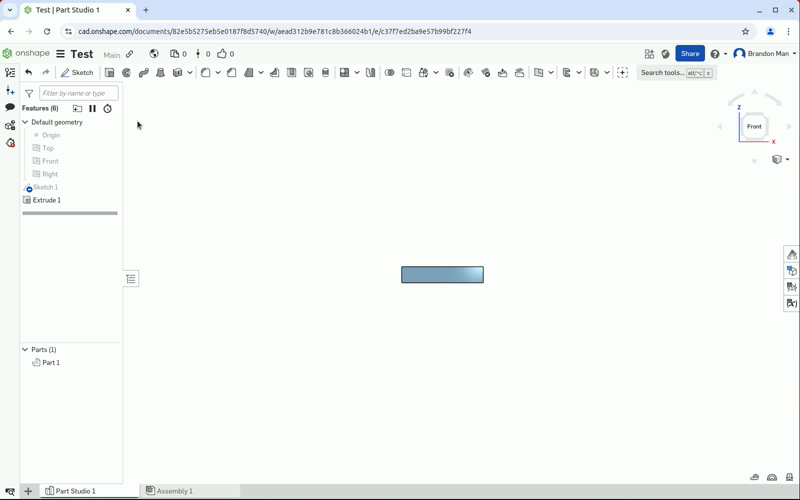
key(shift+h)
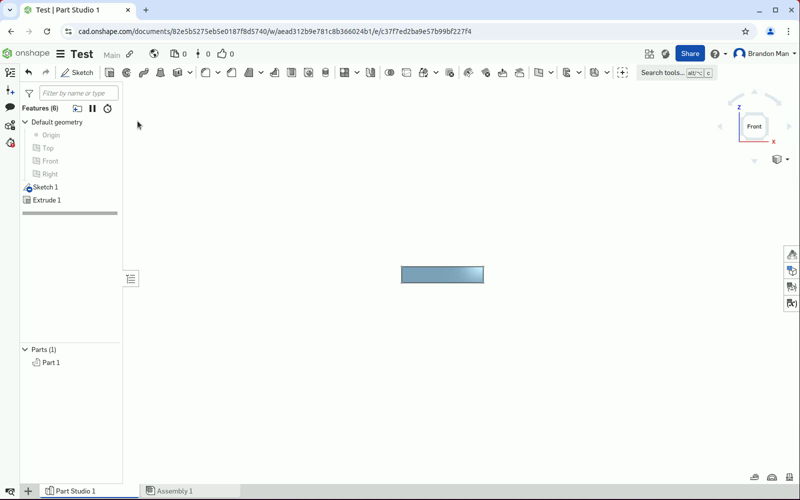
key(shift+h)
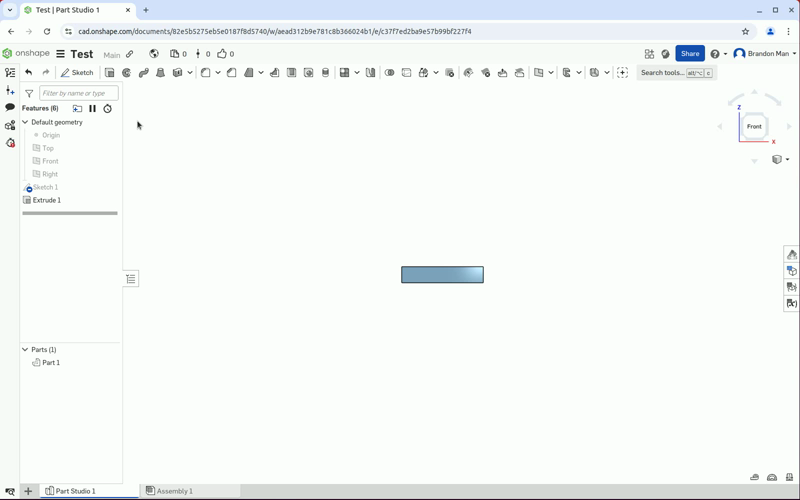
mouse_move(73, 189)
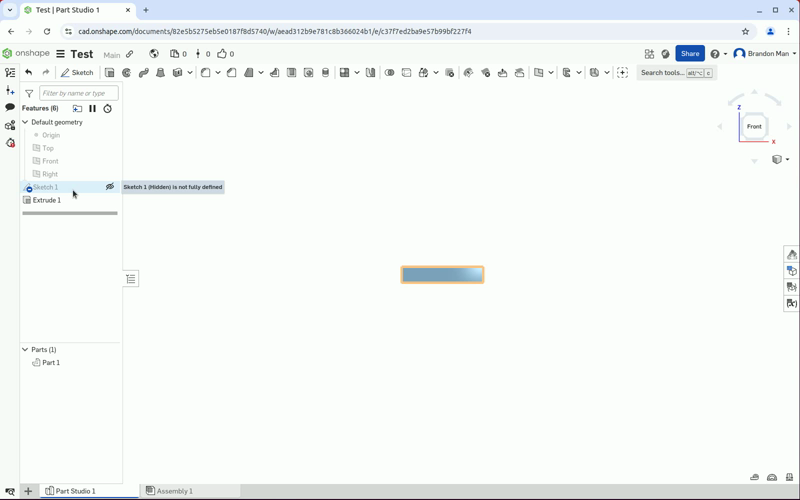
click(73, 189)
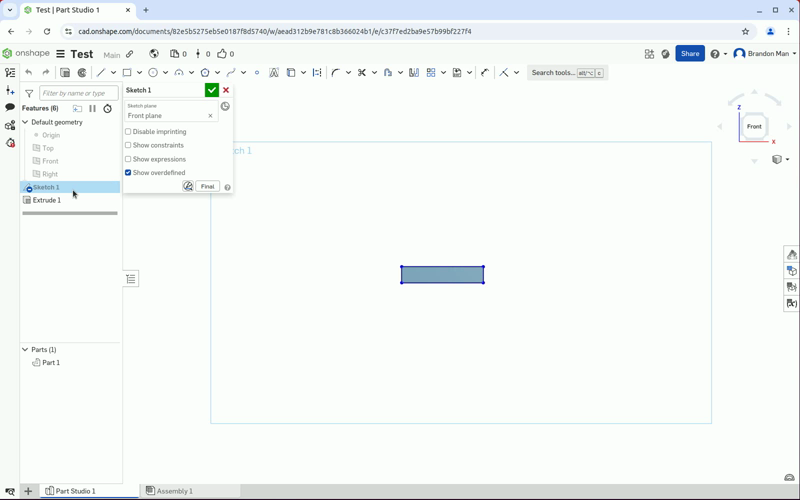
mouse_move(229, 92)
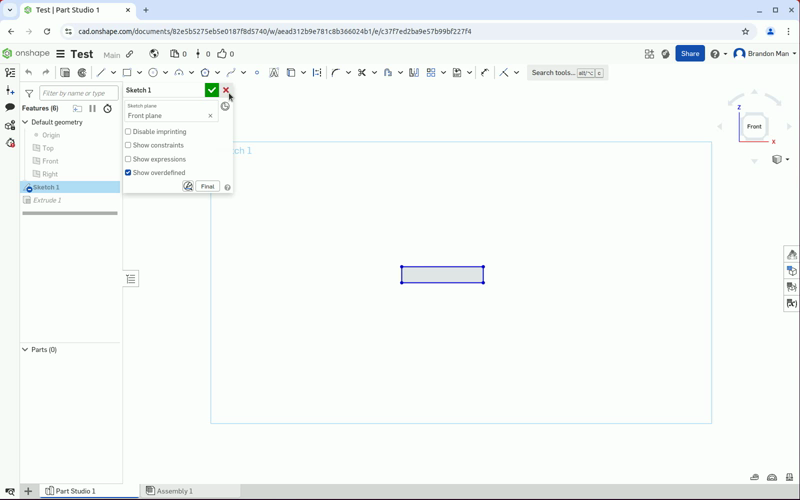
click(229, 92)
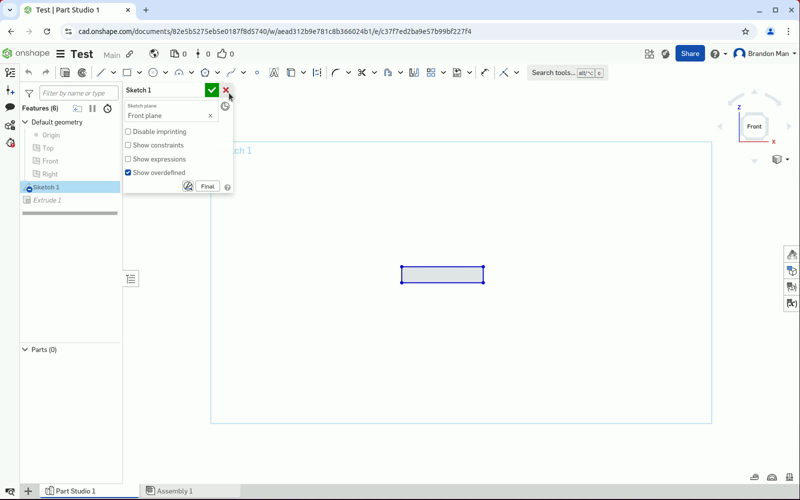
key(shift+s)
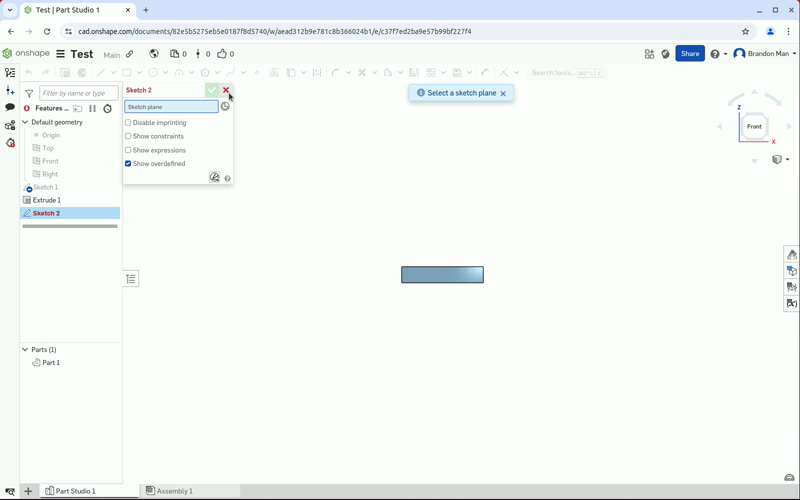
mouse_move(73, 163)
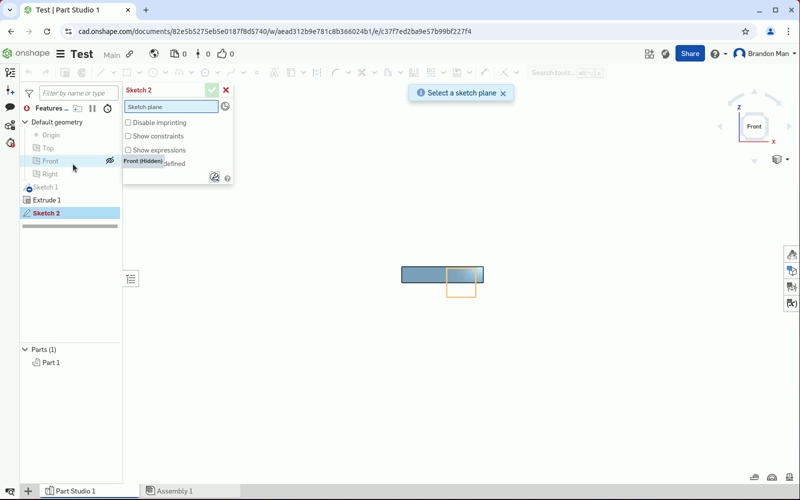
click(73, 163)
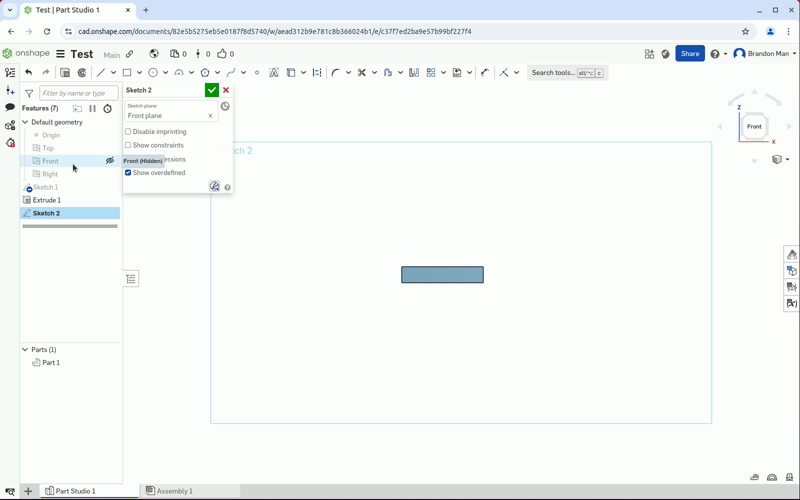
mouse_move(73, 352)
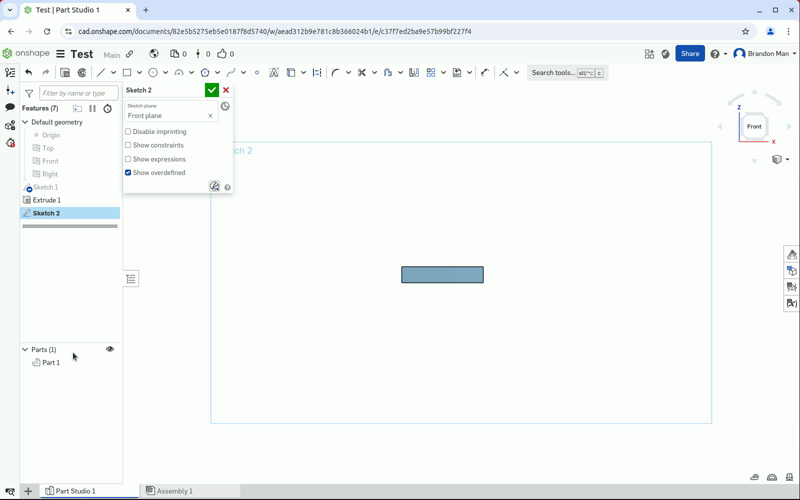
key(y)
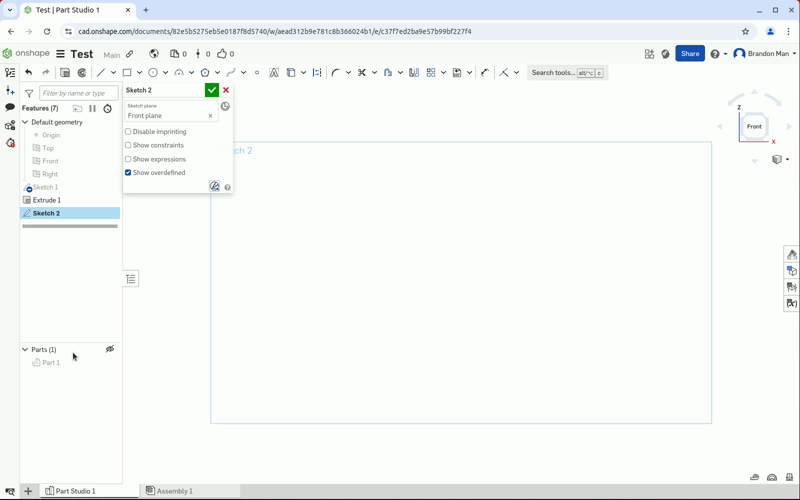
key(l)
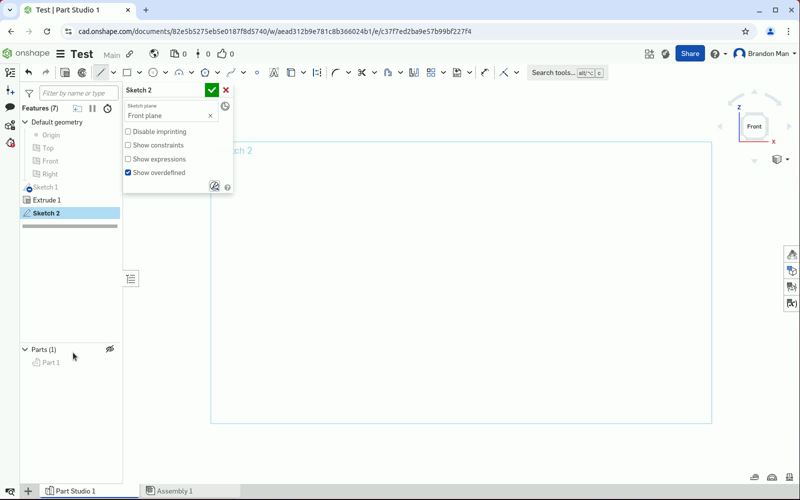
key_down(shift)
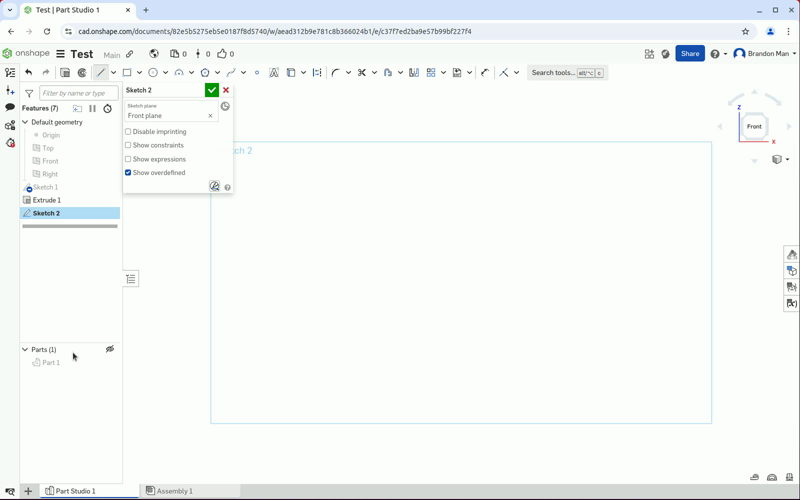
mouse_move(401, 266)
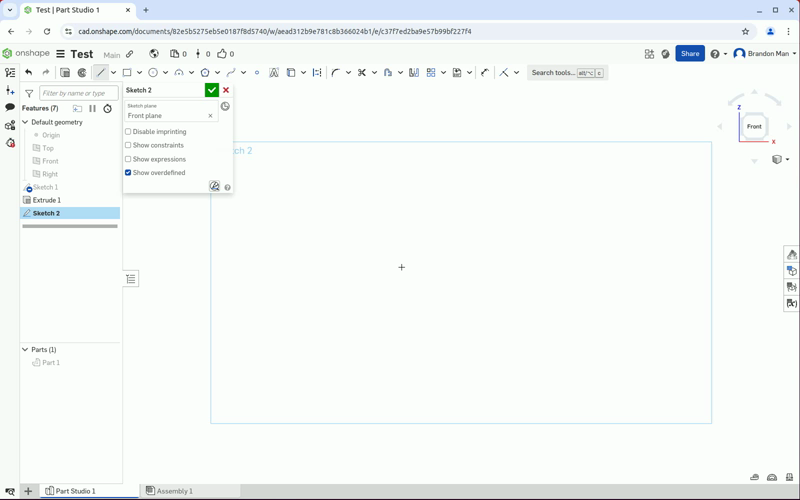
click(401, 266)
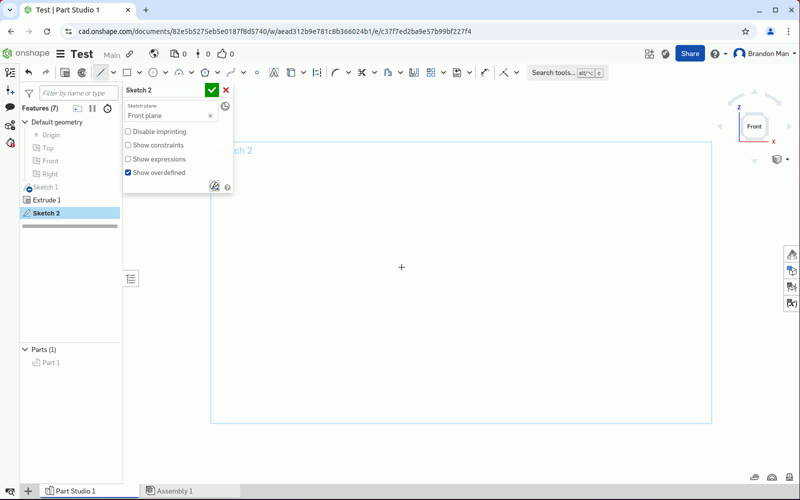
key_up(shift)
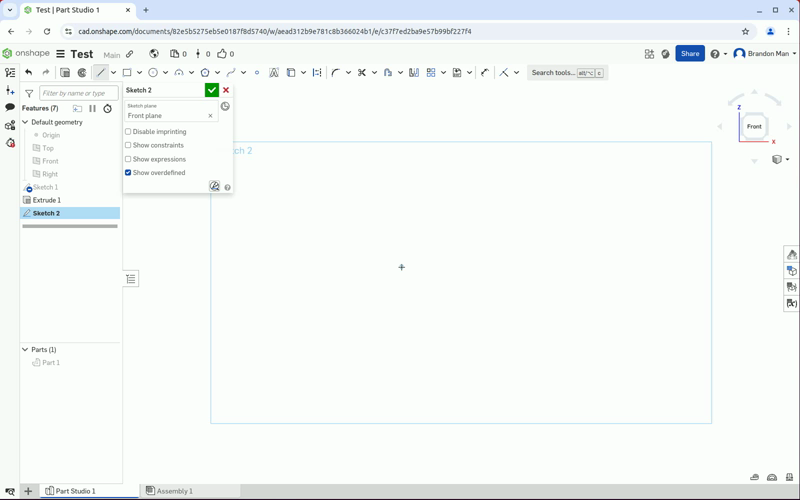
key_down(shift)
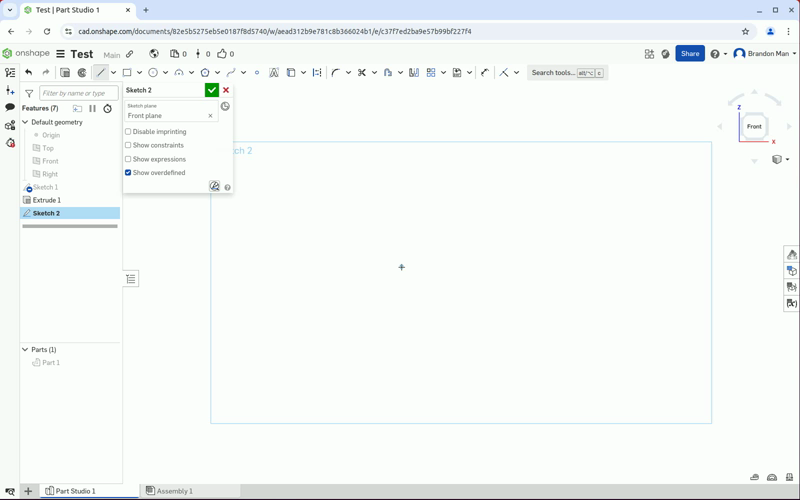
mouse_move(483, 266)
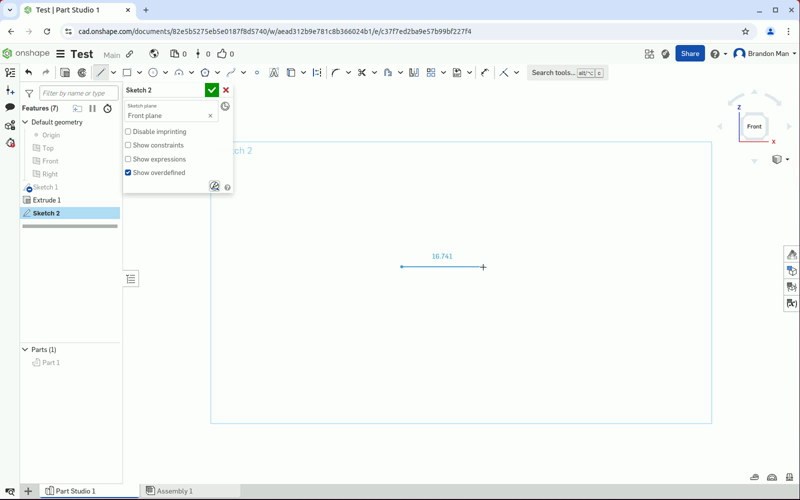
click(483, 266)
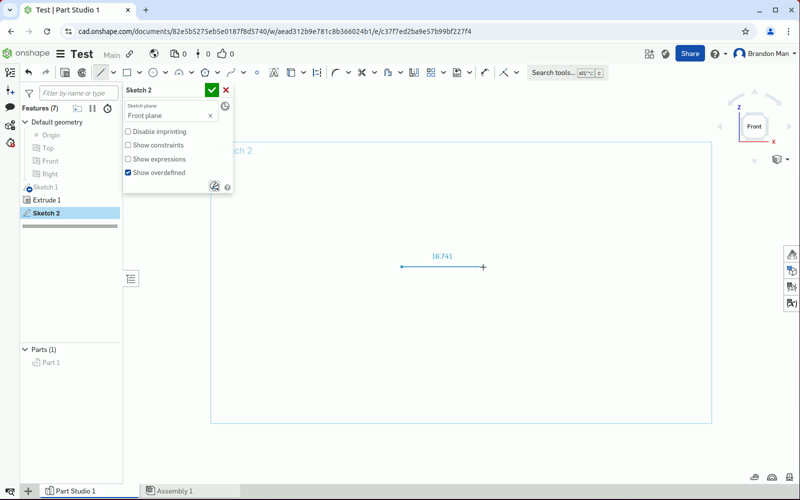
key_up(shift)
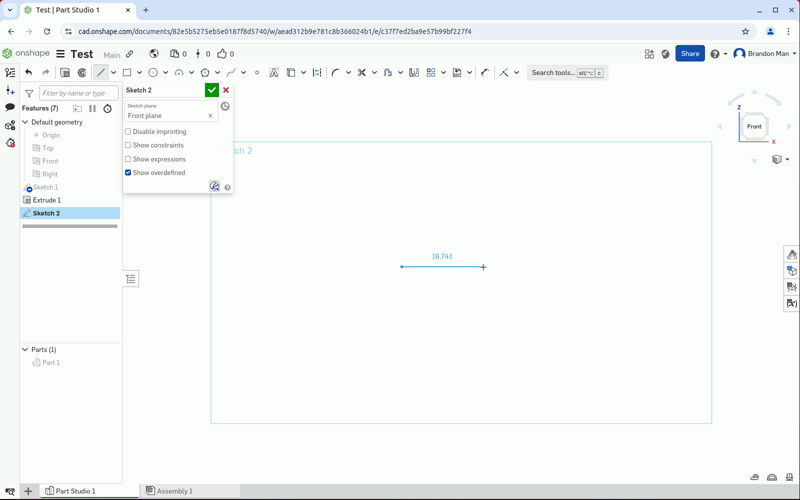
key(esc)
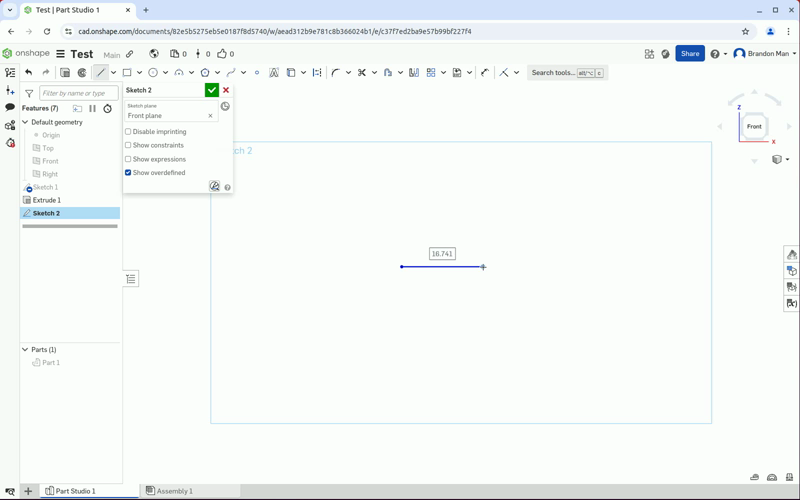
key(a)
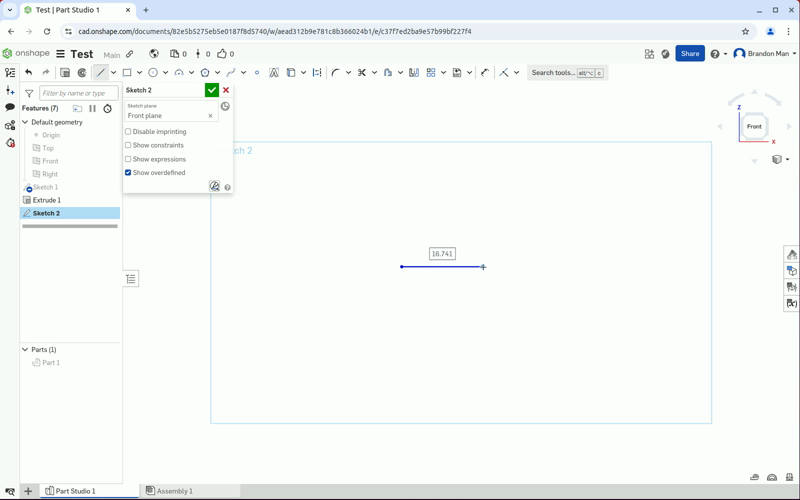
mouse_move(483, 266)
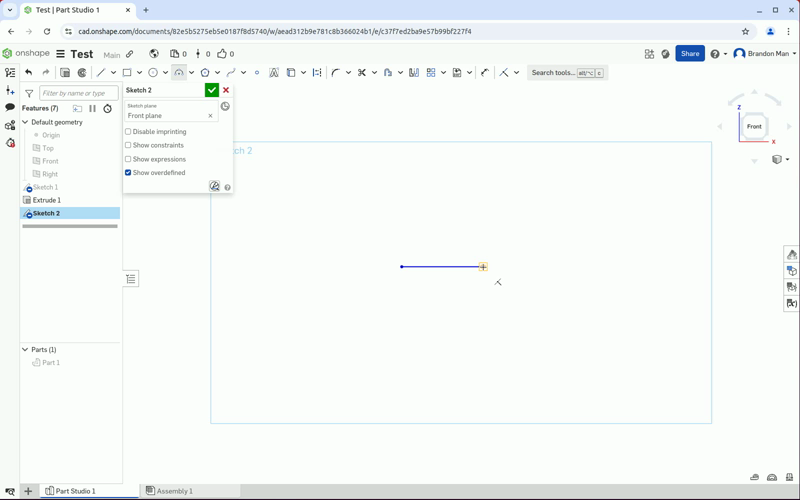
click(483, 266)
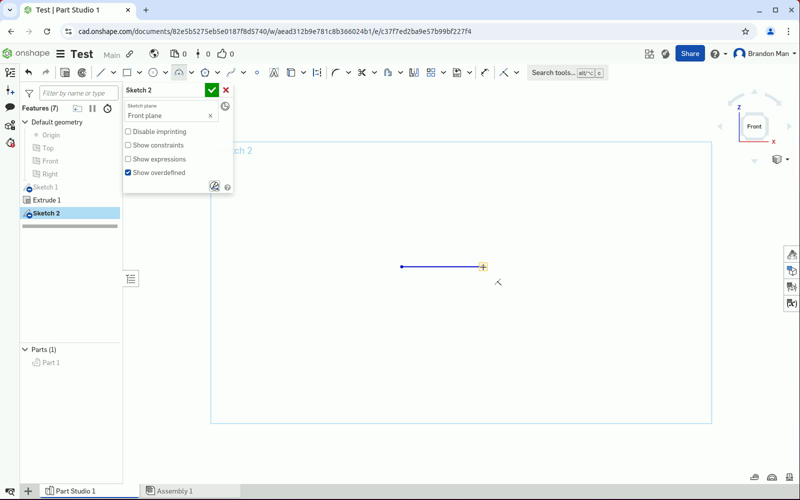
key_down(shift)
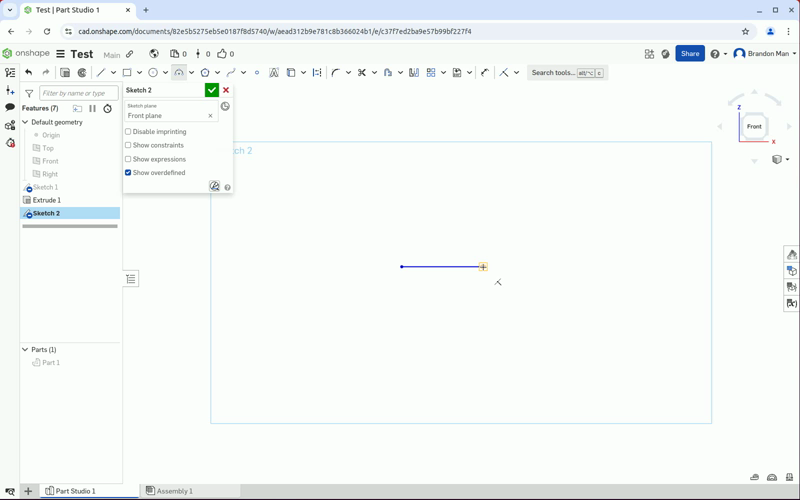
mouse_move(474, 228)
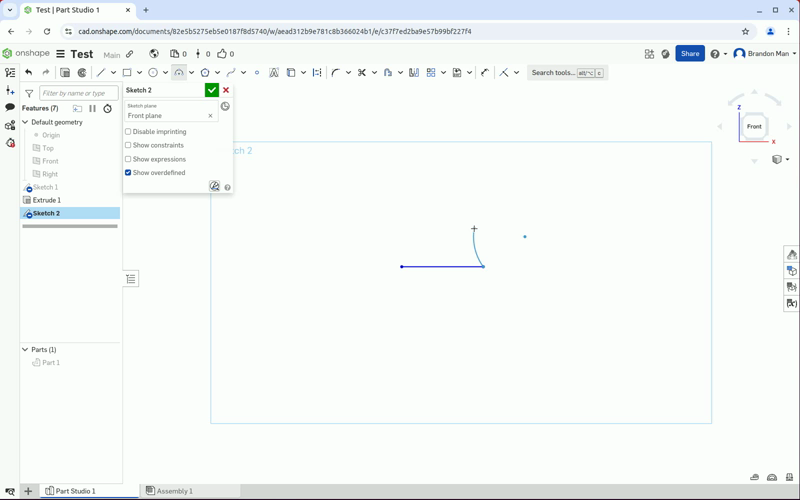
click(474, 228)
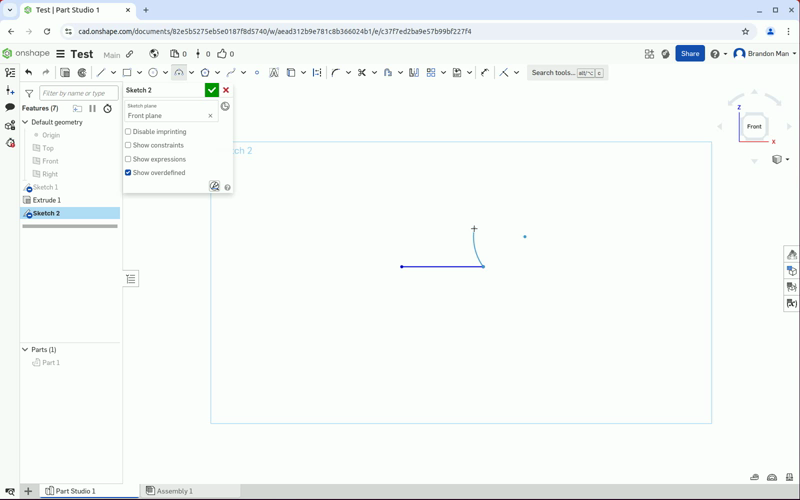
mouse_move(463, 251)
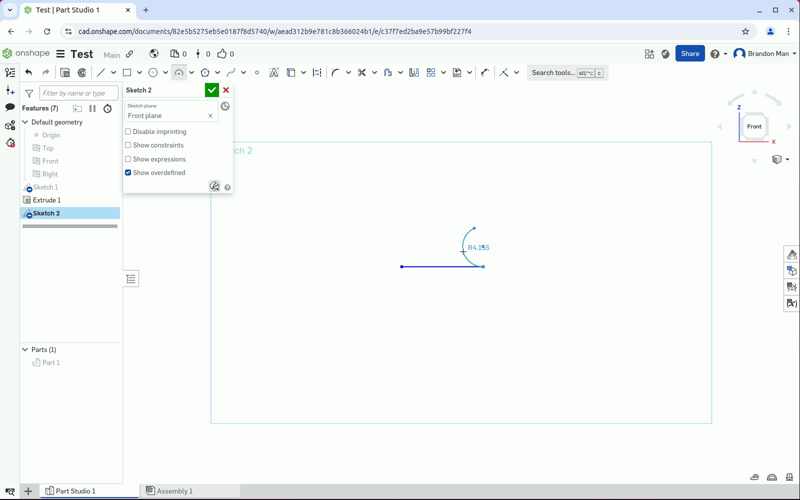
click(463, 251)
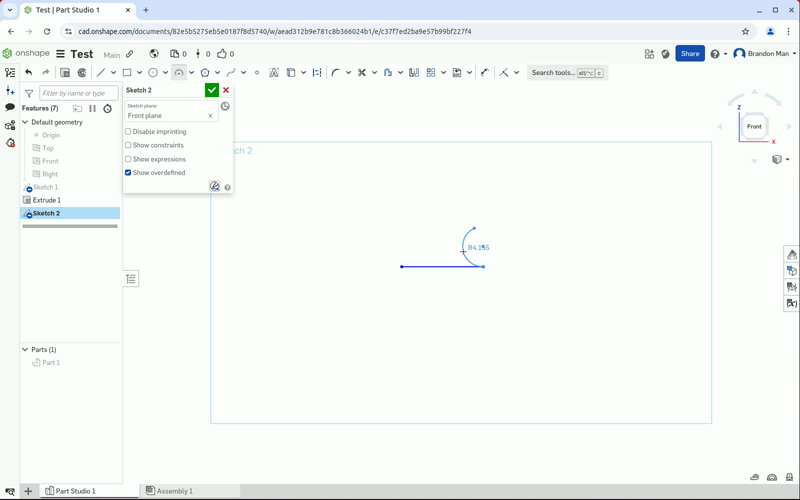
key_up(shift)
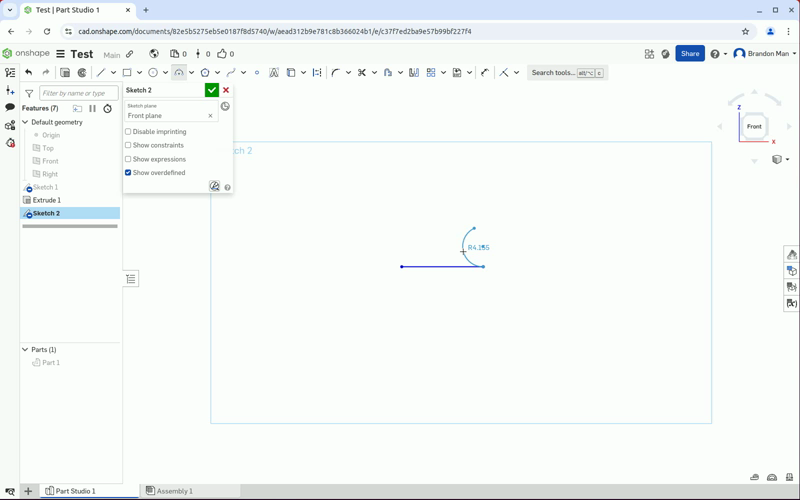
key(esc)
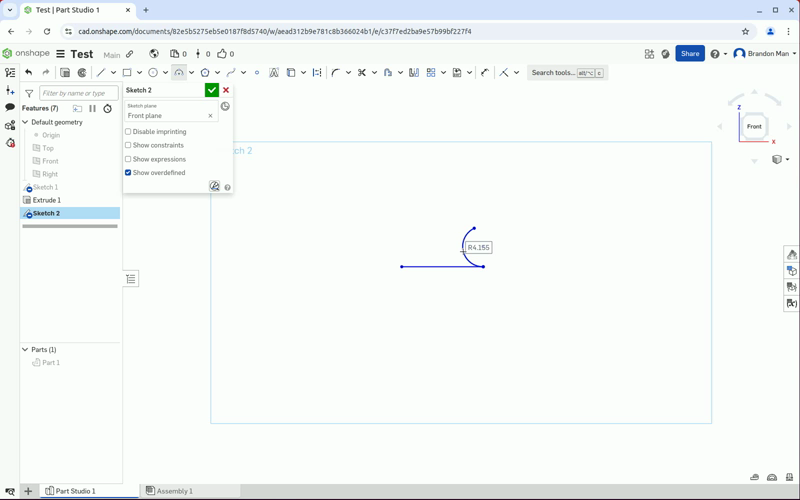
key(l)
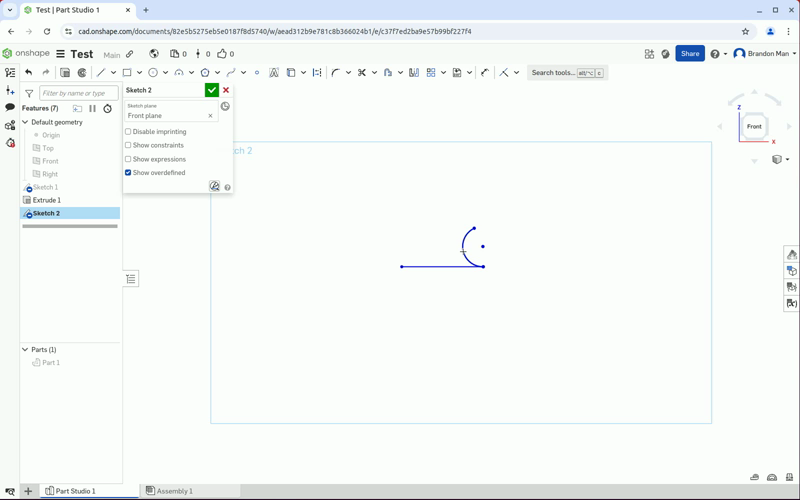
mouse_move(474, 228)
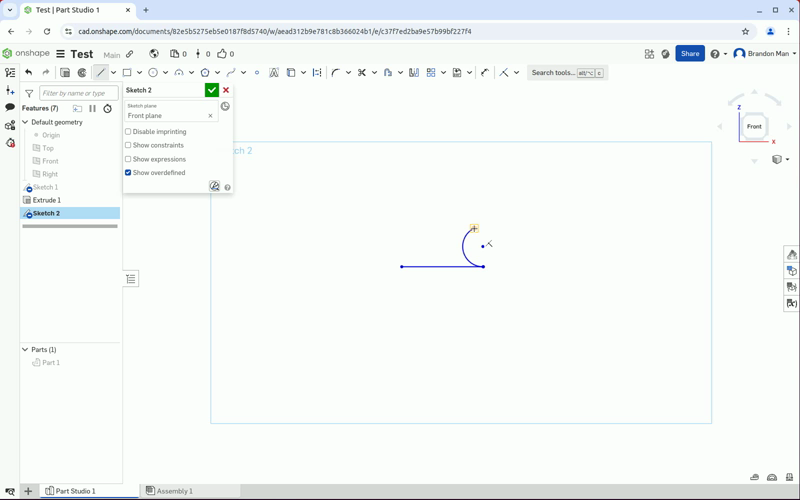
click(474, 228)
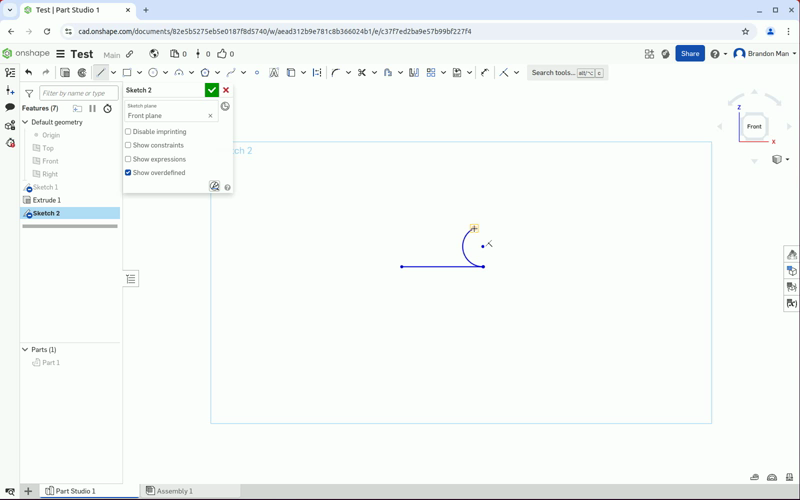
key_down(shift)
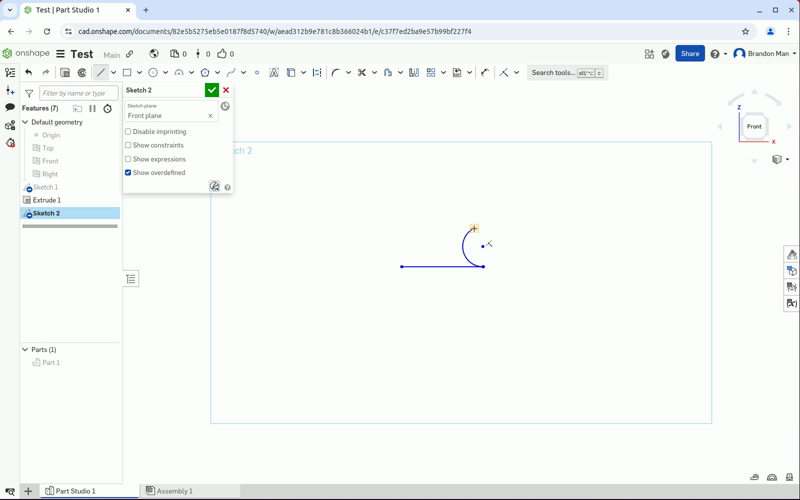
mouse_move(401, 266)
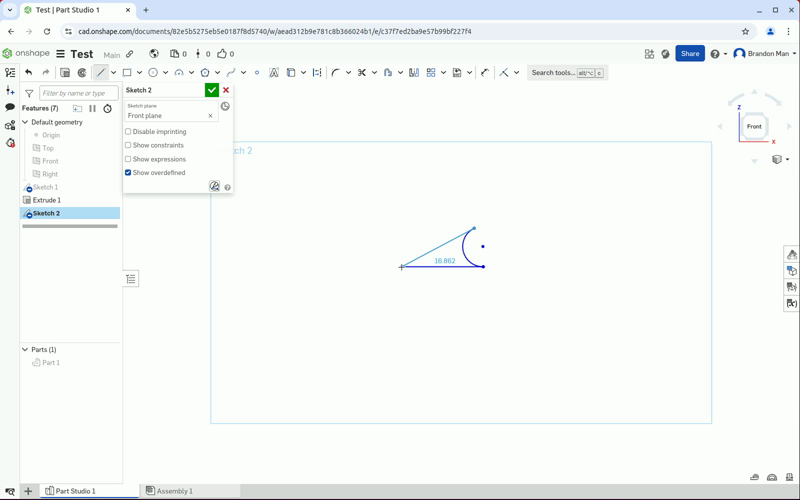
key_up(shift)
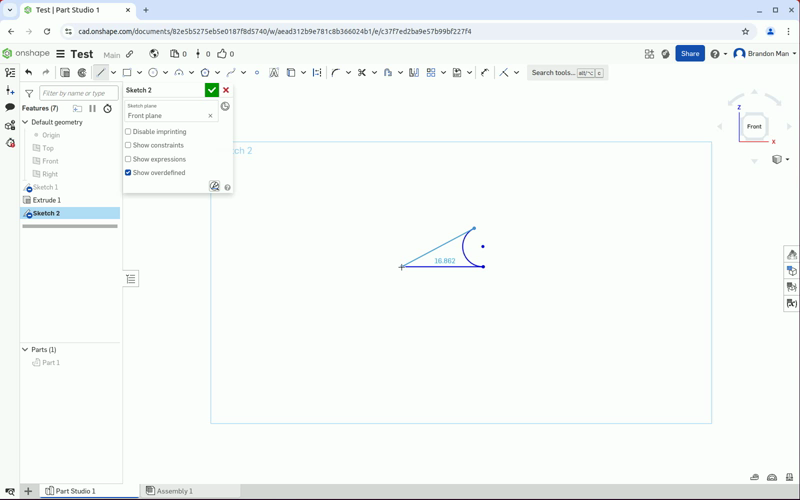
click(401, 266)
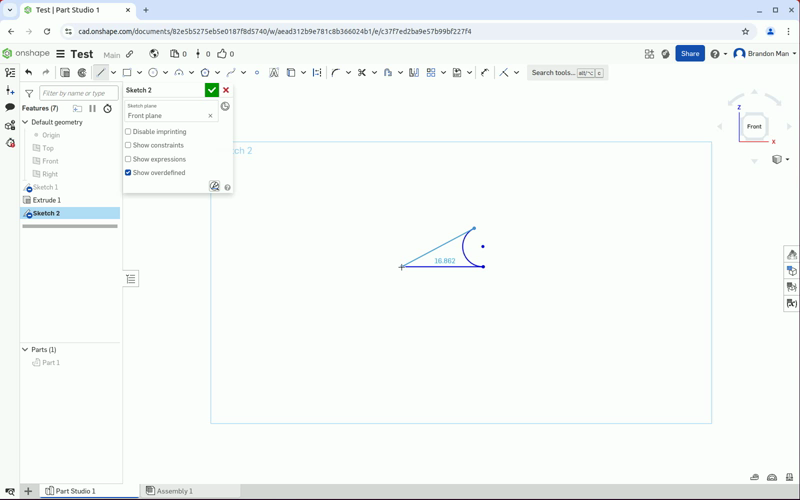
key(esc)
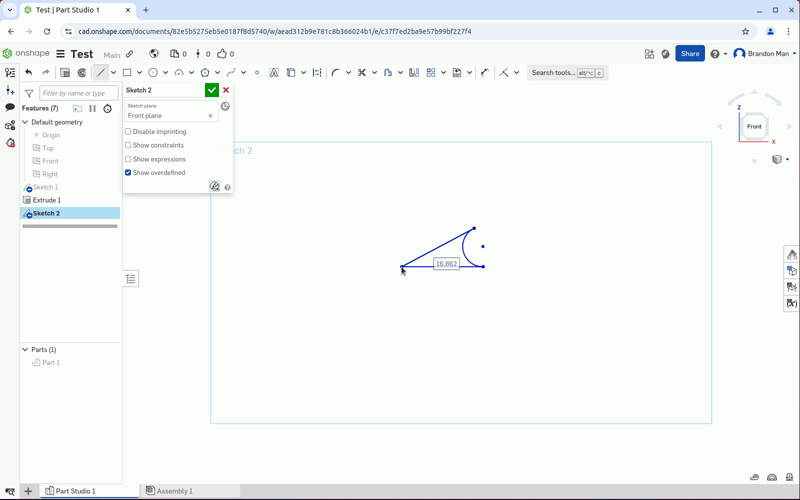
mouse_move(438, 263)
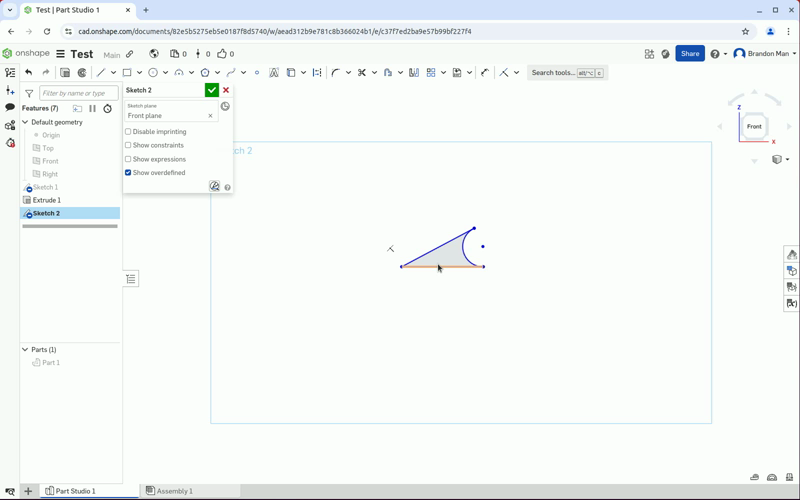
scroll(6)
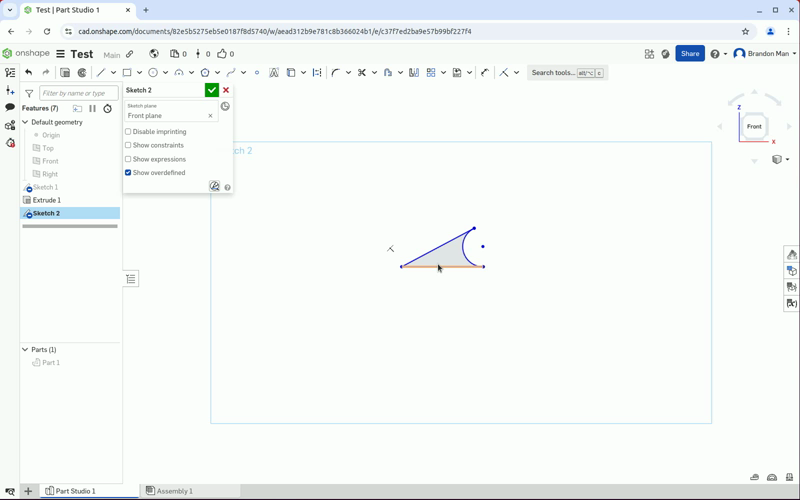
scroll(6)
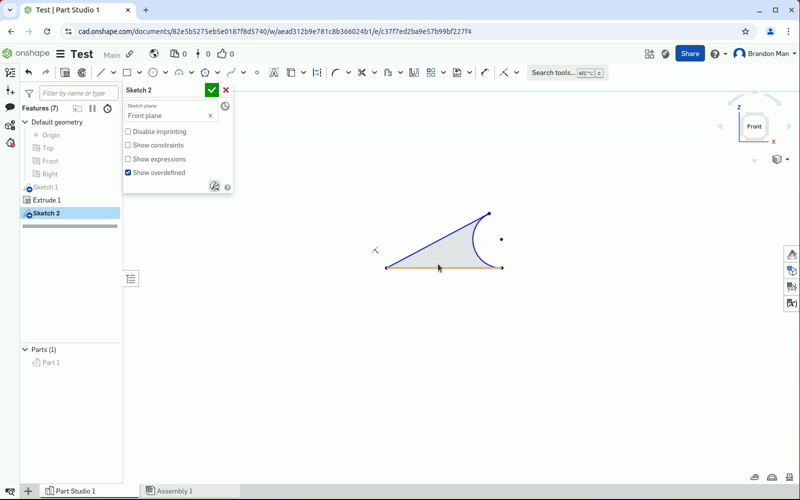
scroll(6)
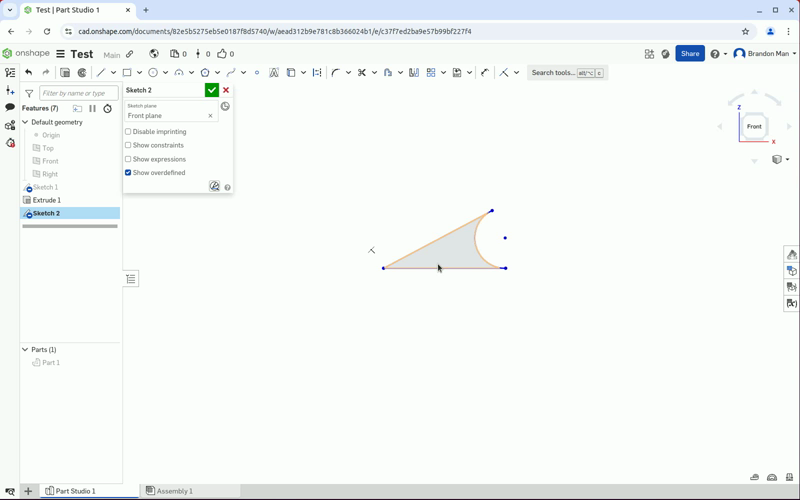
scroll(6)
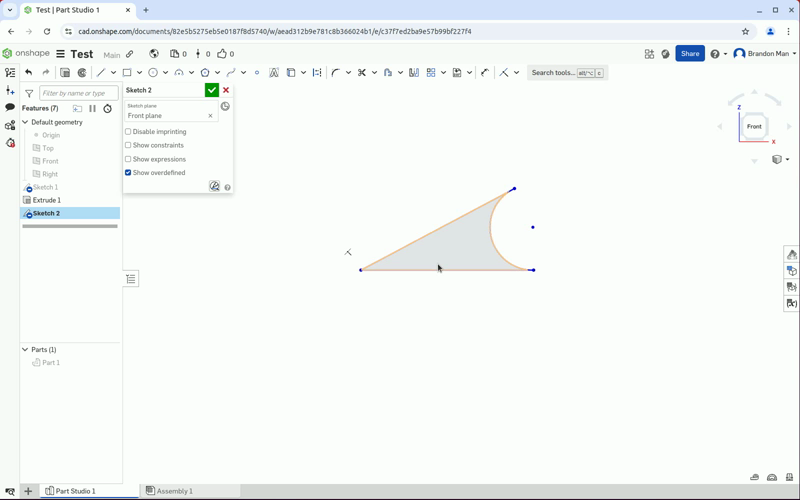
scroll(6)
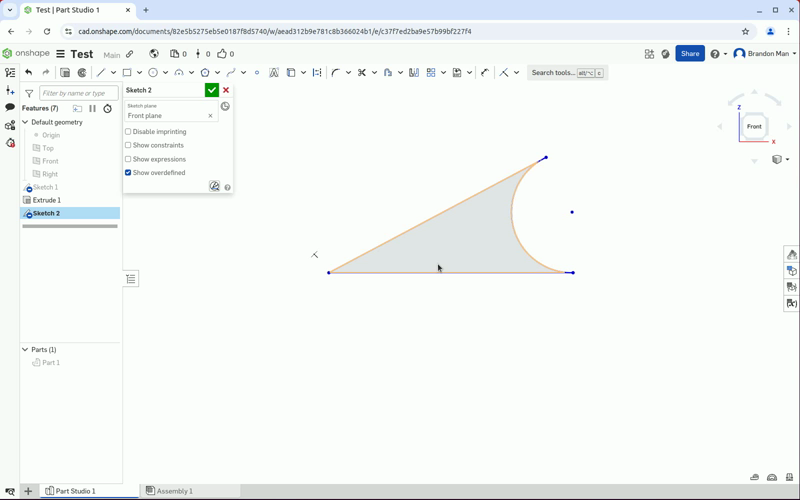
scroll(6)
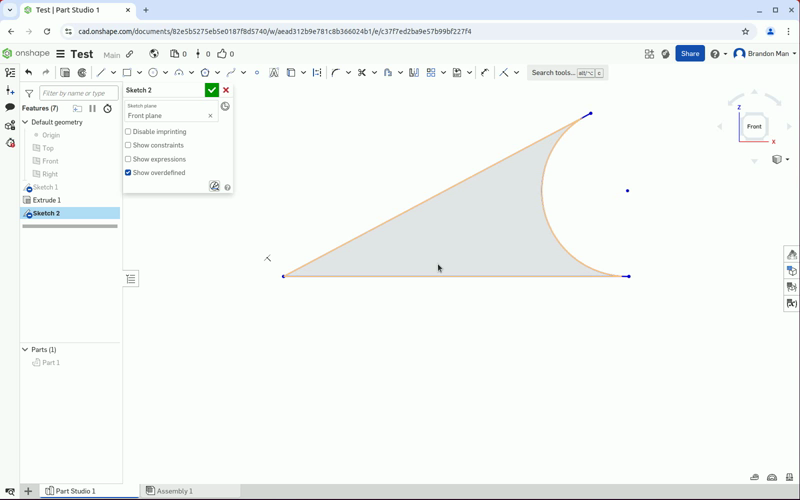
scroll(6)
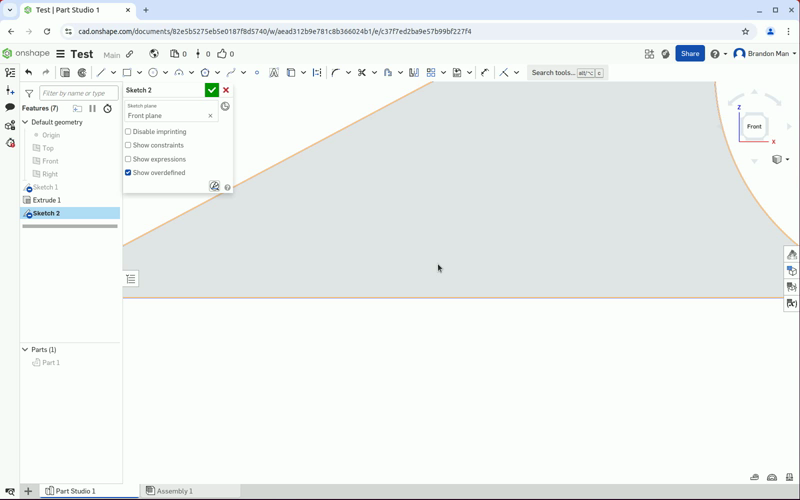
click(438, 263)
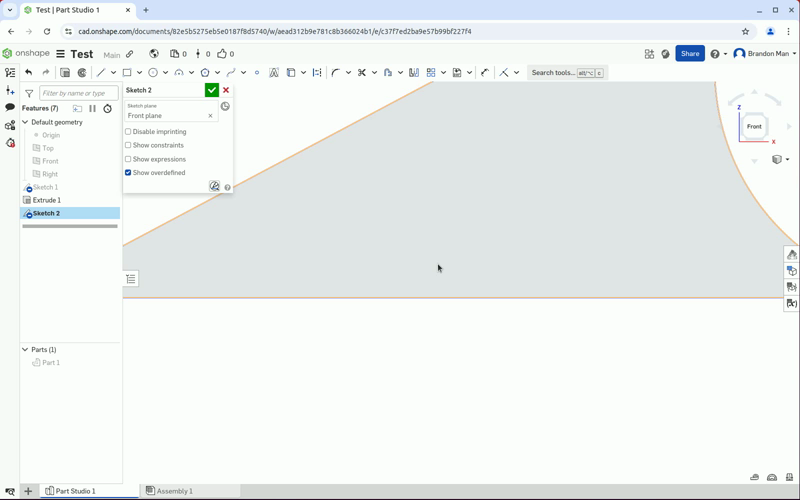
scroll(-6)
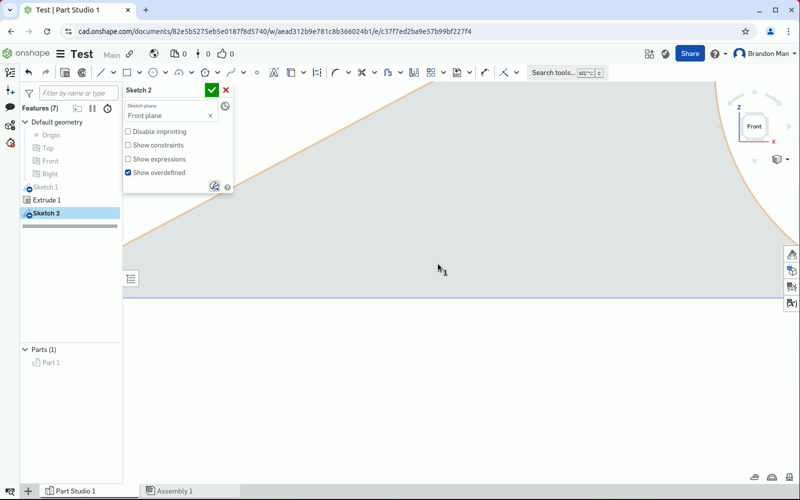
scroll(-6)
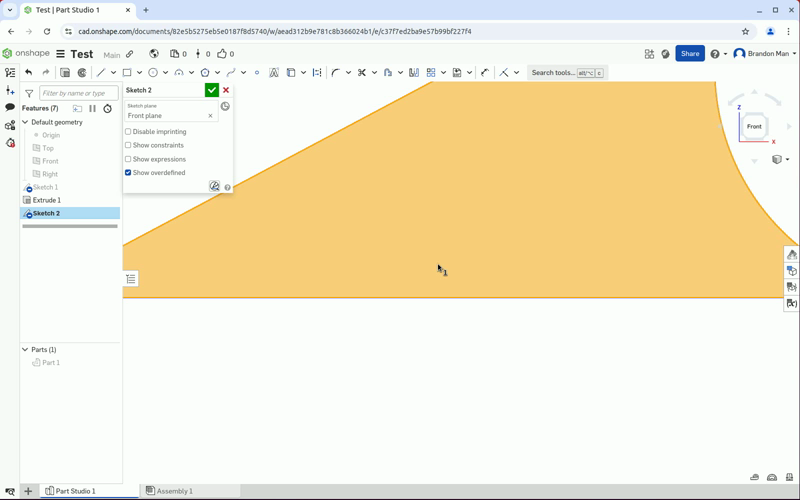
scroll(-6)
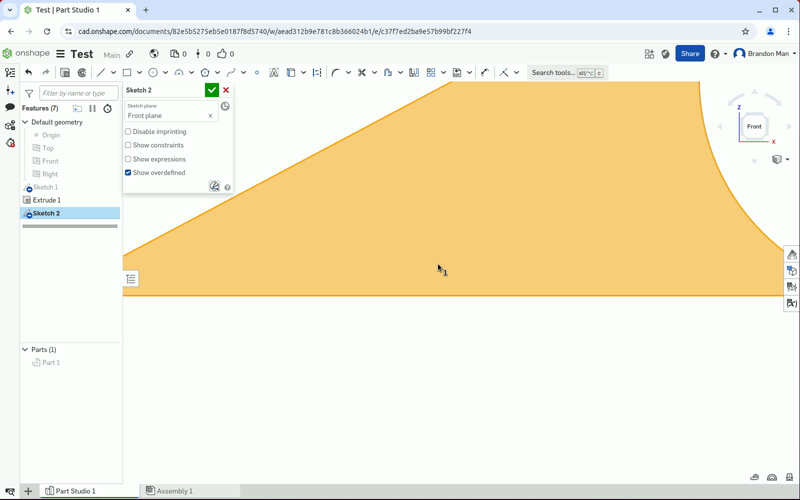
scroll(-6)
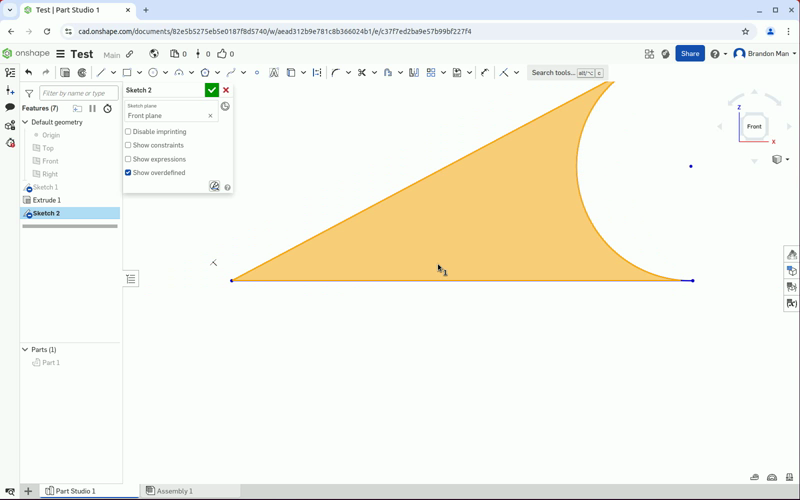
scroll(-6)
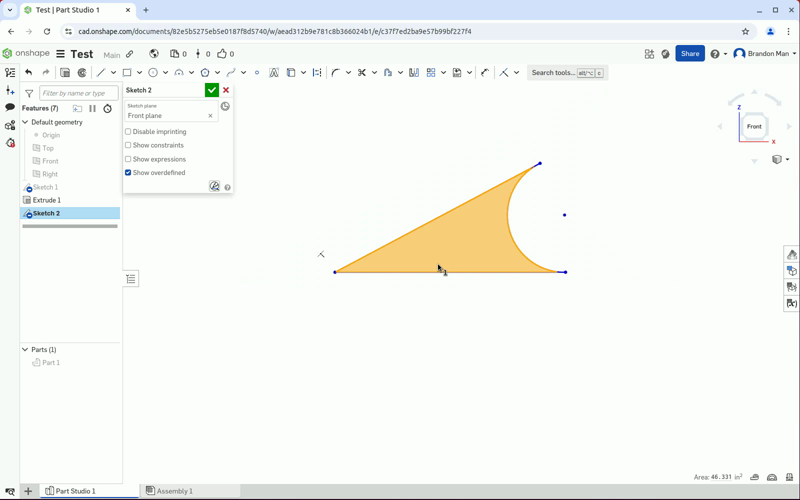
scroll(-6)
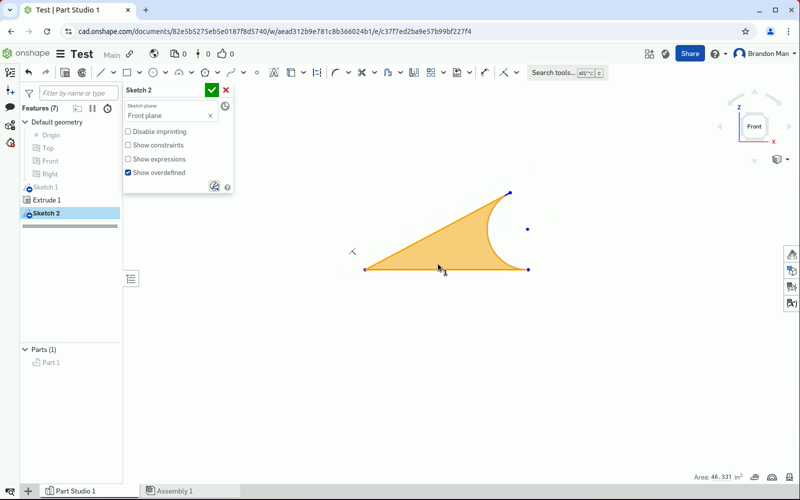
scroll(-6)
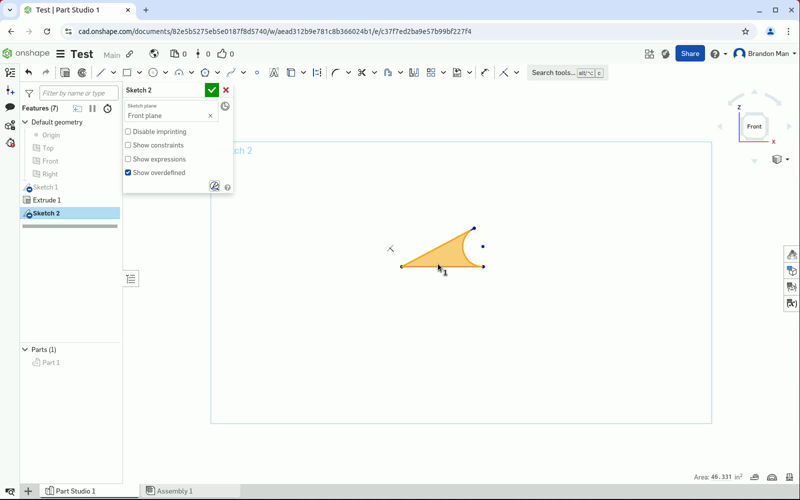
mouse_move(73, 352)
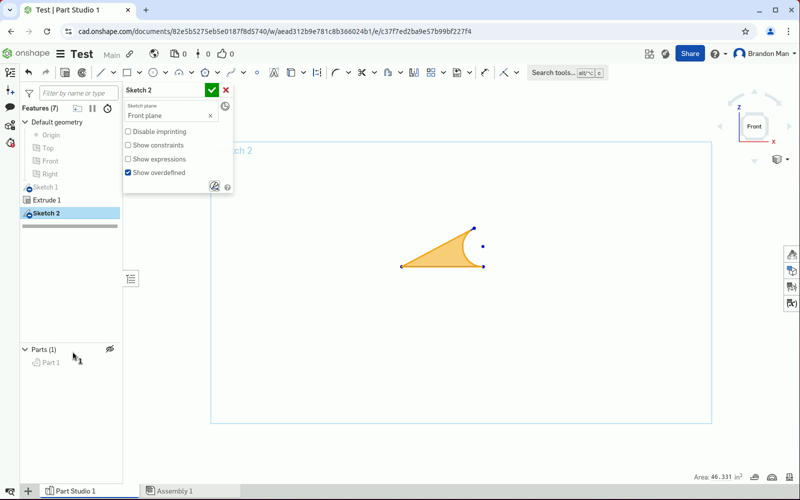
key(shift+y)
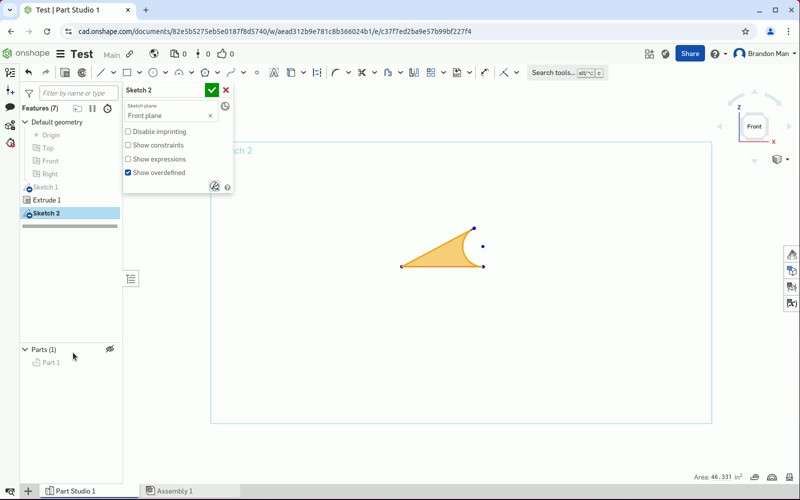
key(shift+e)
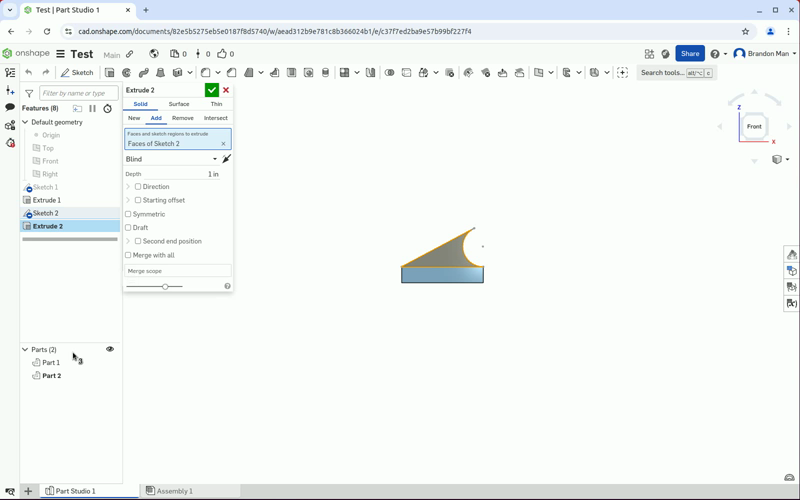
mouse_move(143, 106)
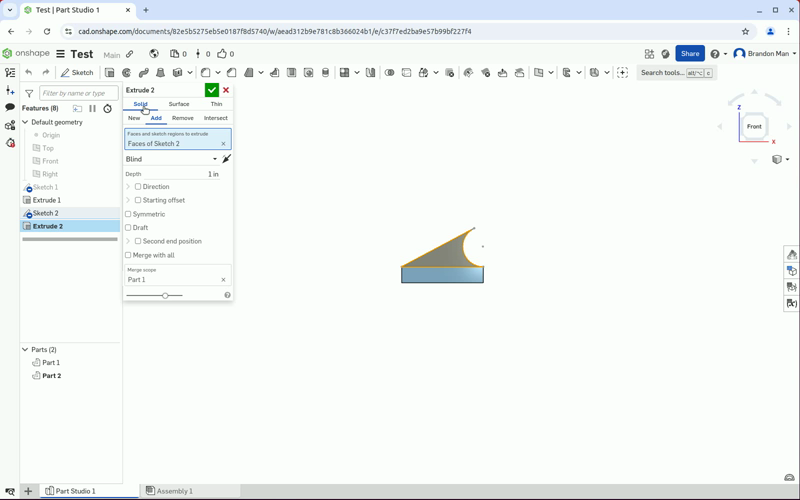
click(143, 106)
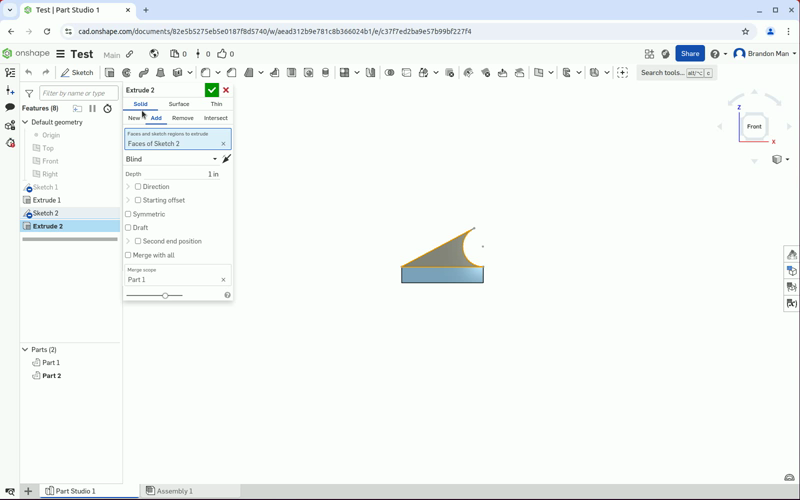
mouse_move(137, 120)
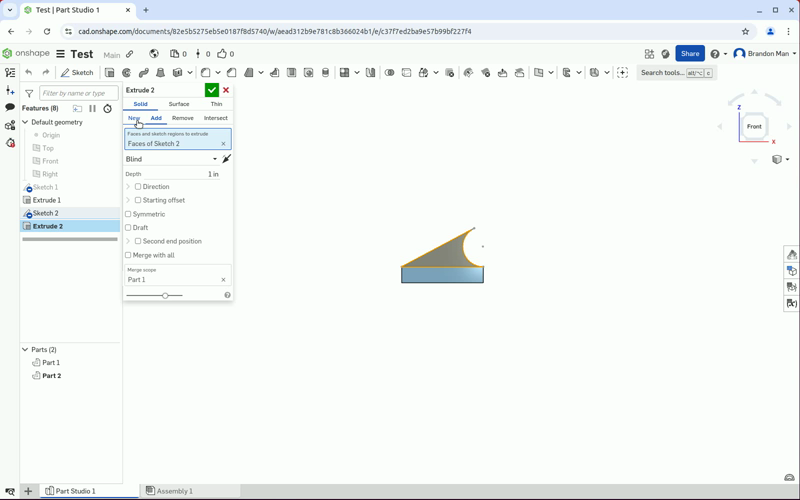
click(137, 120)
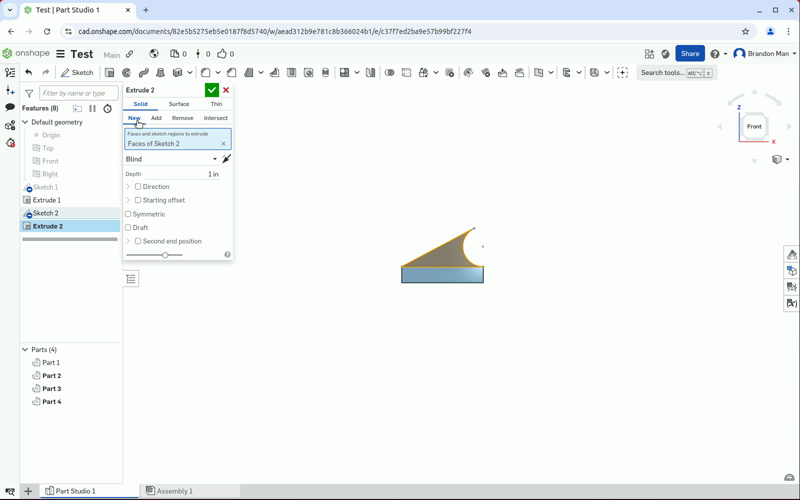
key(tab, 4)
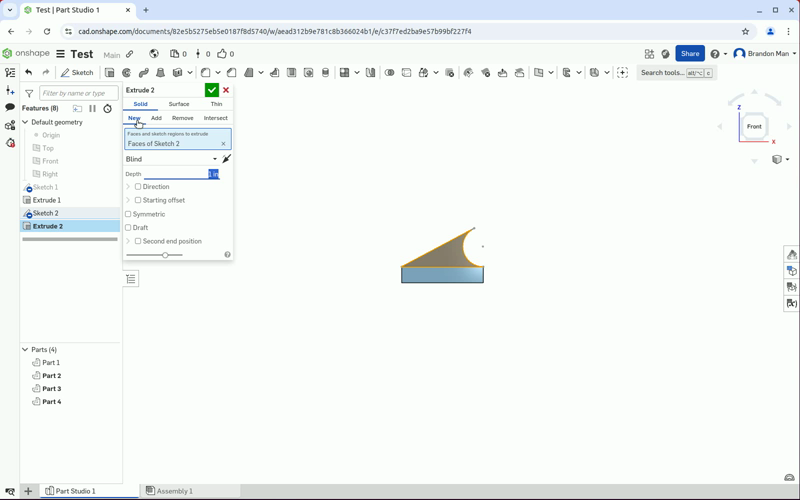
text(6.499)
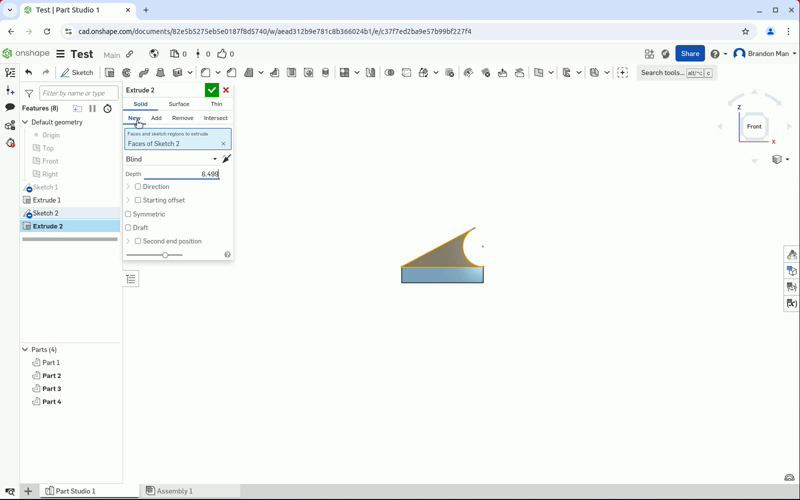
key(enter)
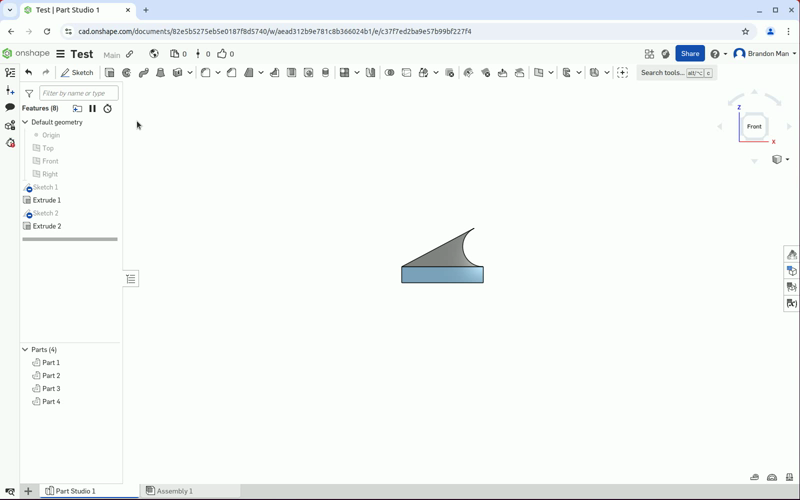
key(shift+h)
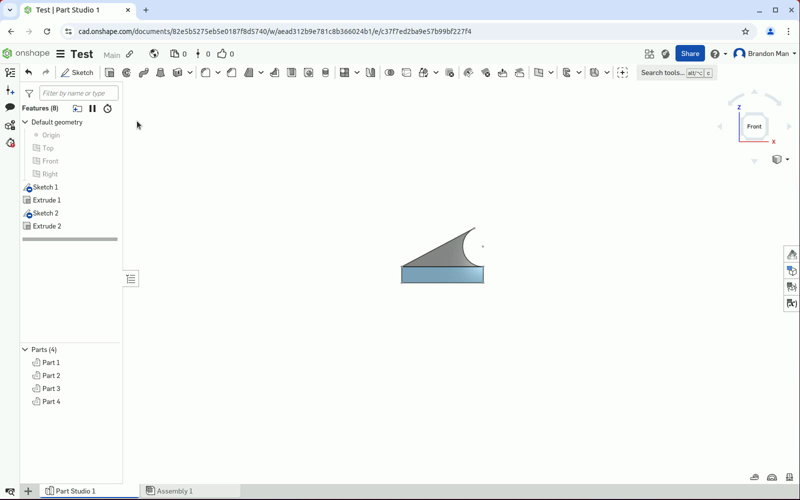
key(shift+h)
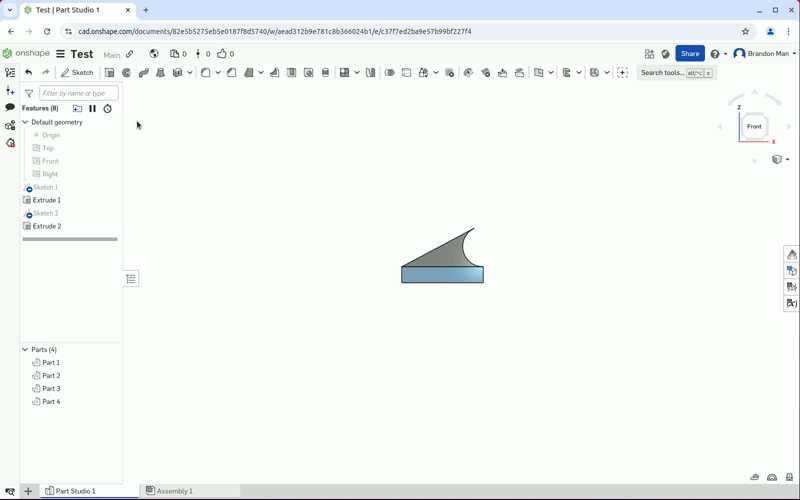
mouse_move(73, 189)
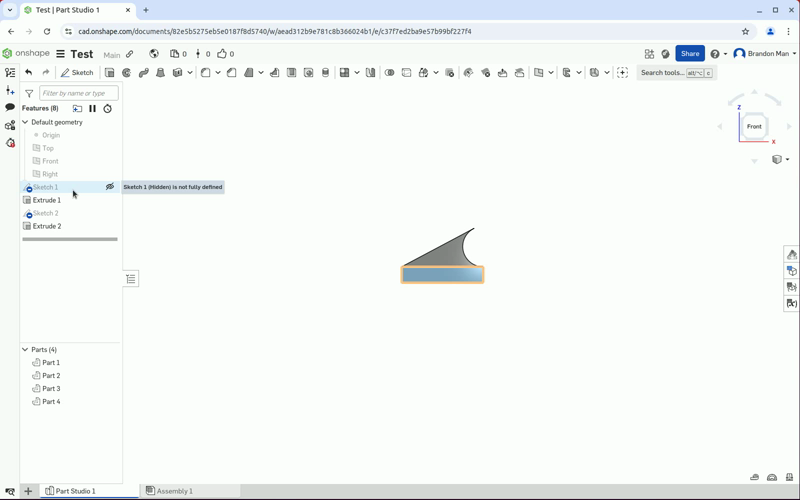
click(73, 189)
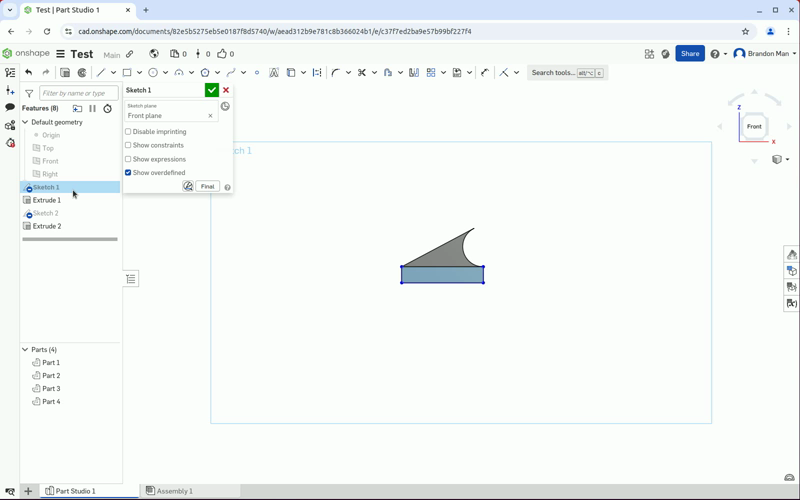
mouse_move(229, 92)
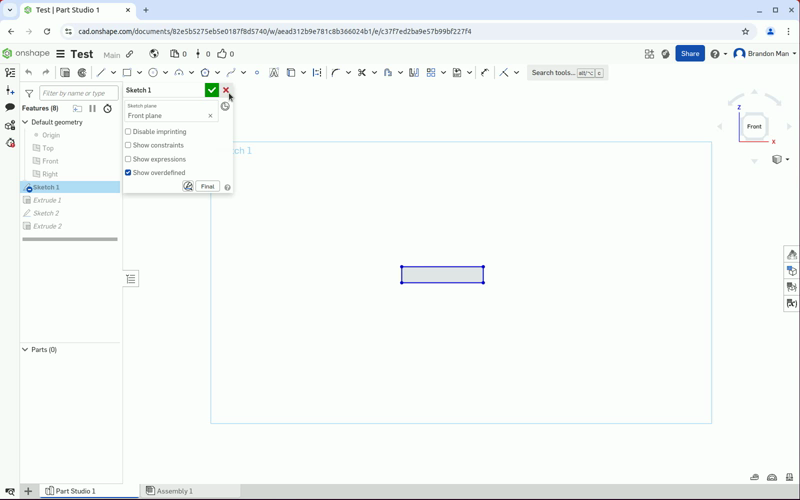
click(229, 92)
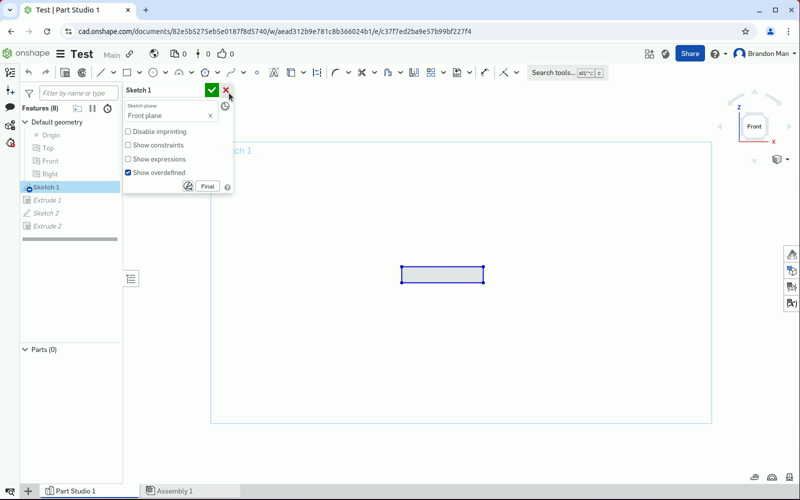
key(shift+s)
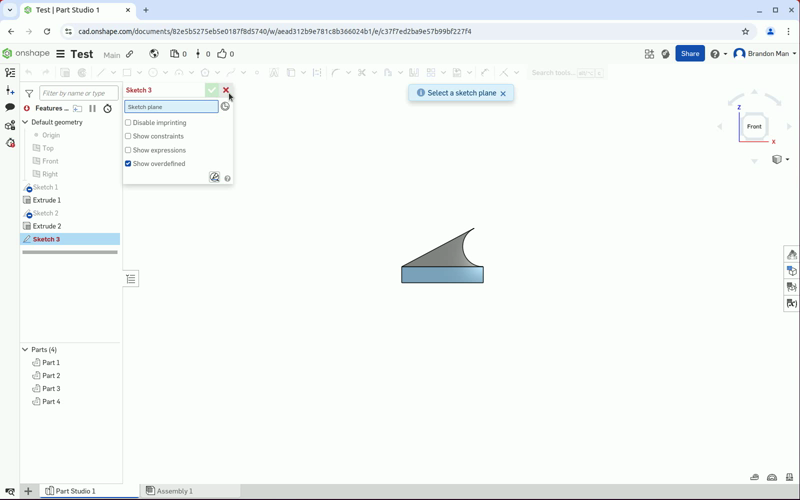
mouse_move(73, 163)
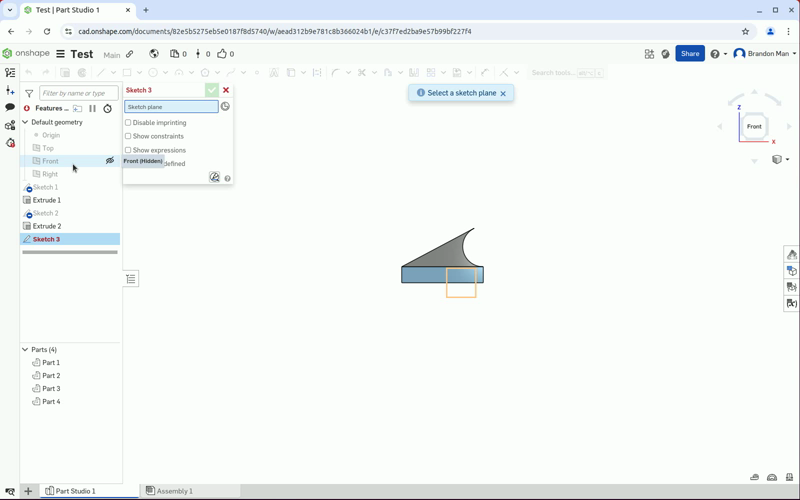
click(73, 163)
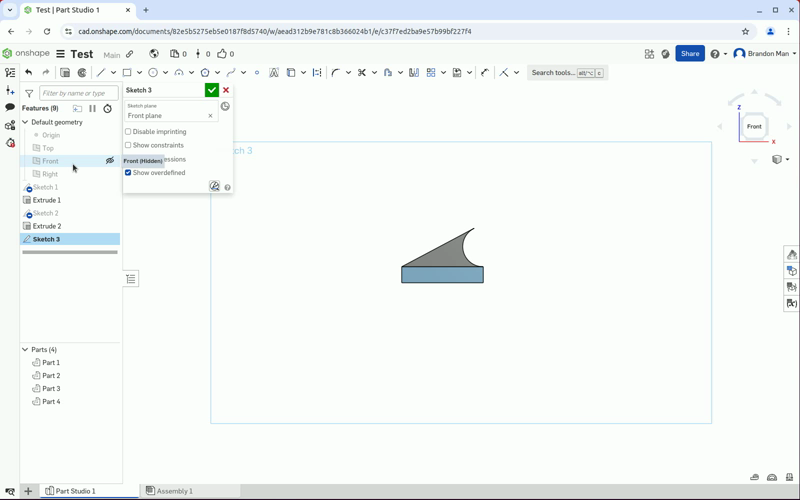
mouse_move(73, 352)
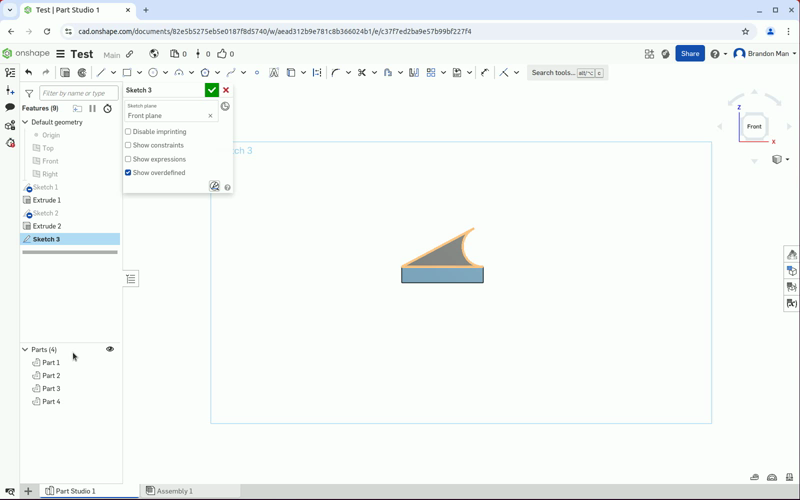
key(y)
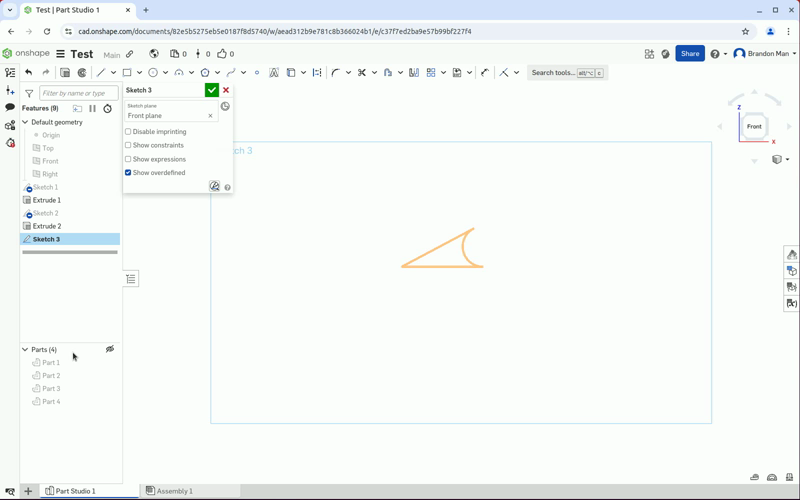
key(a)
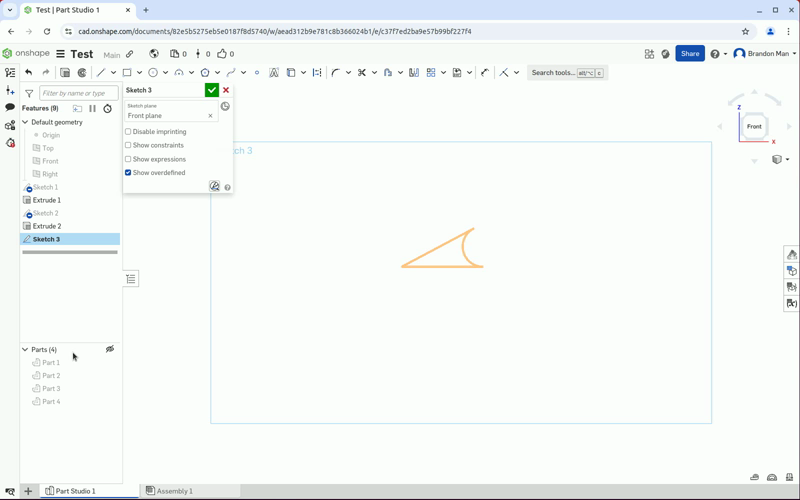
key_down(shift)
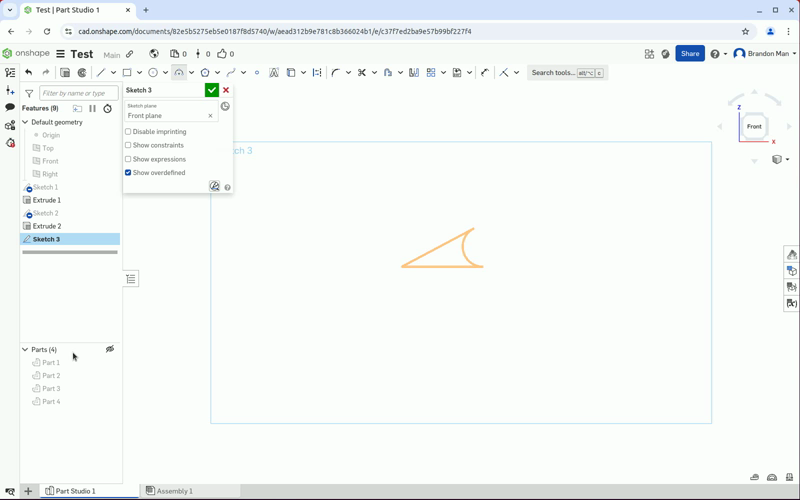
mouse_move(473, 228)
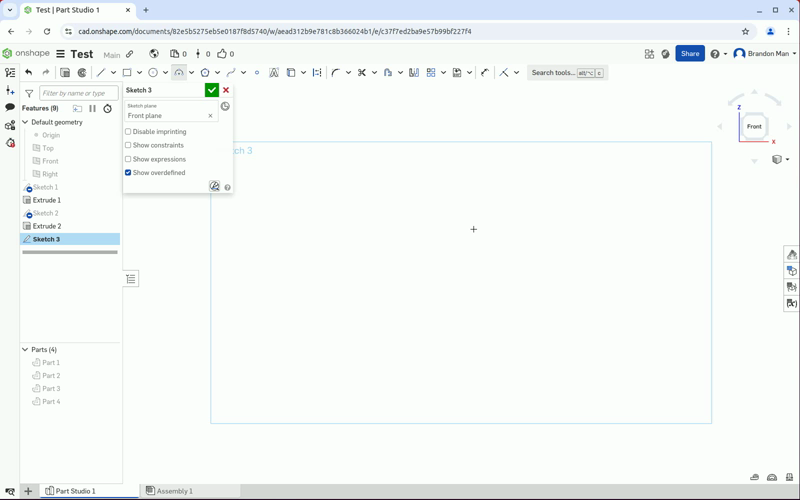
click(473, 228)
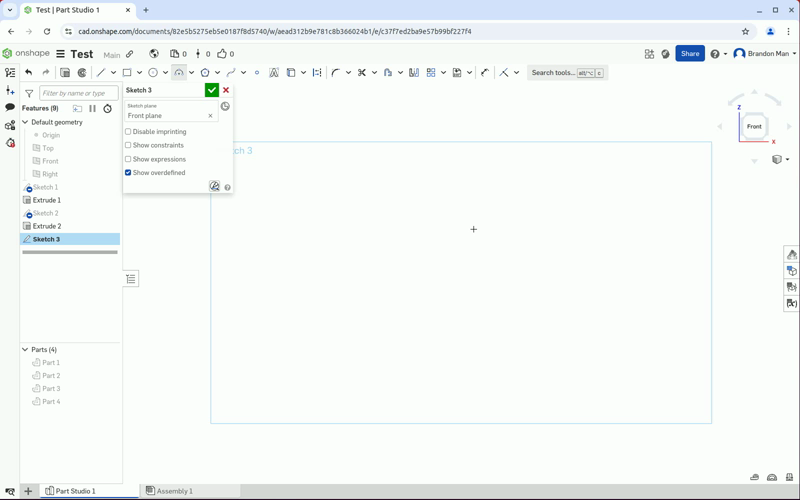
key_up(shift)
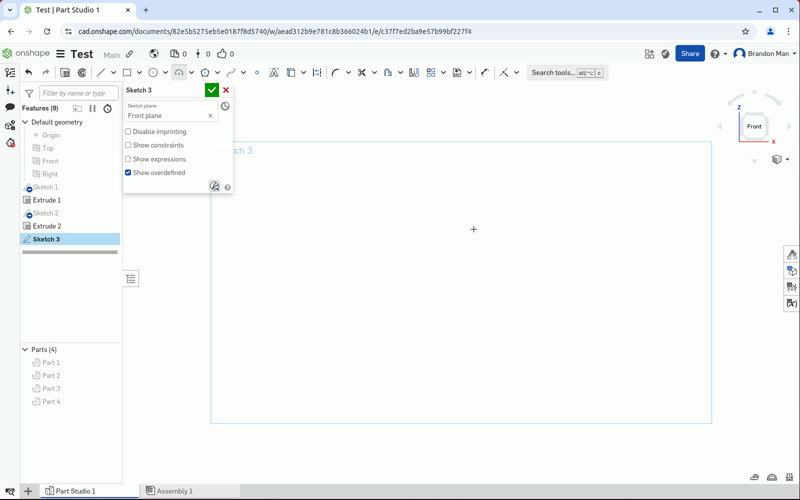
key_down(shift)
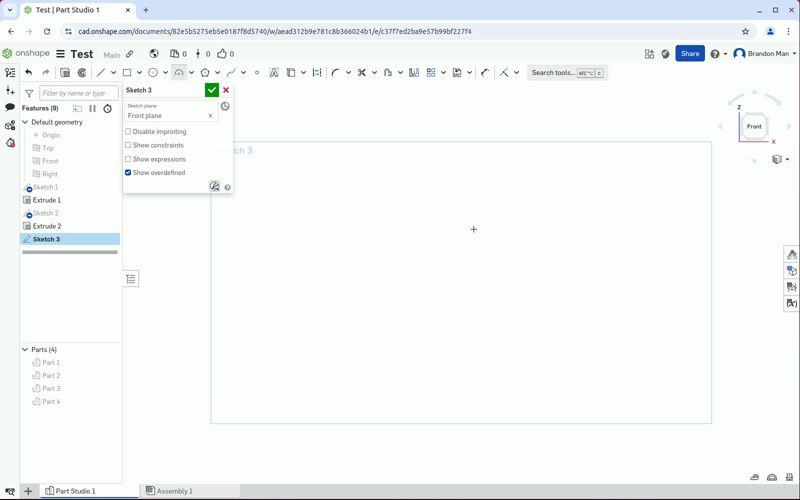
mouse_move(483, 267)
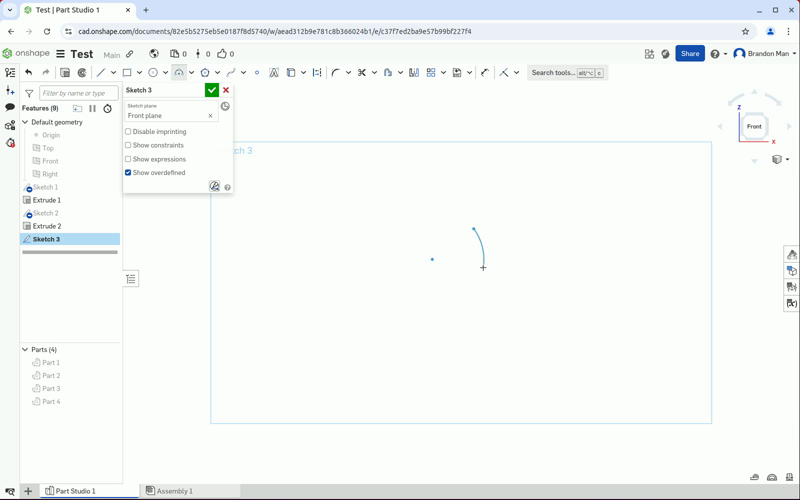
click(483, 267)
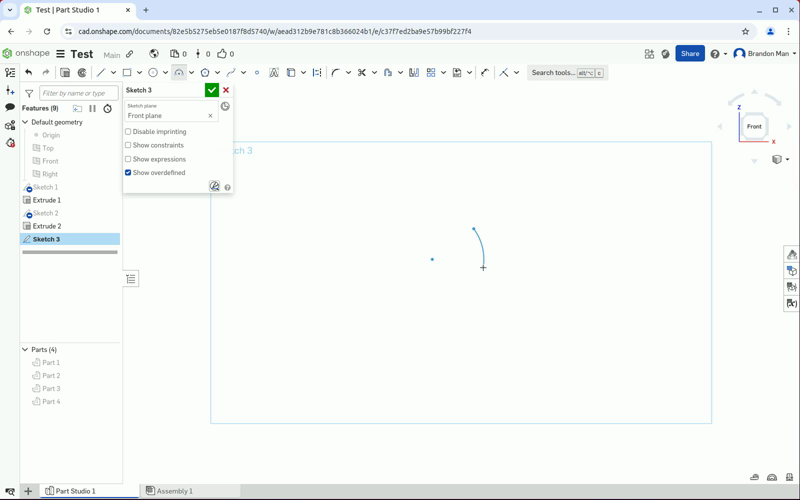
mouse_move(463, 252)
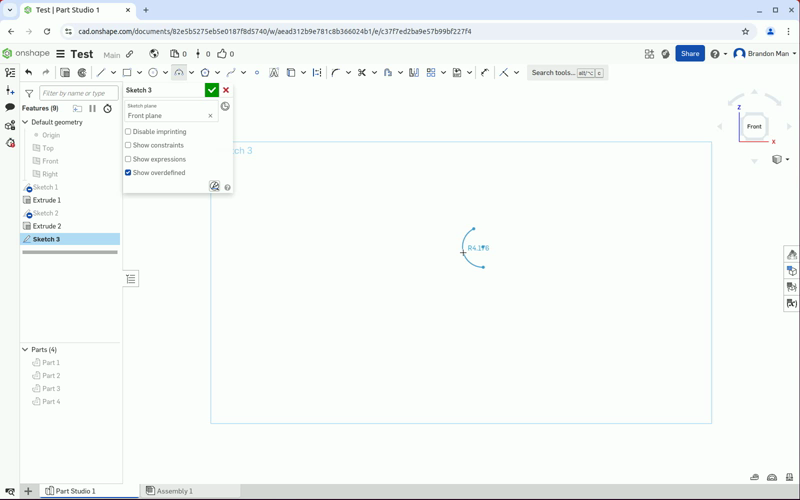
click(463, 252)
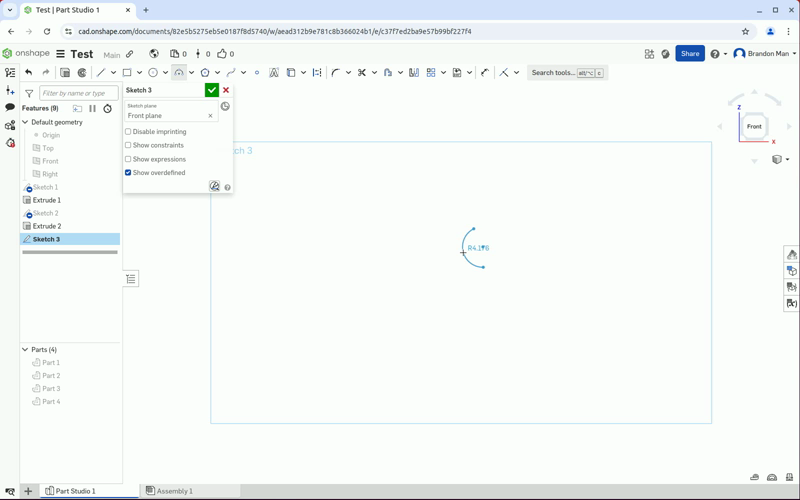
key_up(shift)
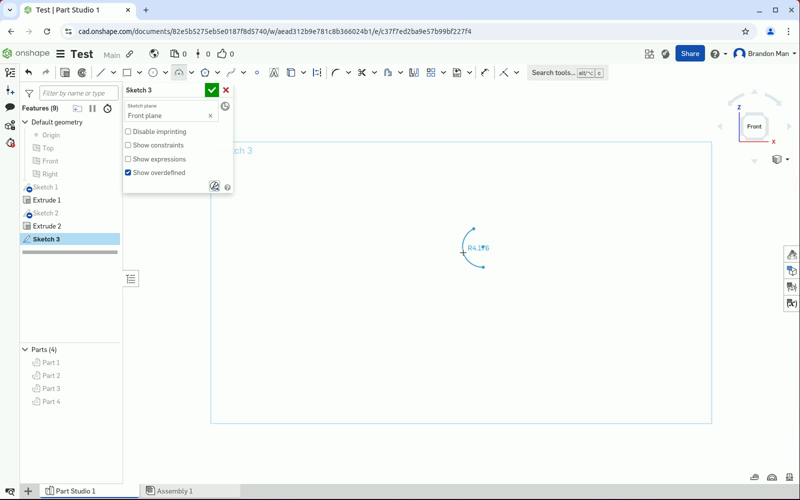
key(esc)
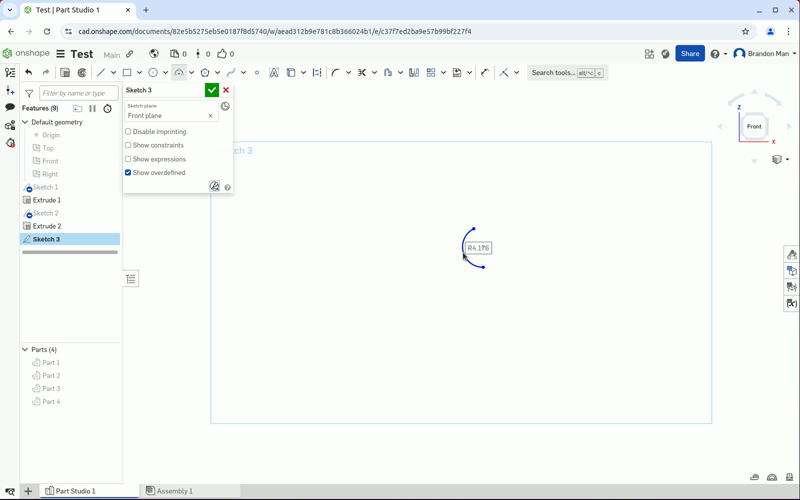
key(l)
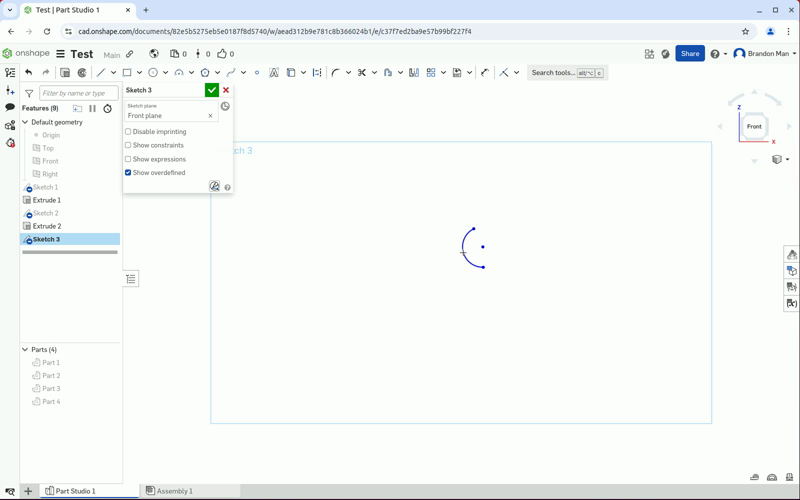
mouse_move(483, 267)
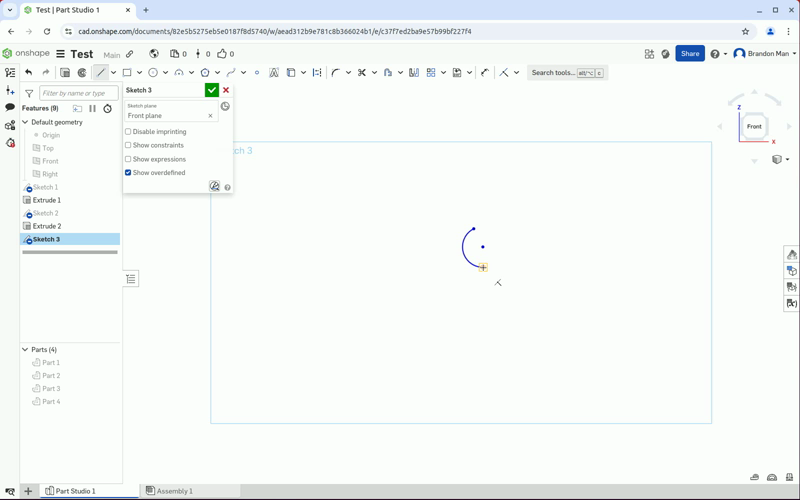
click(483, 267)
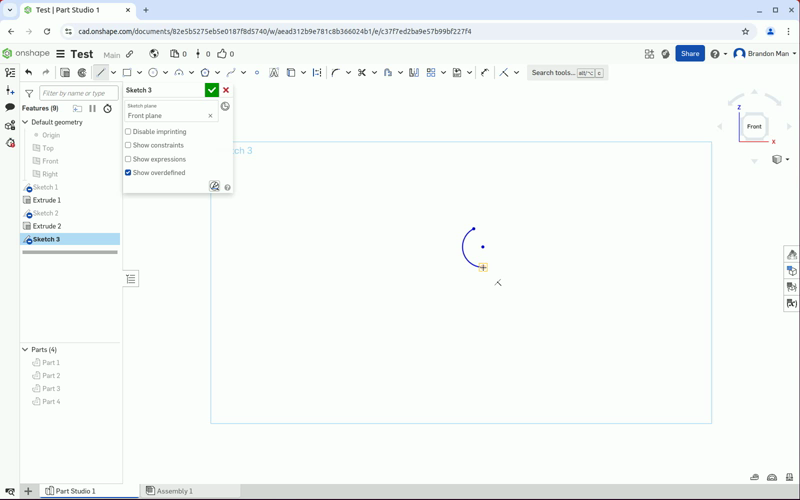
key_down(shift)
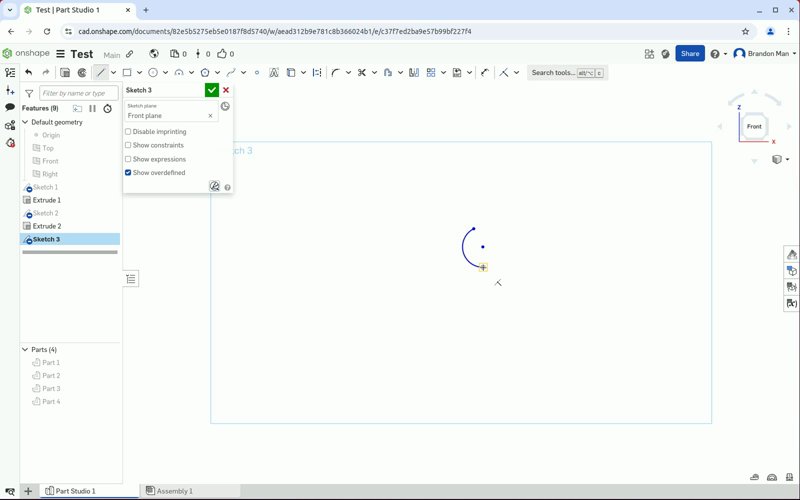
mouse_move(513, 267)
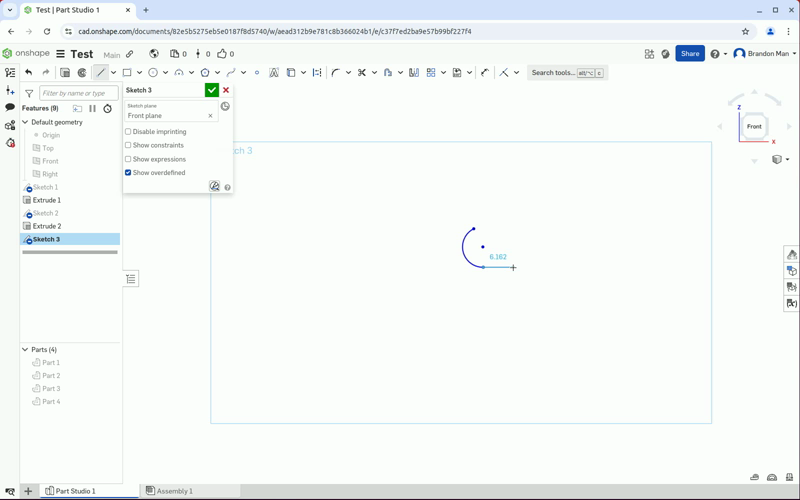
mouse_move(480, 256)
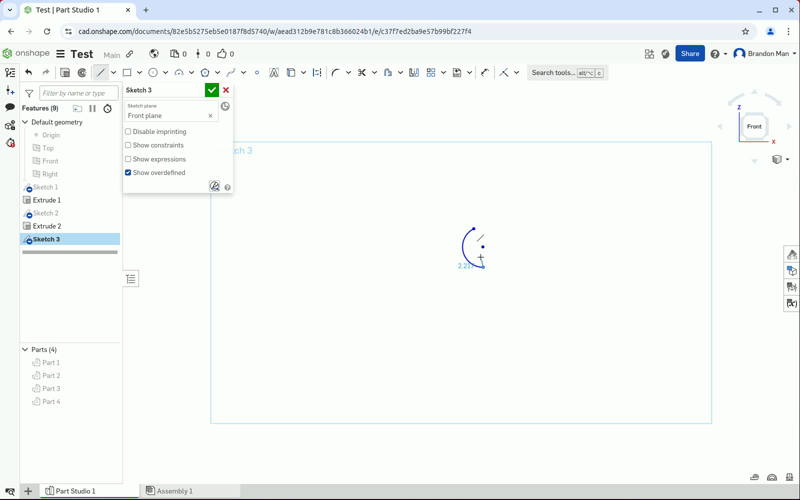
click(480, 256)
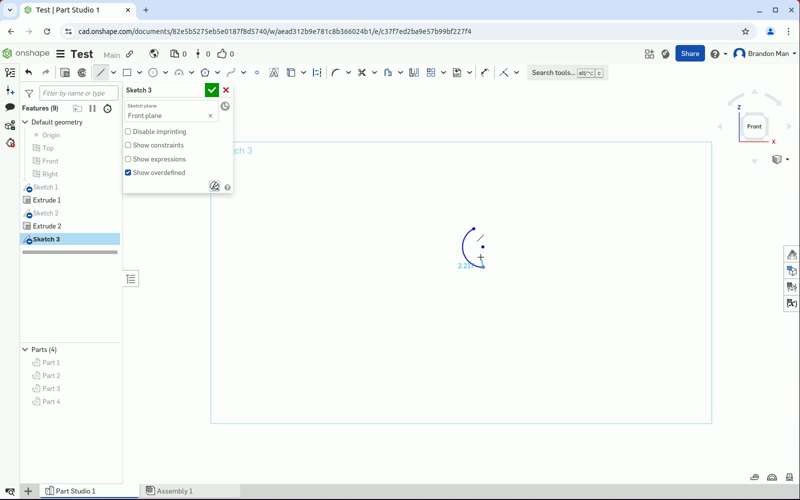
key_up(shift)
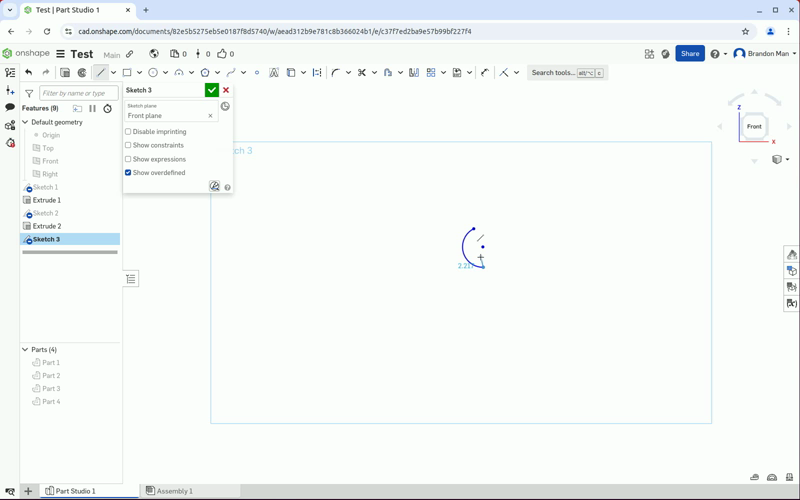
key(esc)
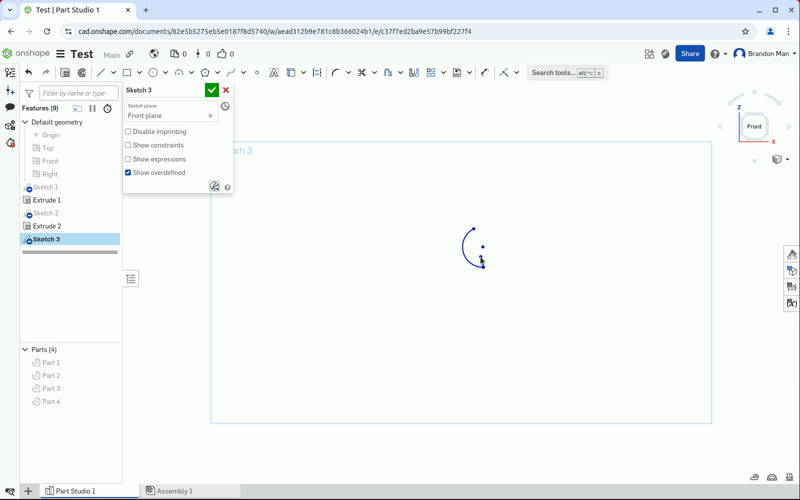
key(a)
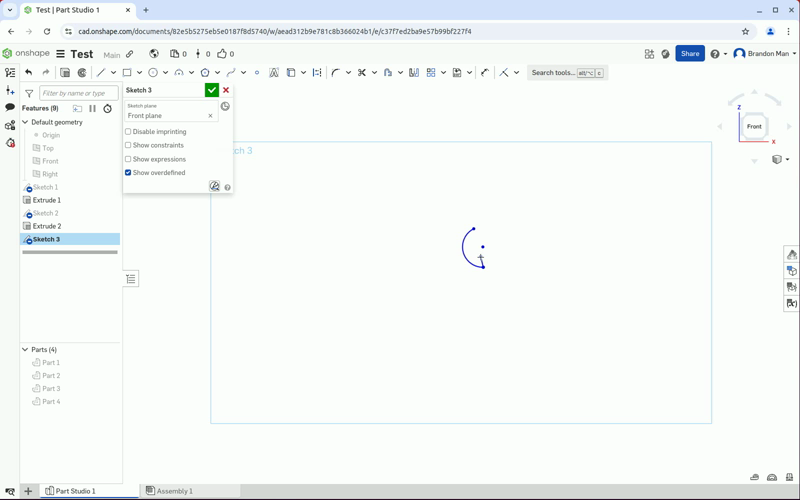
mouse_move(480, 256)
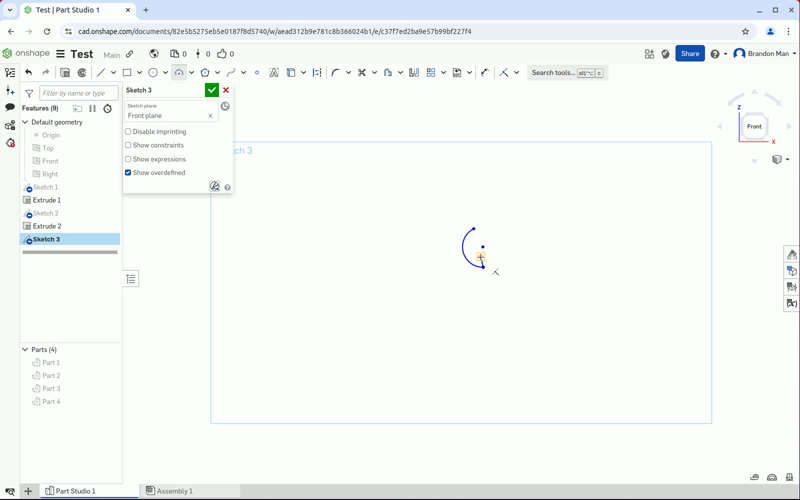
click(480, 256)
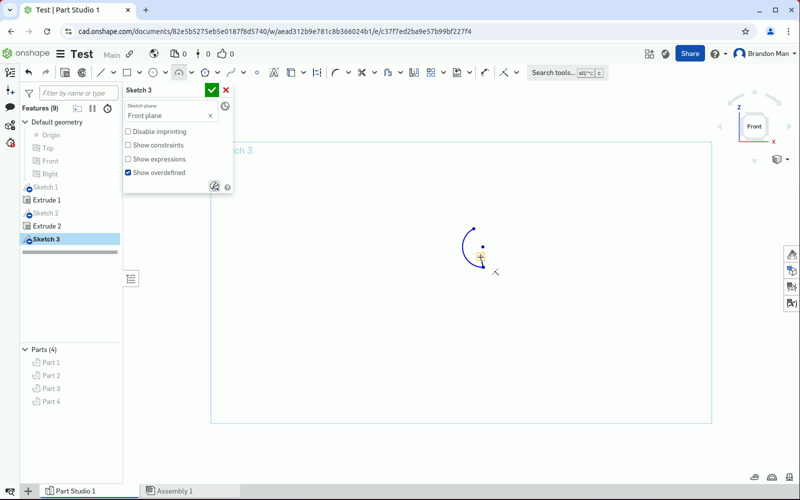
key_down(shift)
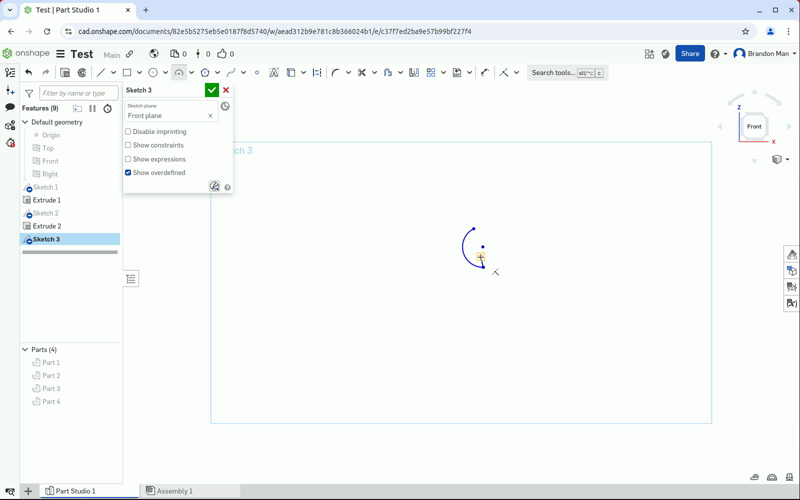
mouse_move(476, 239)
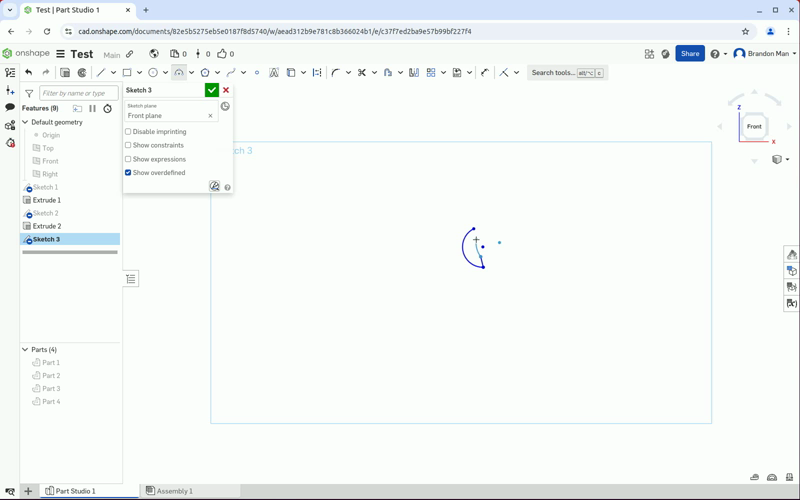
click(476, 239)
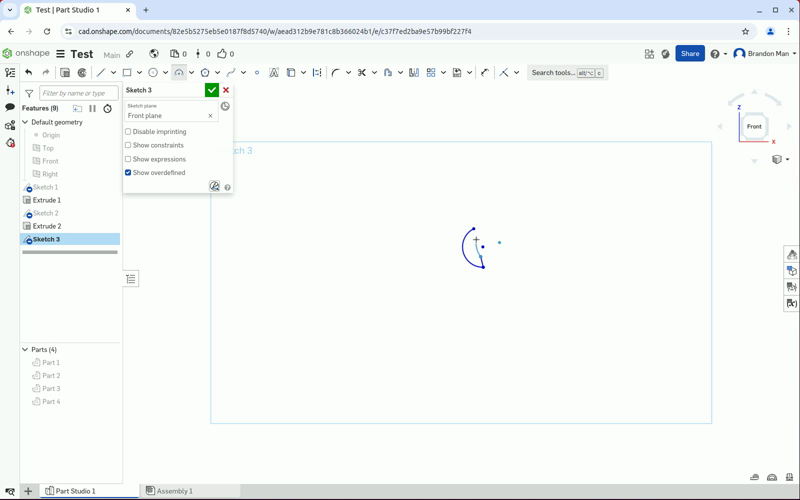
mouse_move(473, 249)
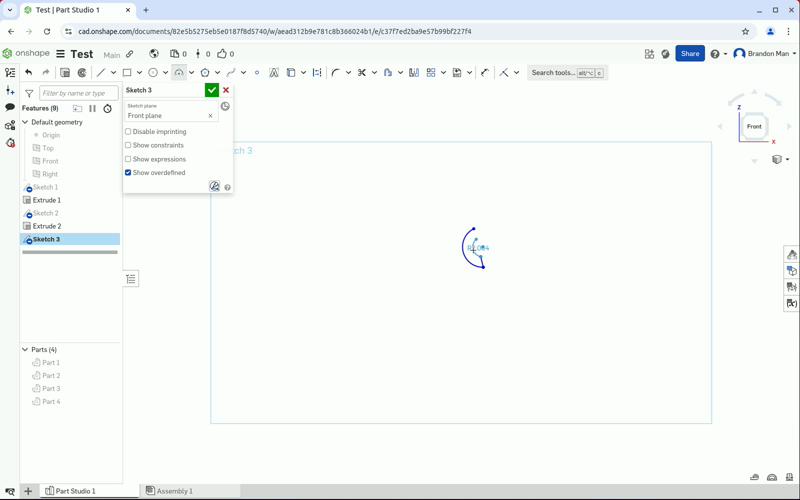
click(473, 249)
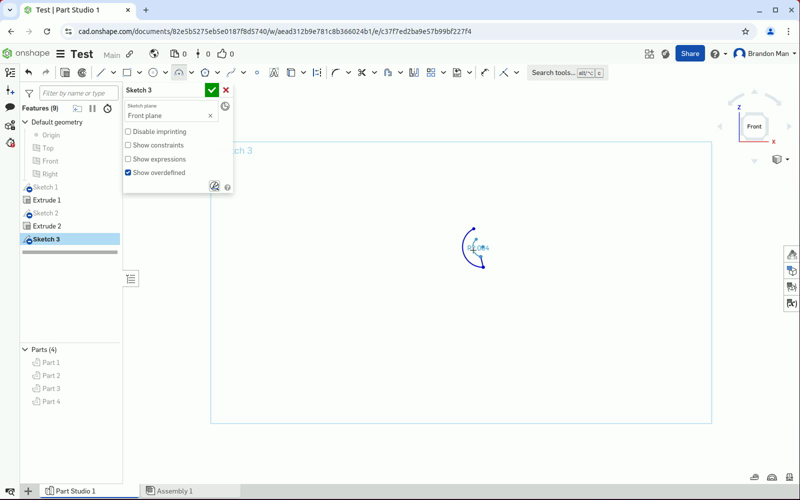
key_up(shift)
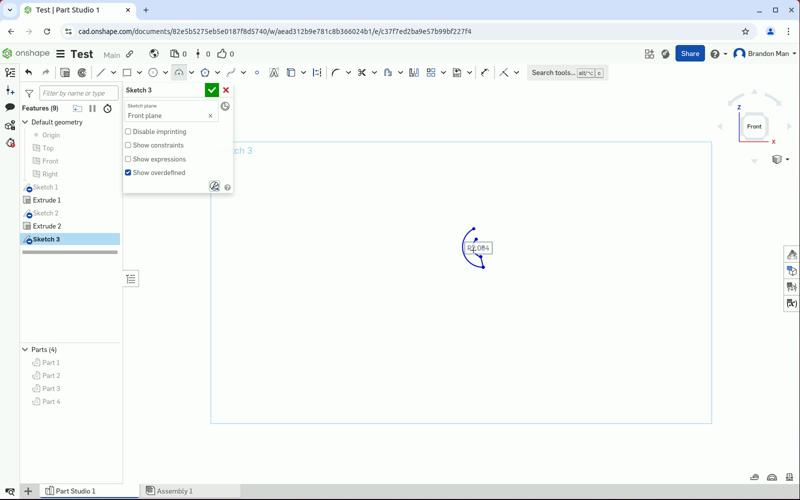
key(esc)
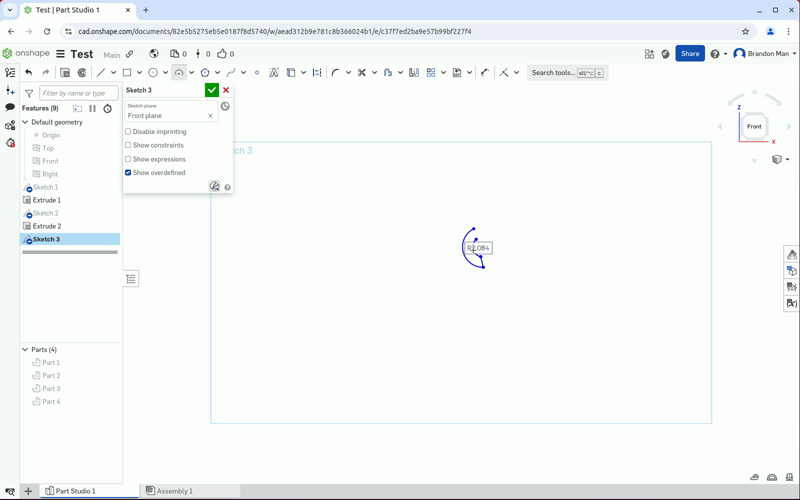
key(l)
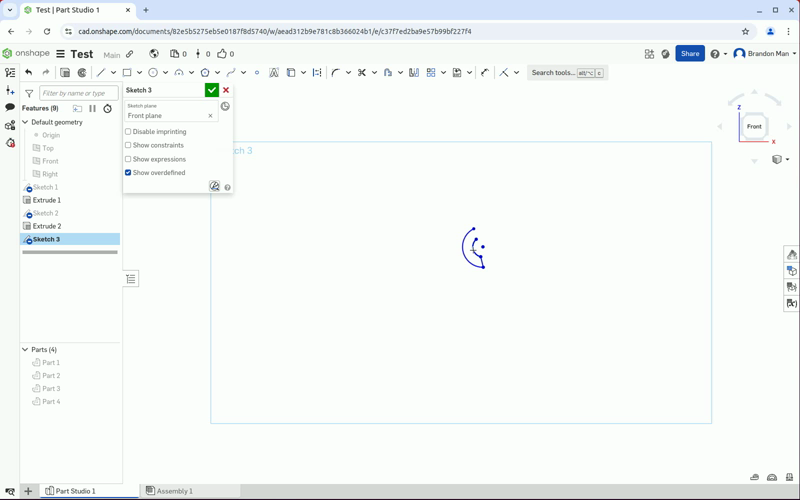
mouse_move(476, 239)
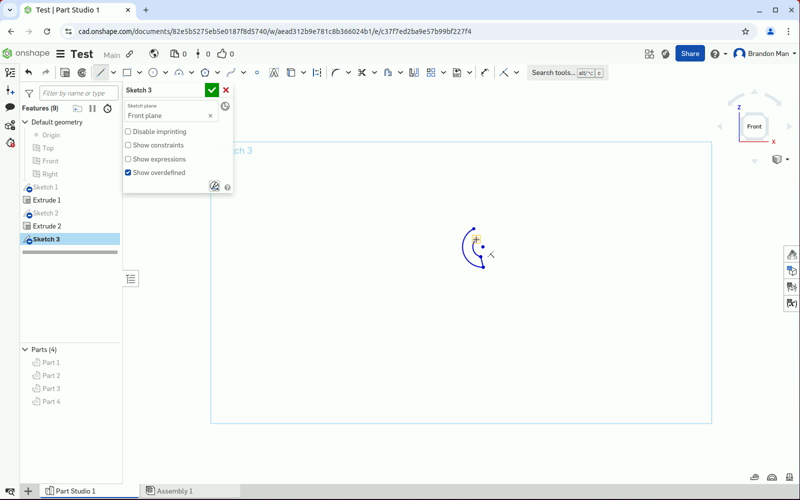
click(476, 239)
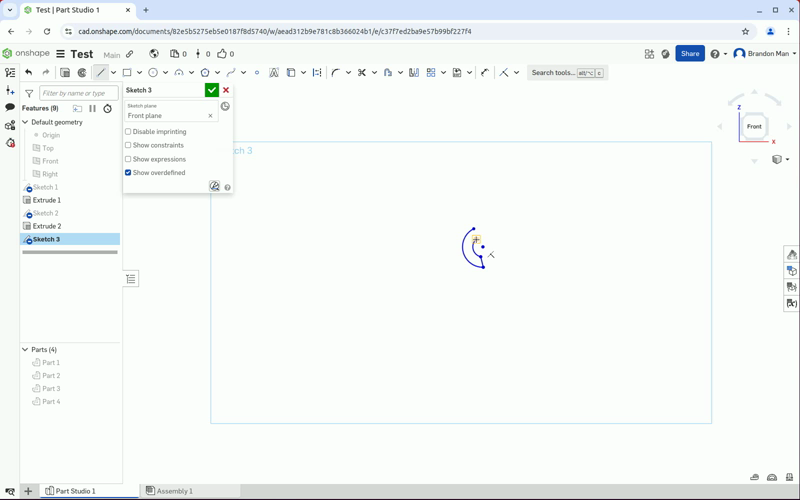
mouse_move(506, 239)
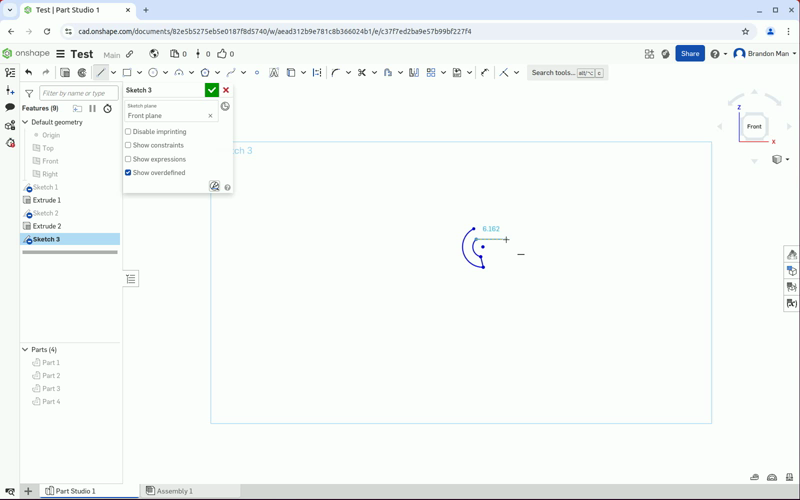
key_down(shift)
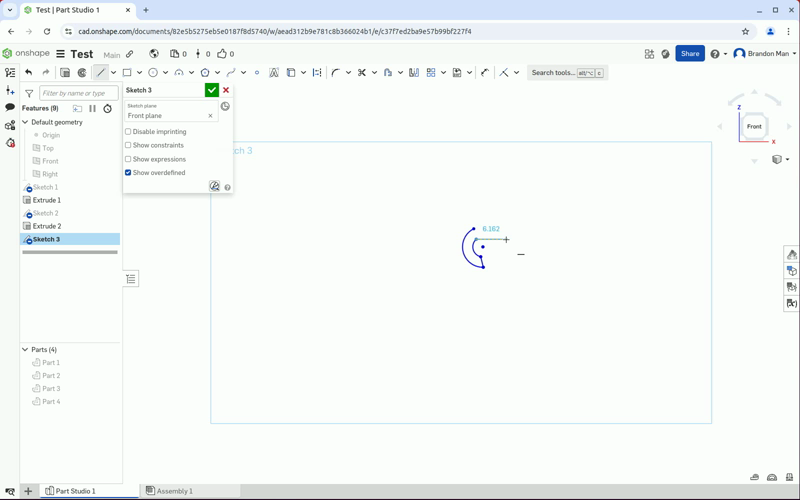
mouse_move(473, 228)
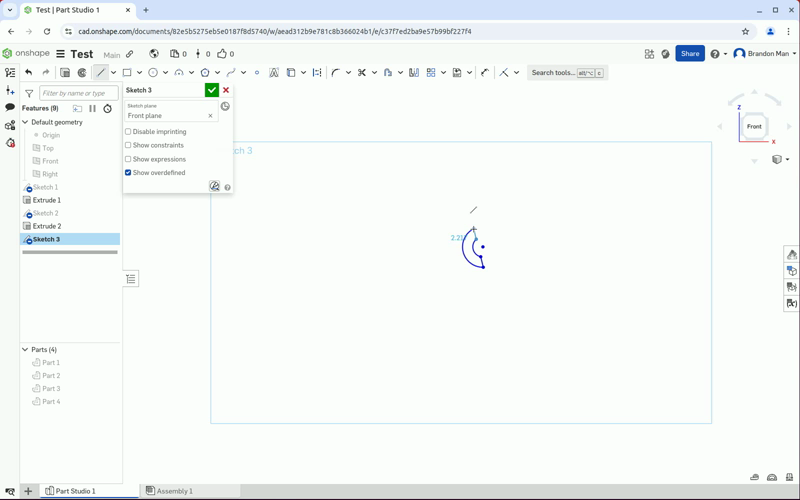
key_up(shift)
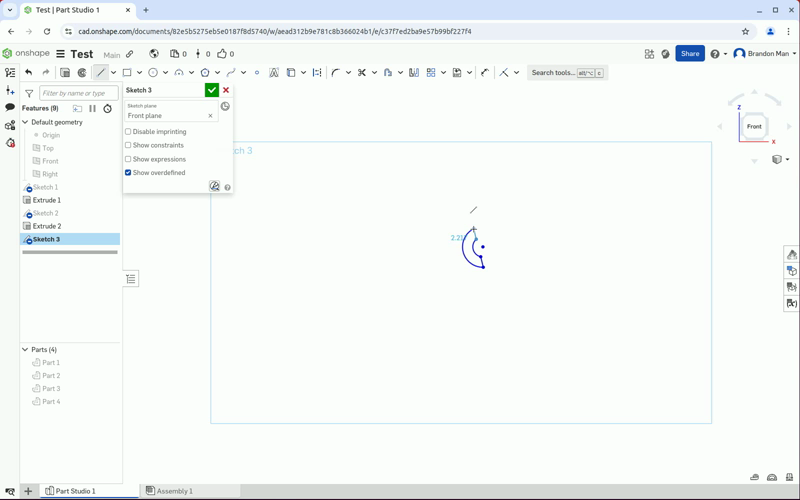
click(473, 228)
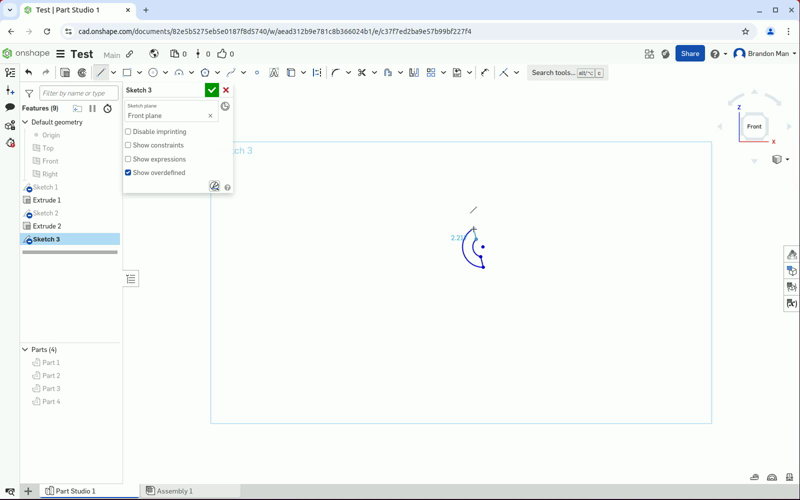
key(esc)
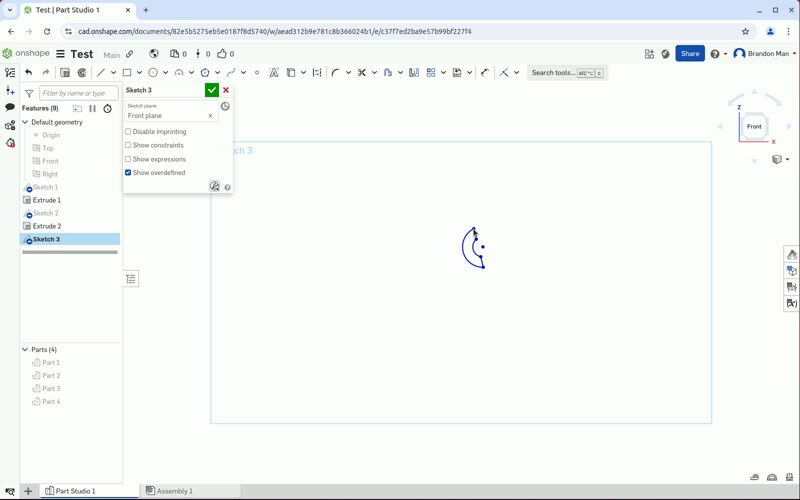
mouse_move(467, 242)
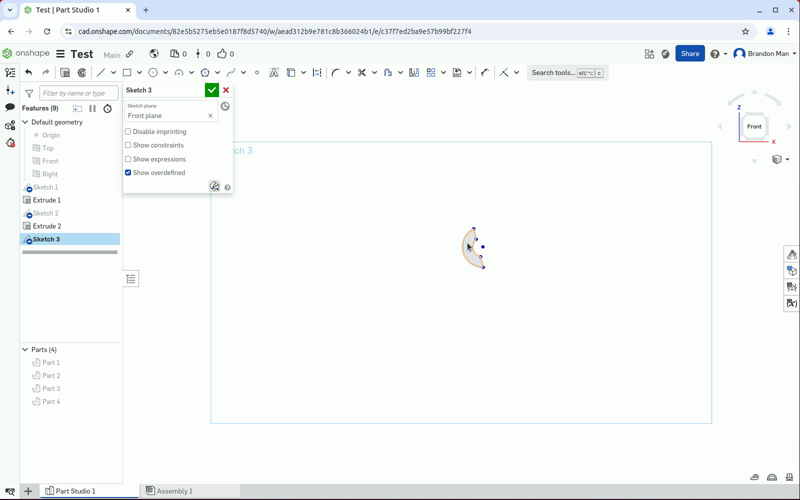
scroll(6)
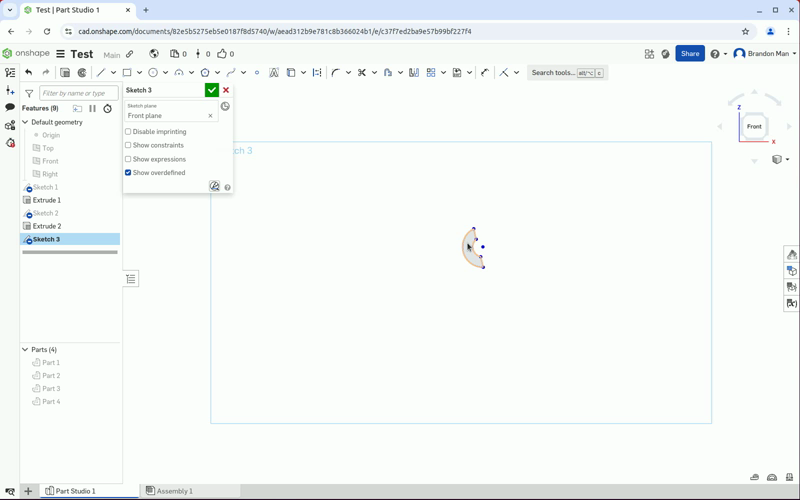
scroll(6)
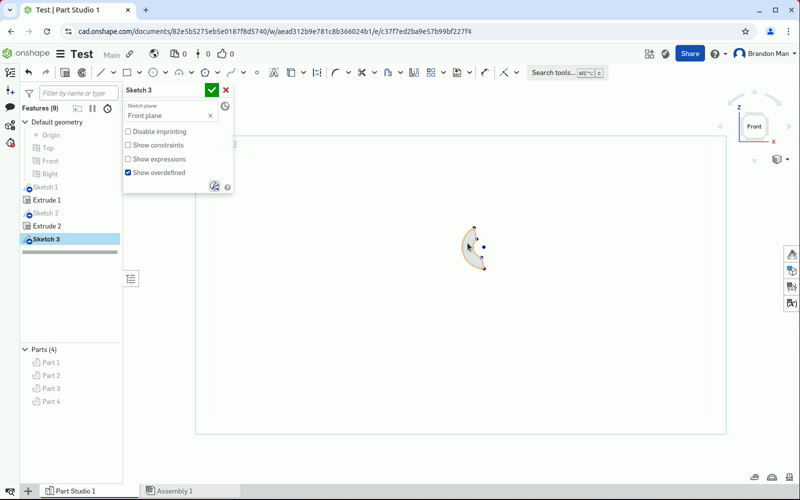
scroll(6)
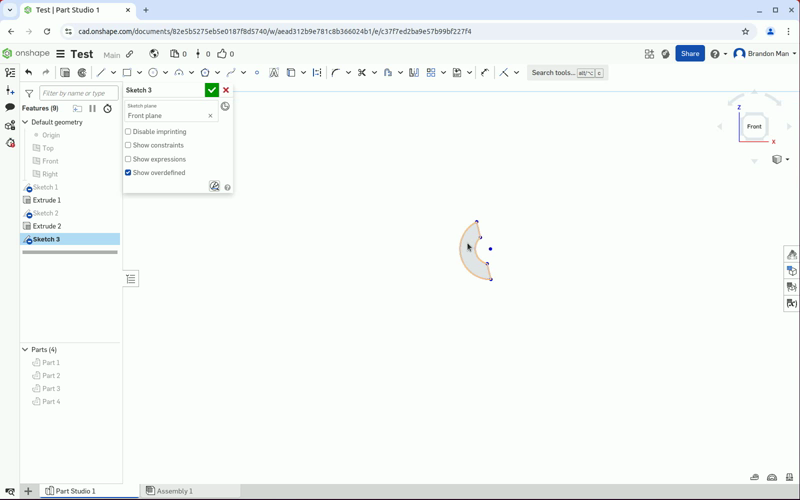
scroll(6)
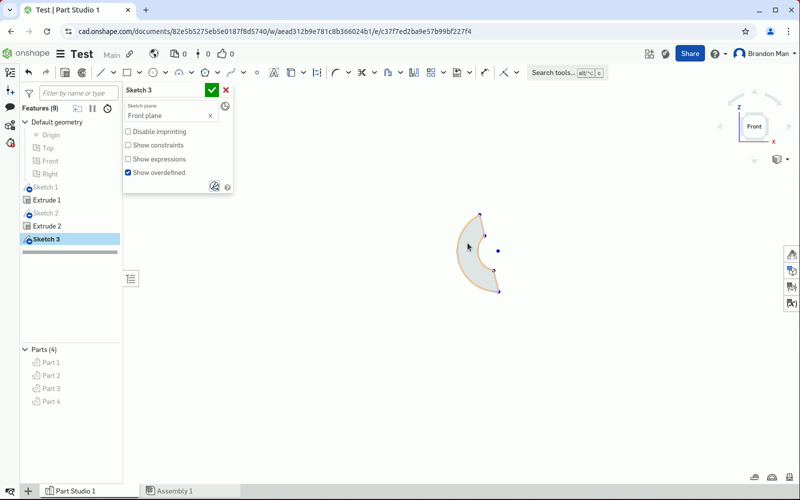
scroll(6)
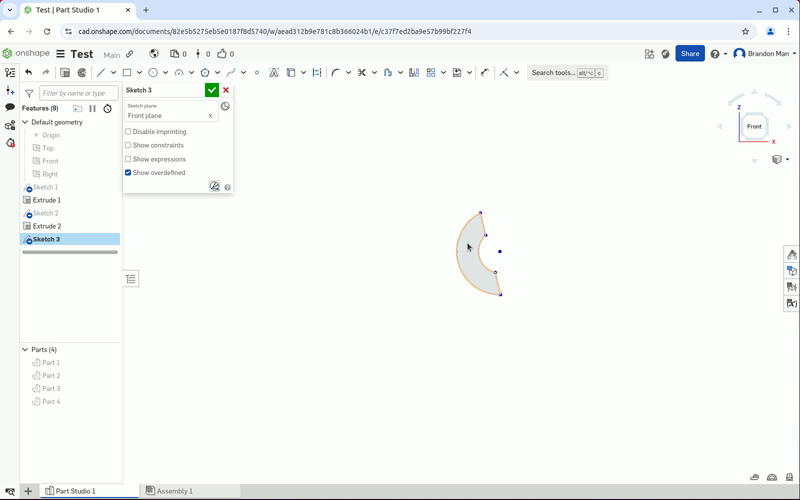
scroll(6)
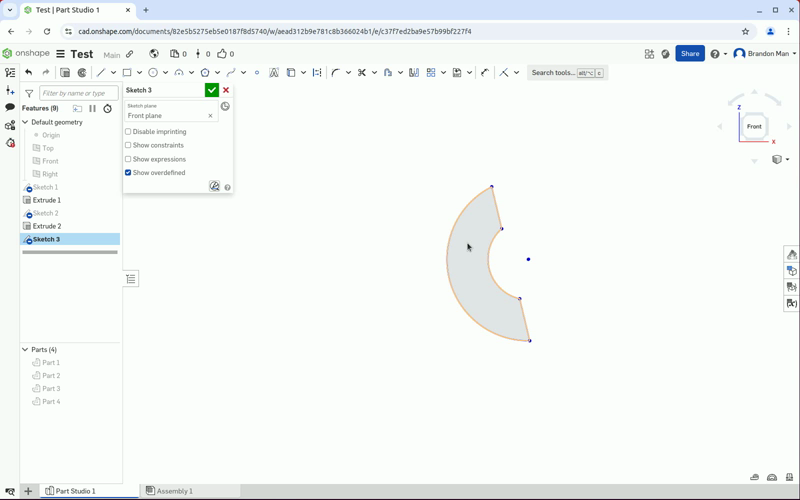
scroll(6)
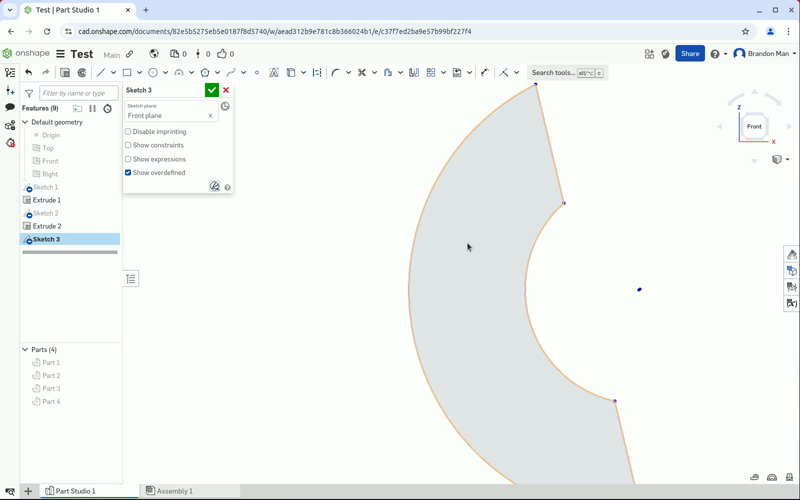
click(467, 242)
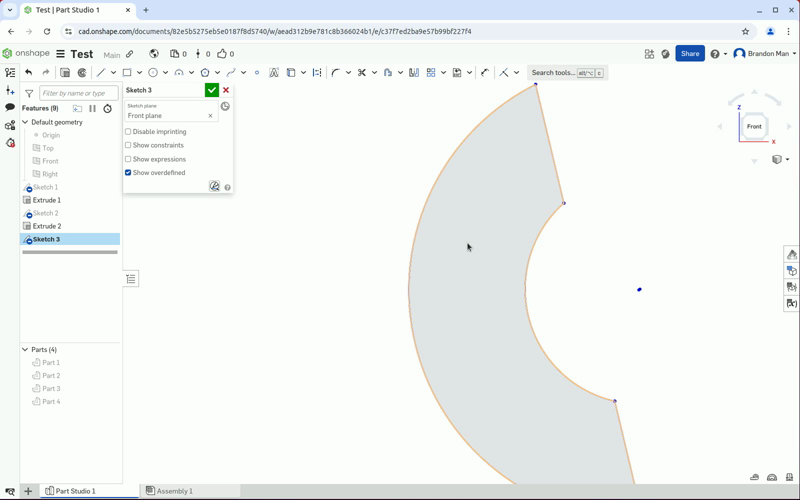
scroll(-6)
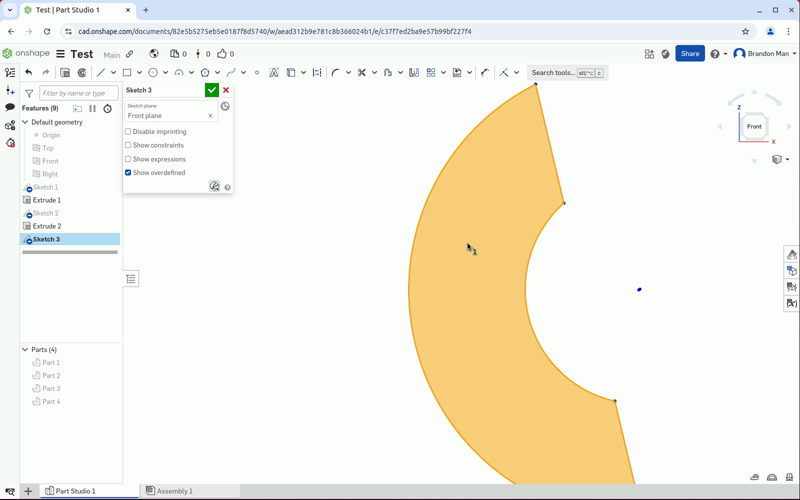
scroll(-6)
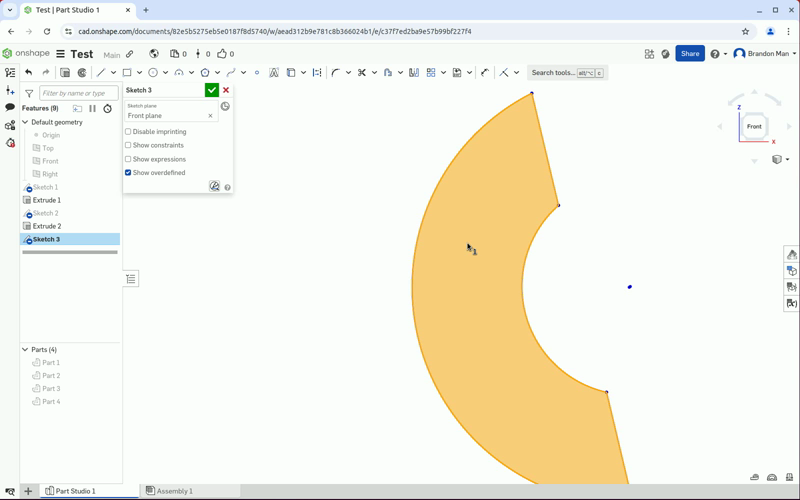
scroll(-6)
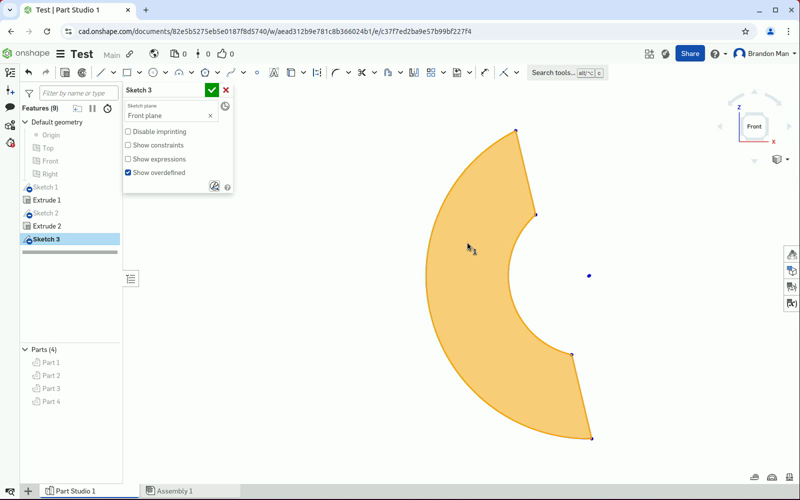
scroll(-6)
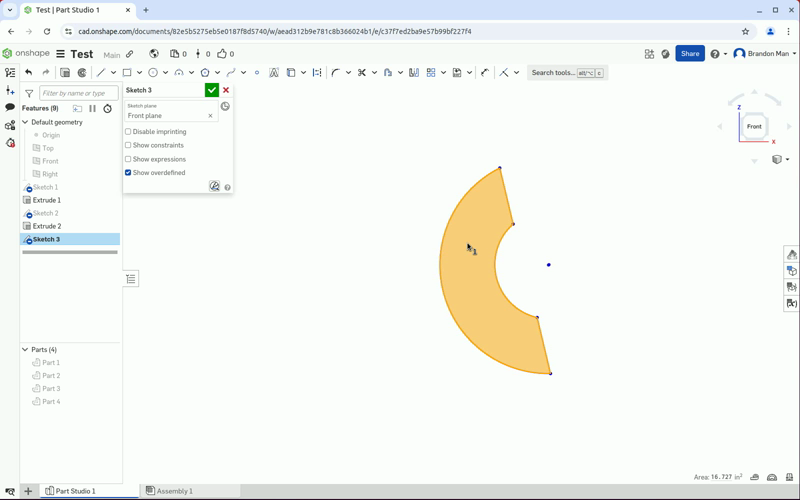
scroll(-6)
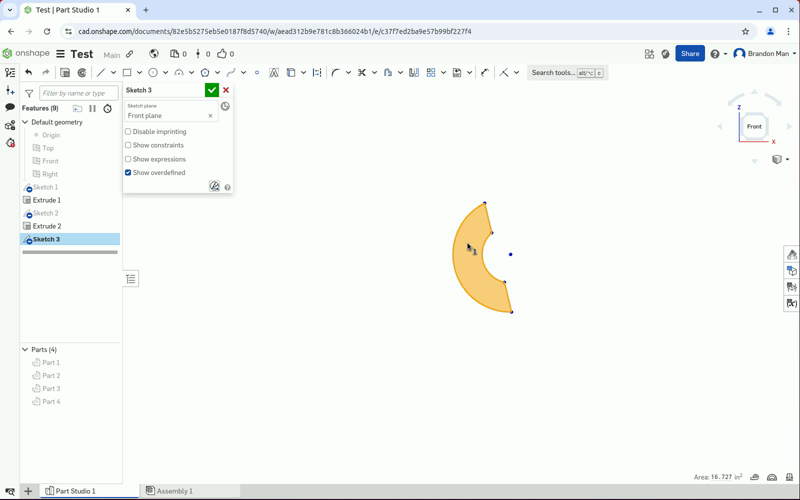
scroll(-6)
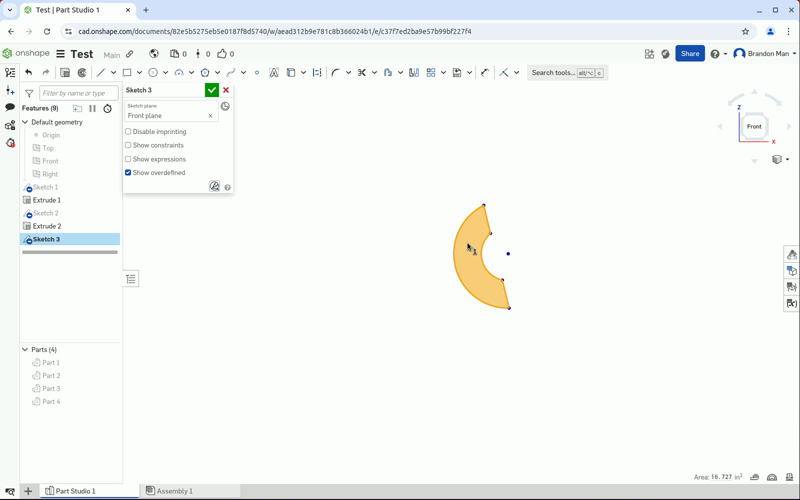
scroll(-6)
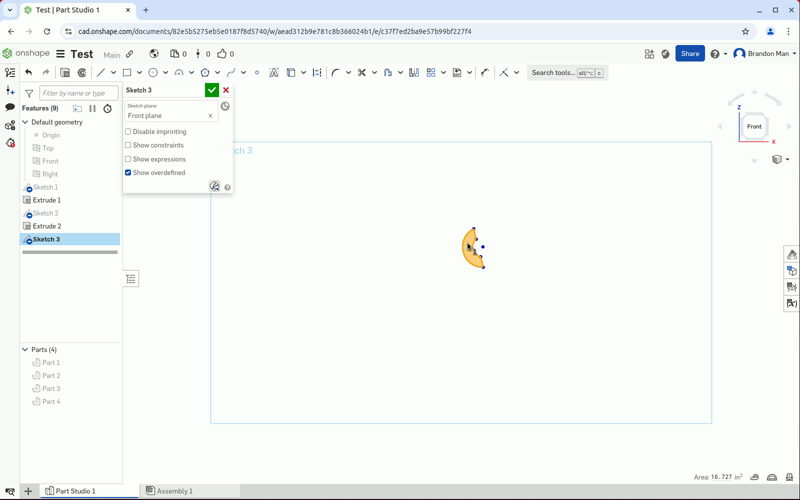
mouse_move(73, 352)
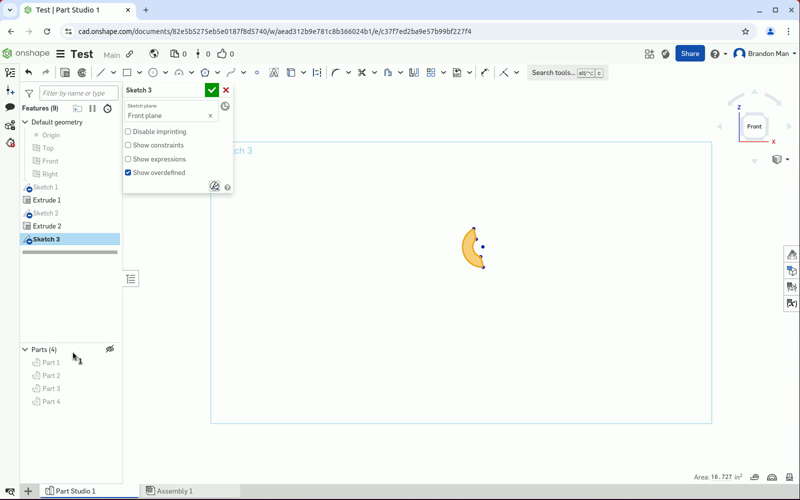
key(shift+y)
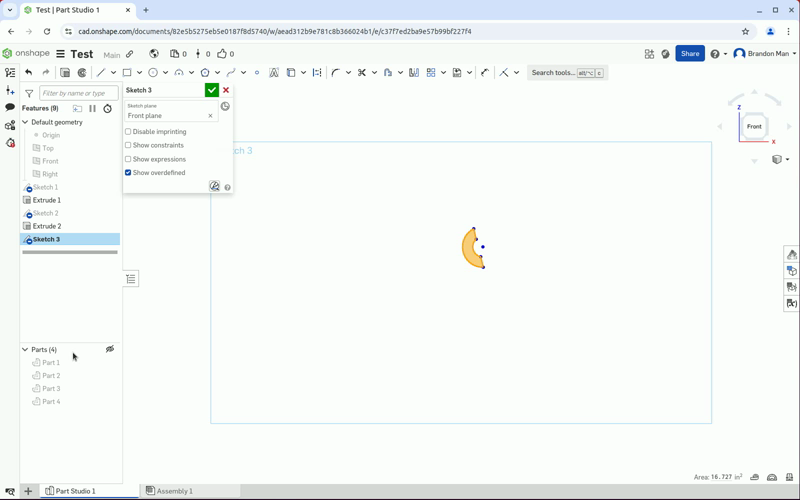
key(shift+e)
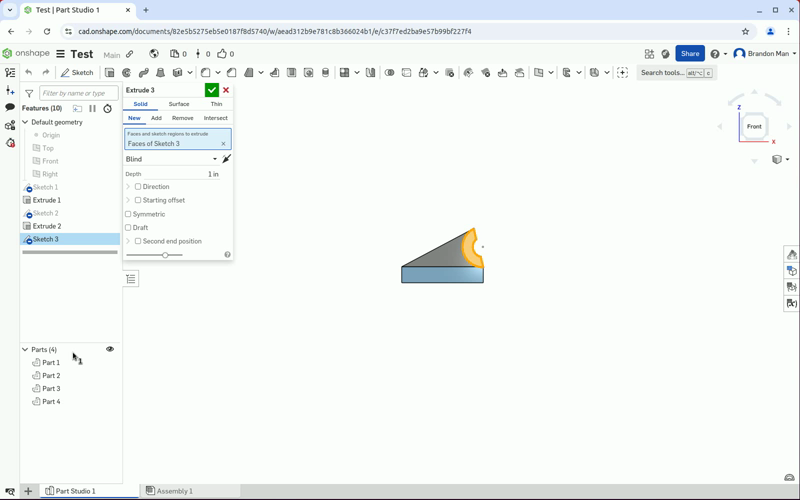
mouse_move(143, 106)
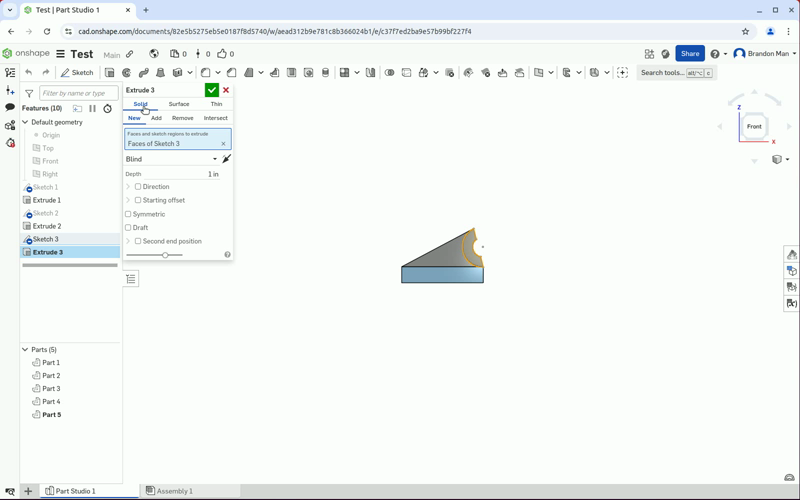
click(143, 106)
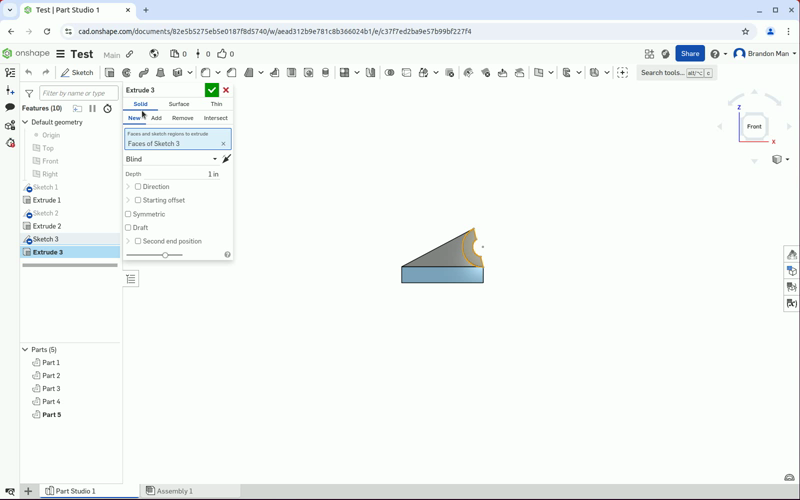
mouse_move(137, 120)
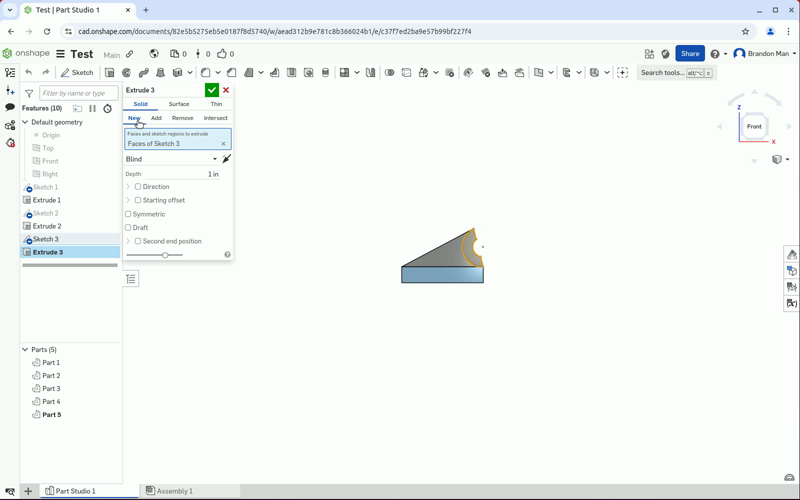
click(137, 120)
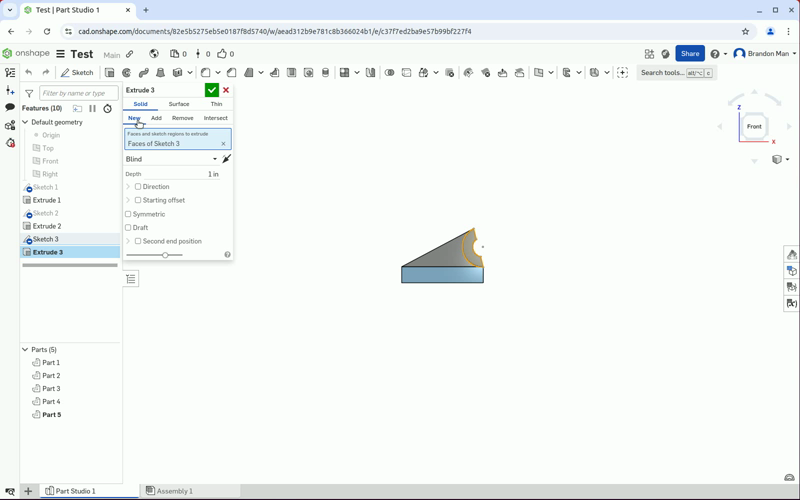
key(tab, 4)
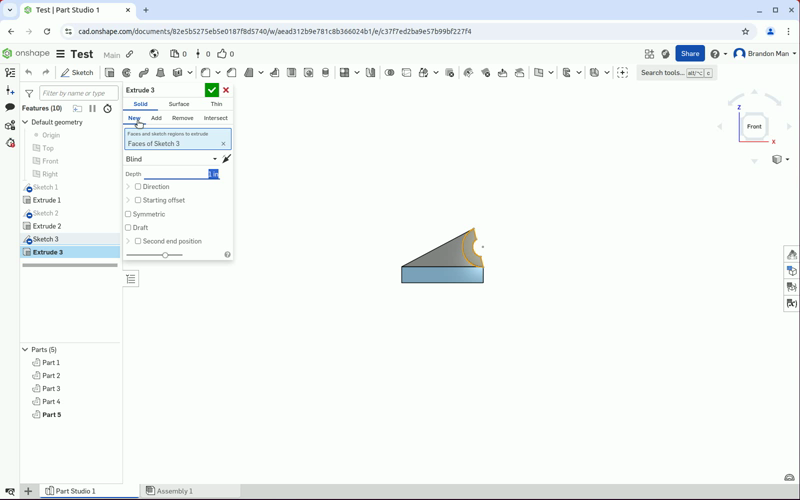
text(6.499)
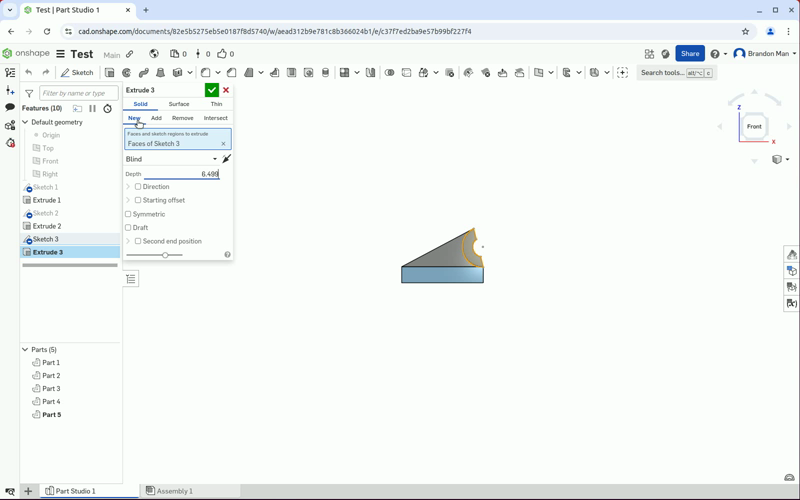
key(enter)
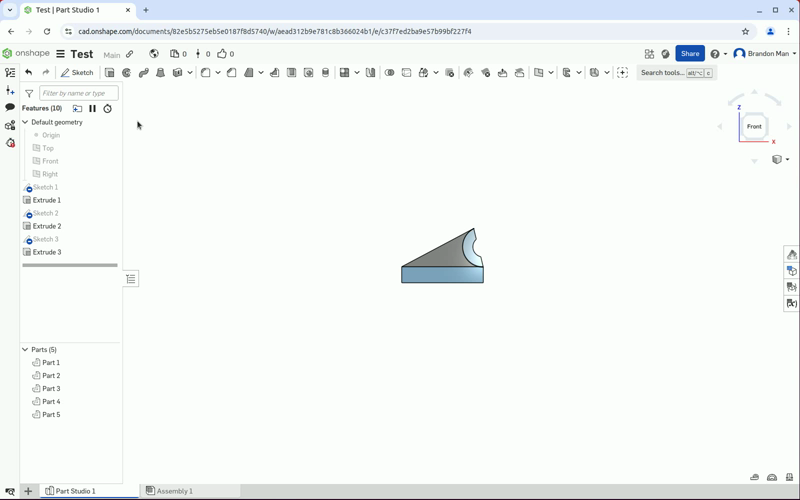
key(shift+h)
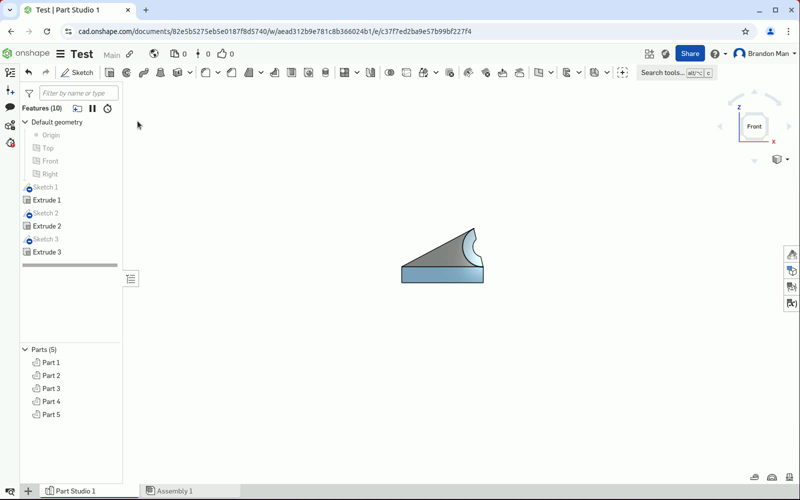
key(shift+h)
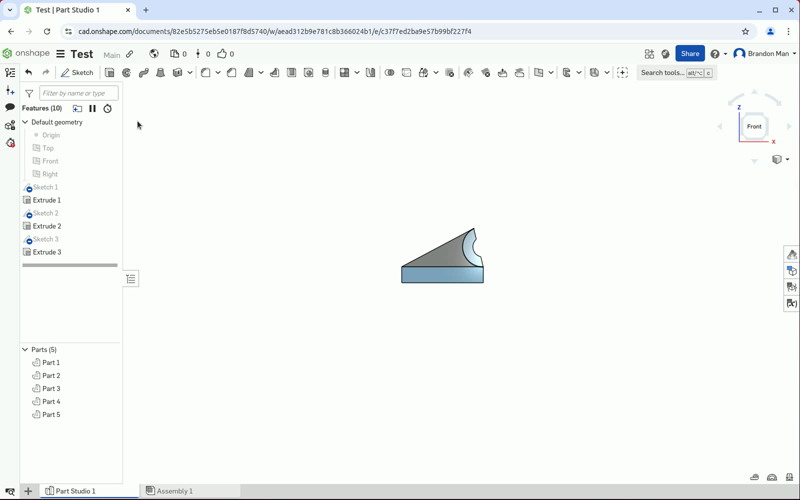
mouse_move(73, 189)
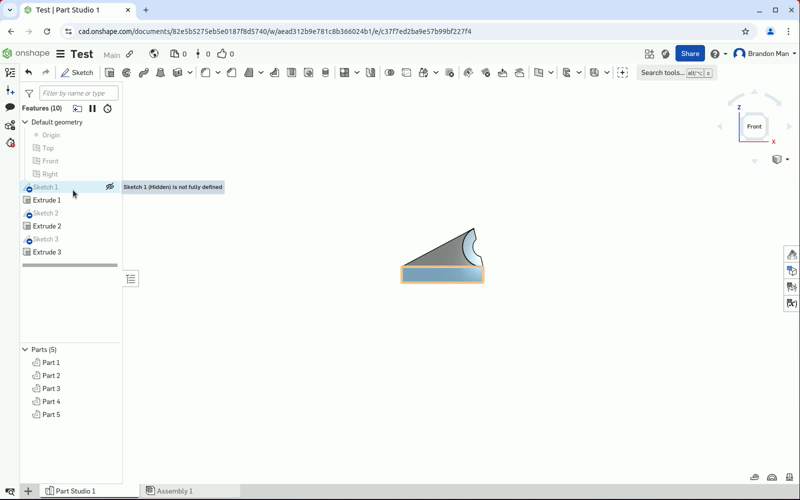
click(73, 189)
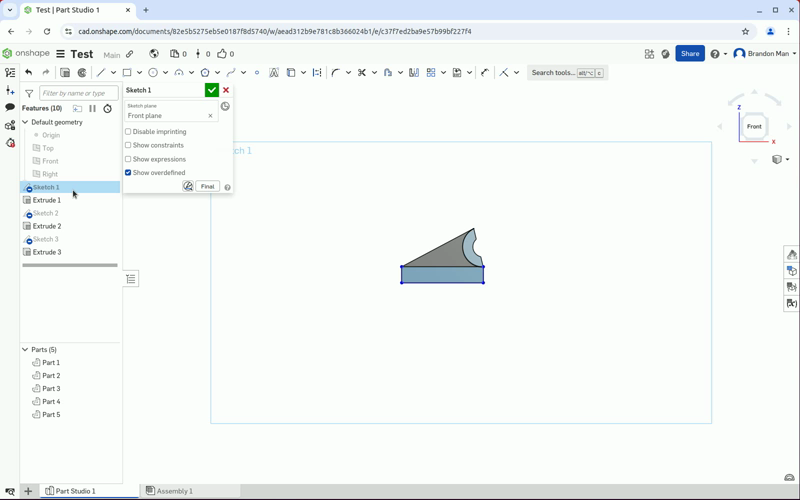
mouse_move(229, 92)
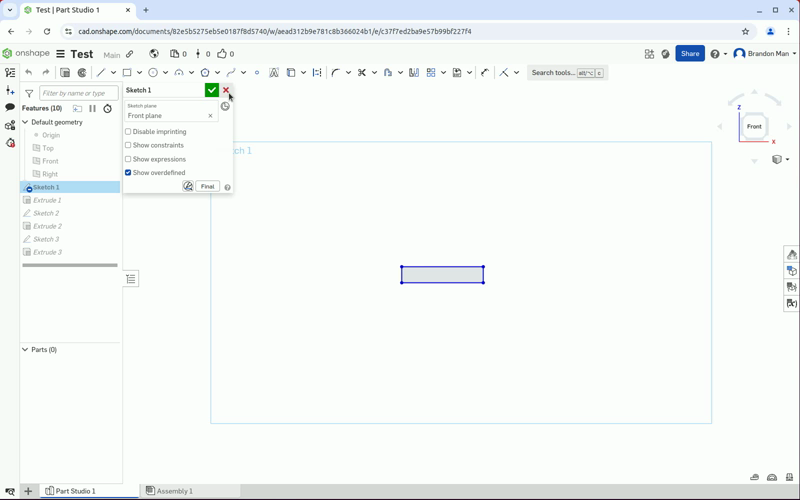
click(229, 92)
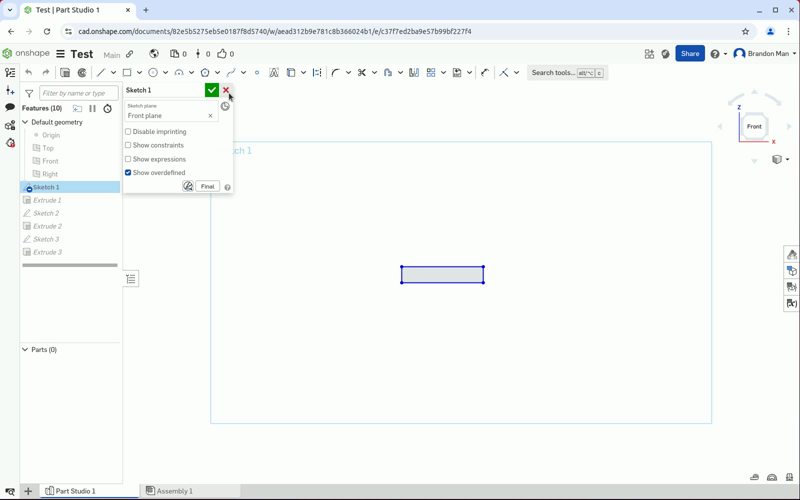
key(shift+s)
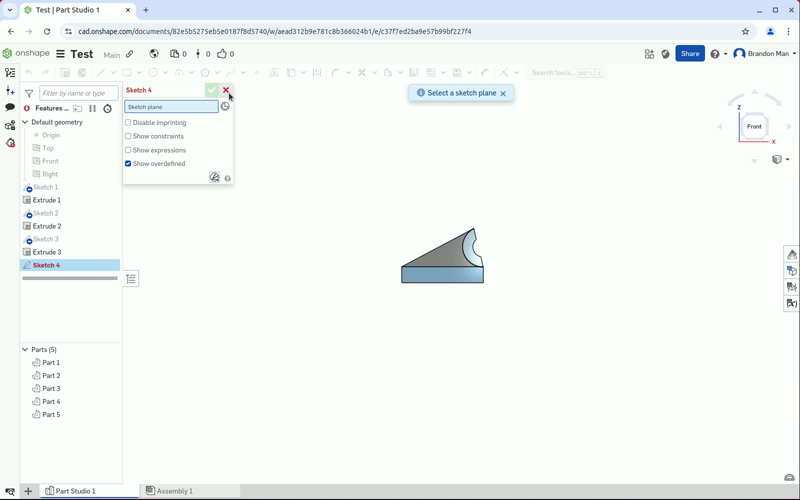
mouse_move(73, 163)
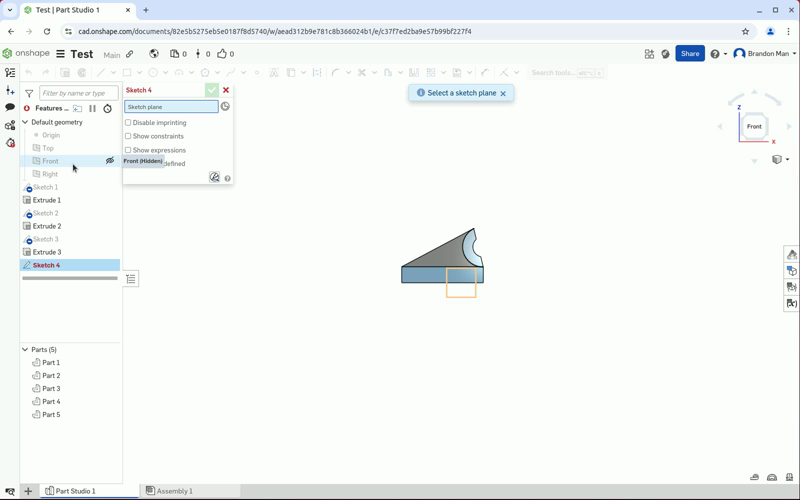
click(73, 163)
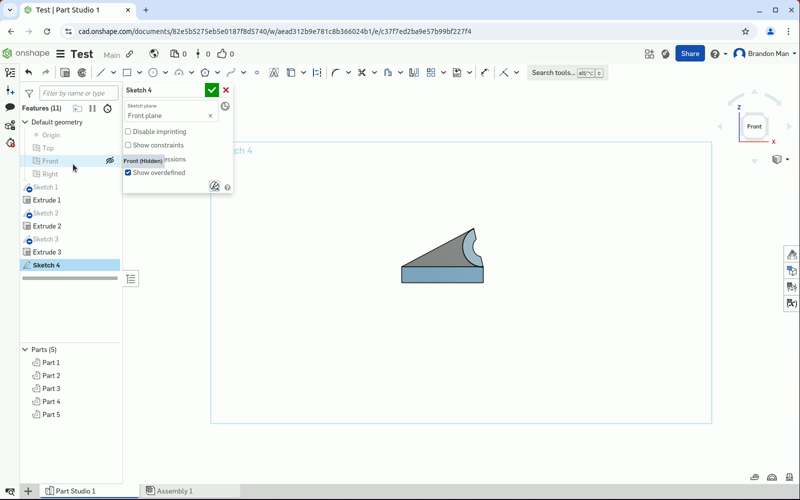
mouse_move(73, 352)
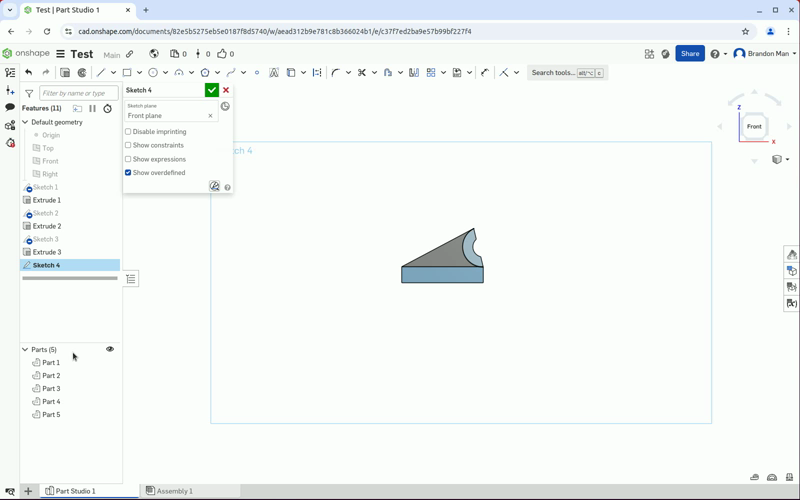
key(y)
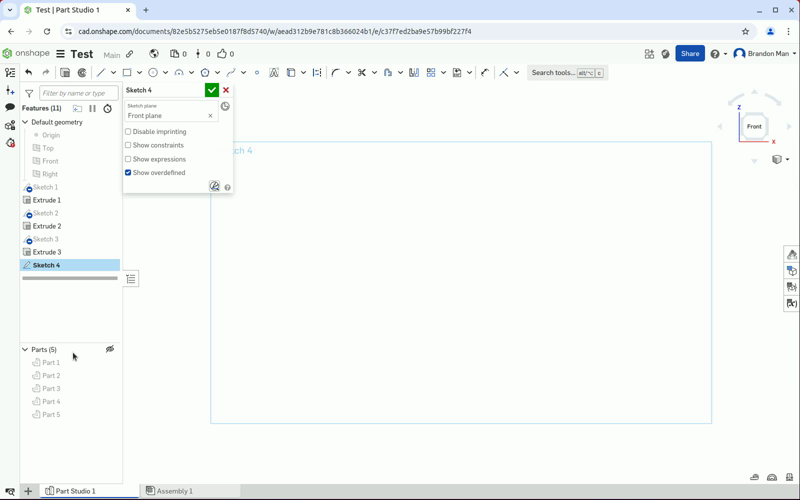
key(l)
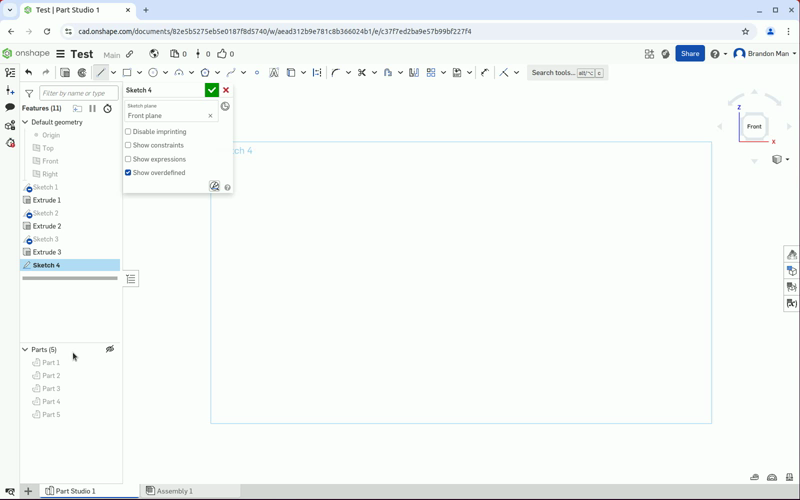
key_down(shift)
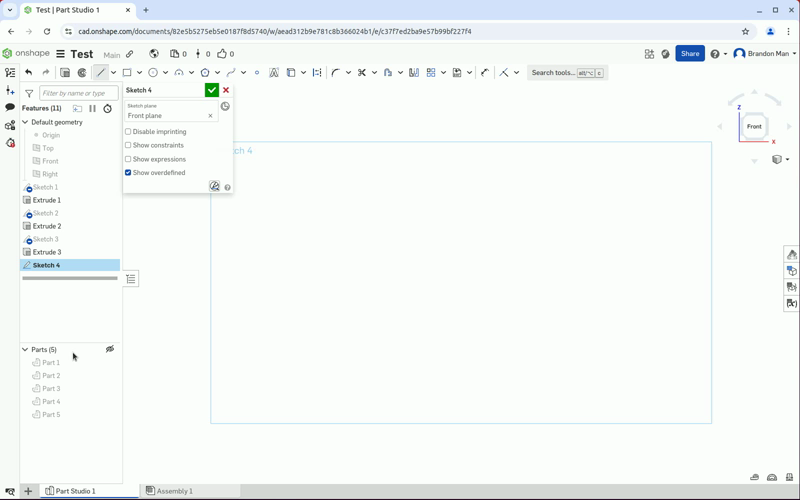
mouse_move(473, 228)
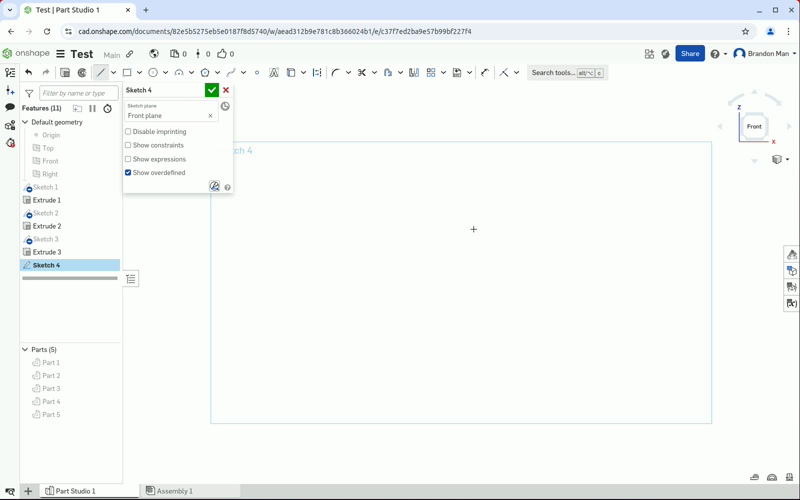
click(473, 228)
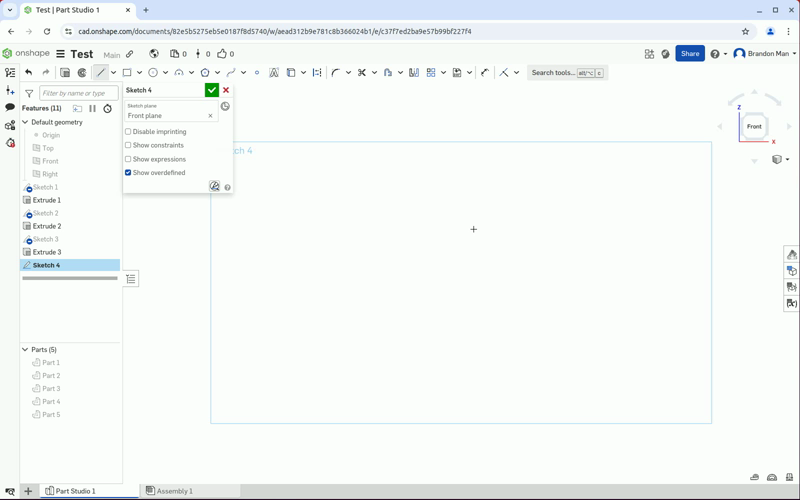
key_up(shift)
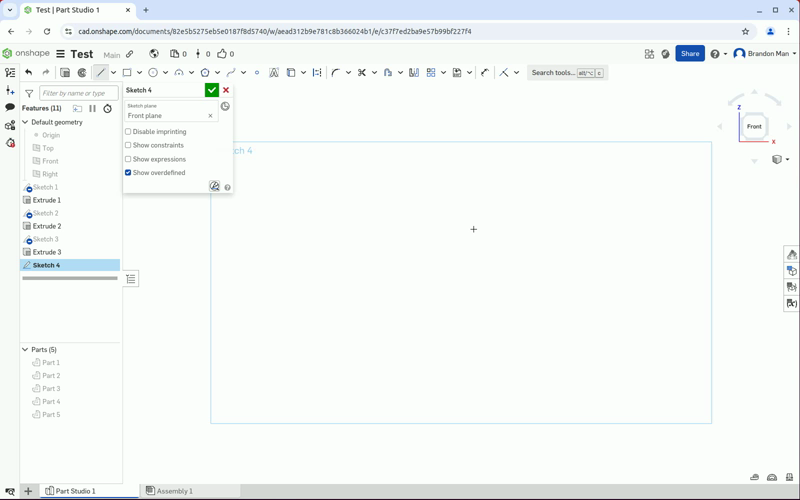
key_down(shift)
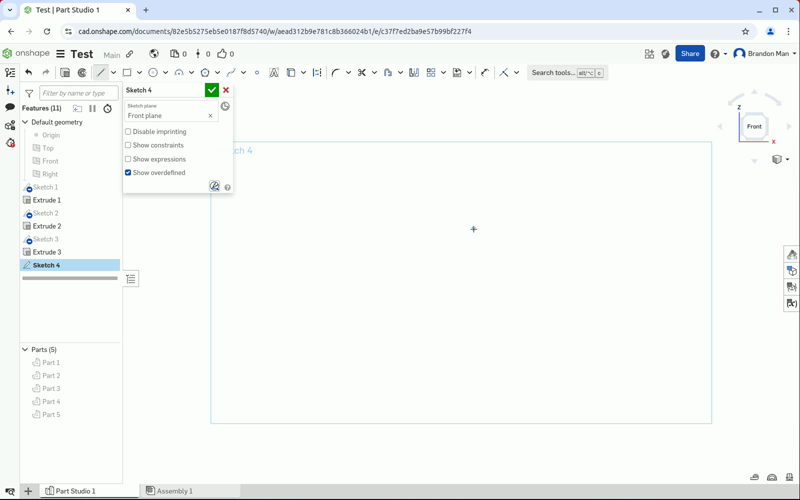
mouse_move(503, 228)
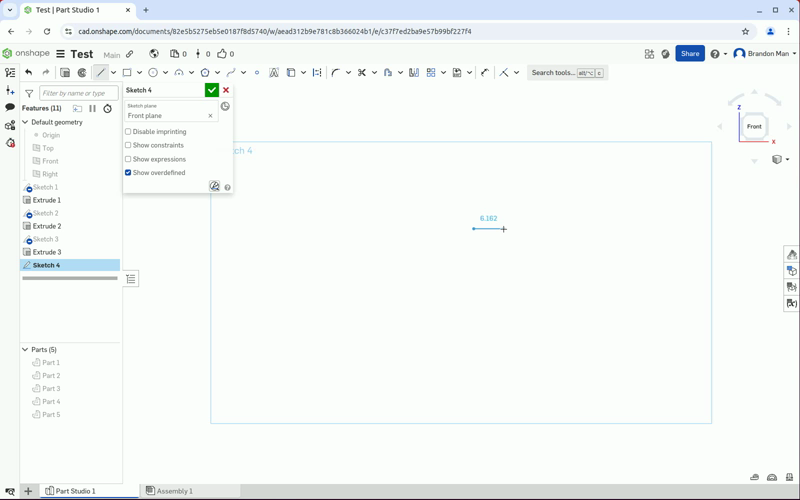
mouse_move(476, 239)
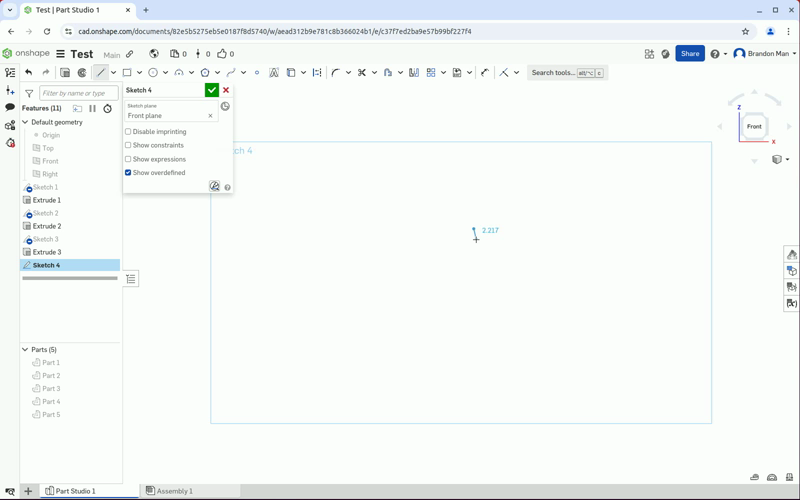
click(476, 239)
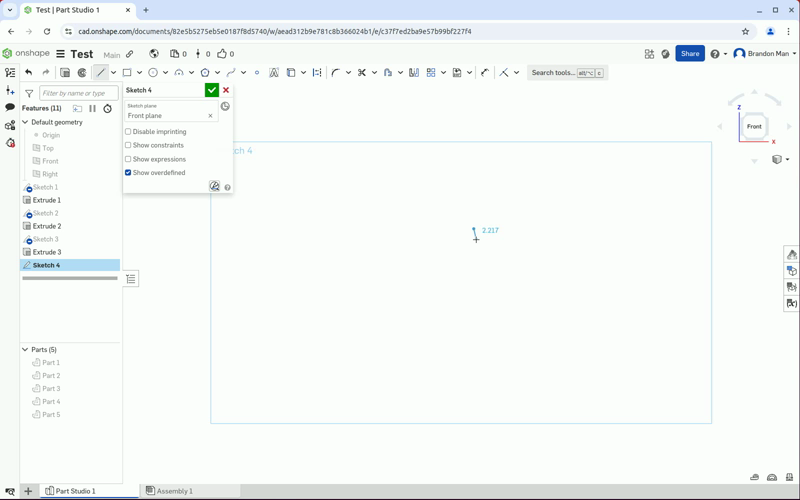
key_up(shift)
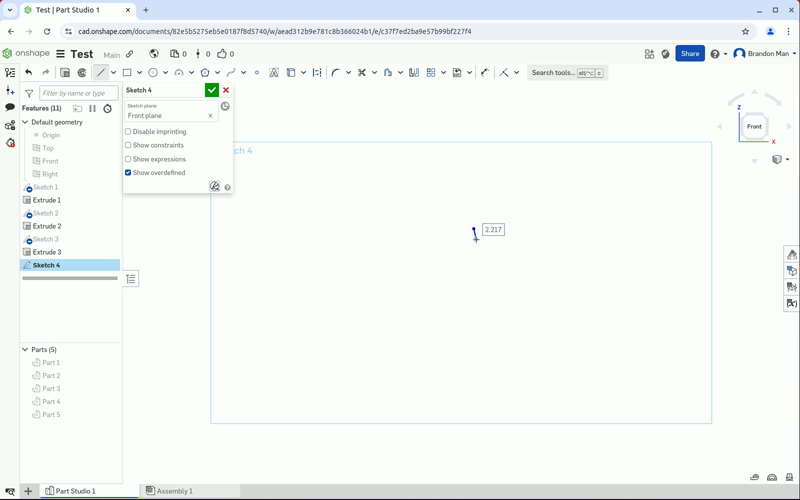
key(esc)
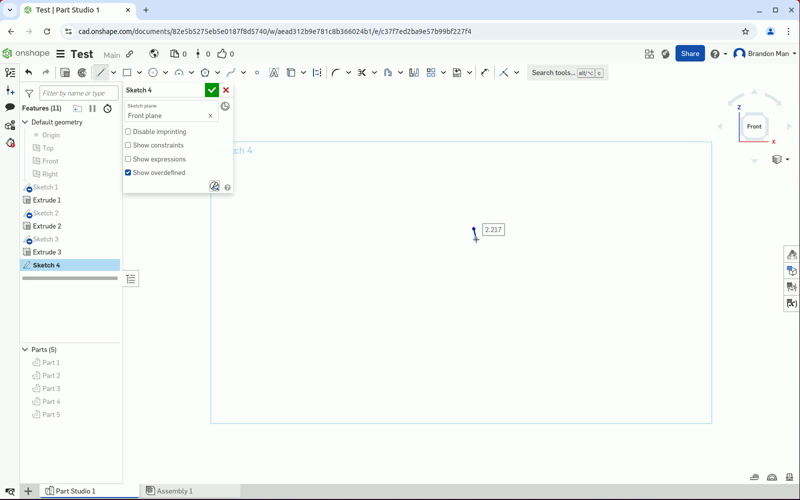
key(a)
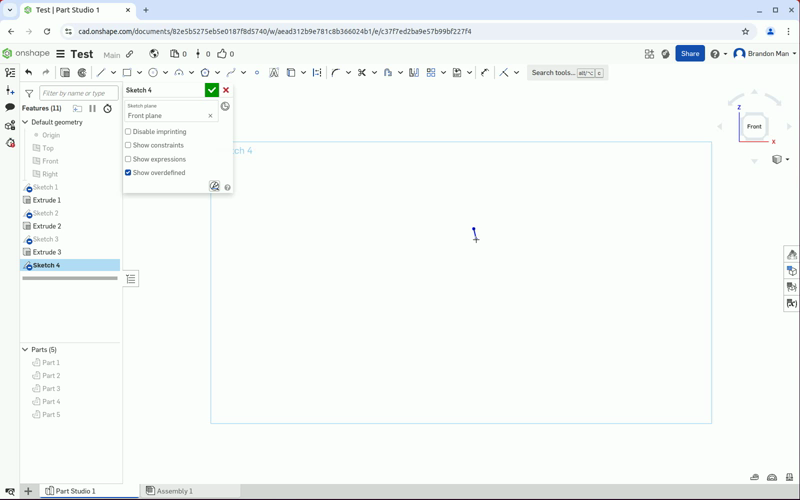
mouse_move(476, 239)
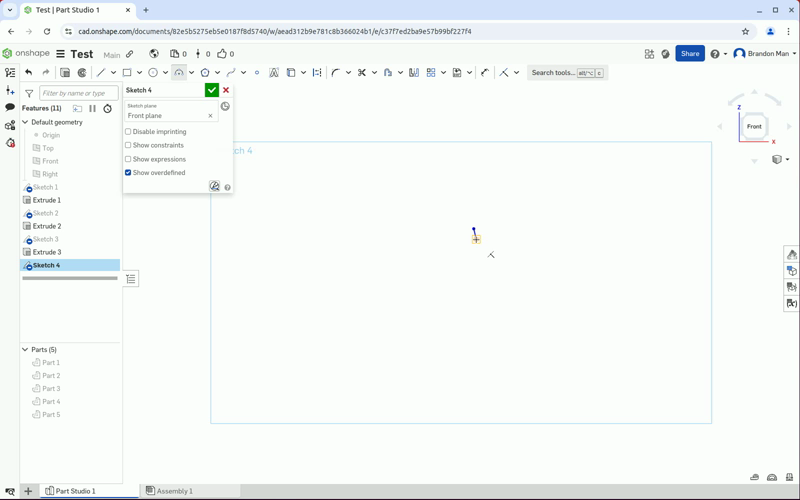
click(476, 239)
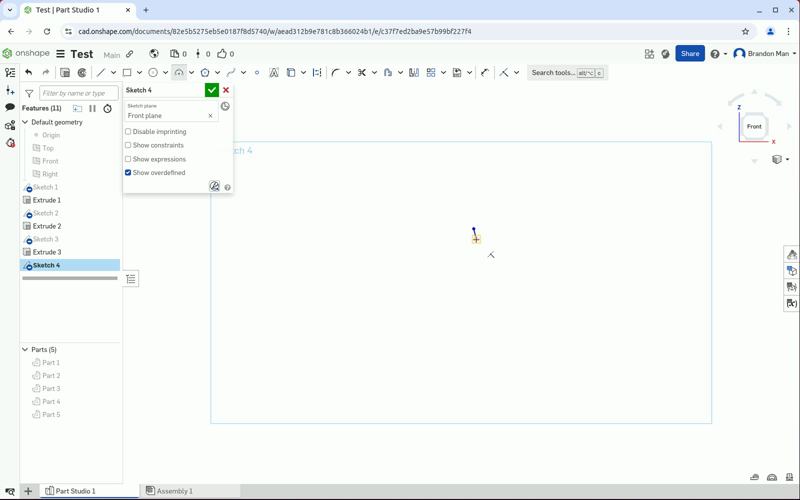
key_down(shift)
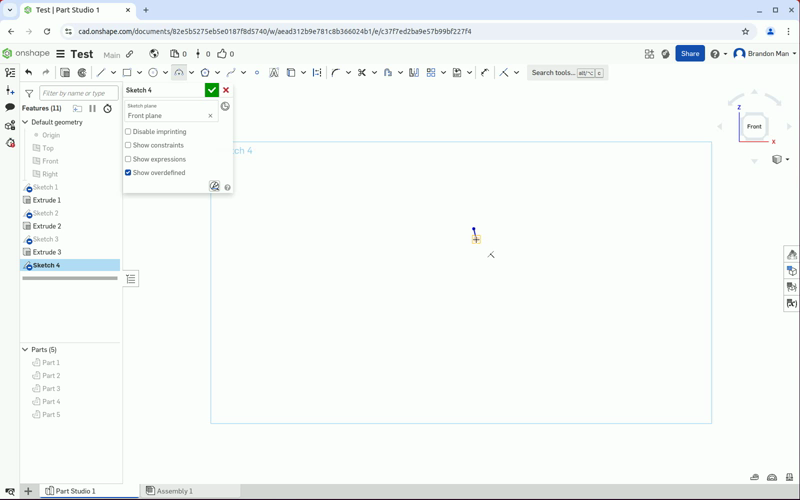
mouse_move(480, 256)
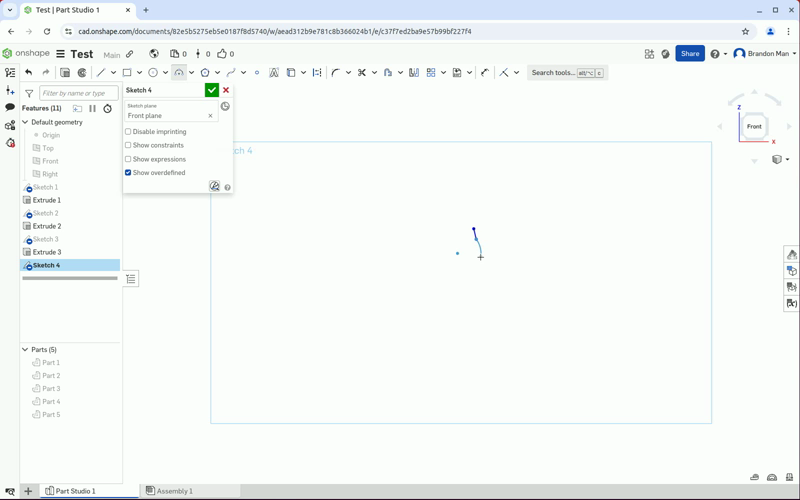
click(480, 256)
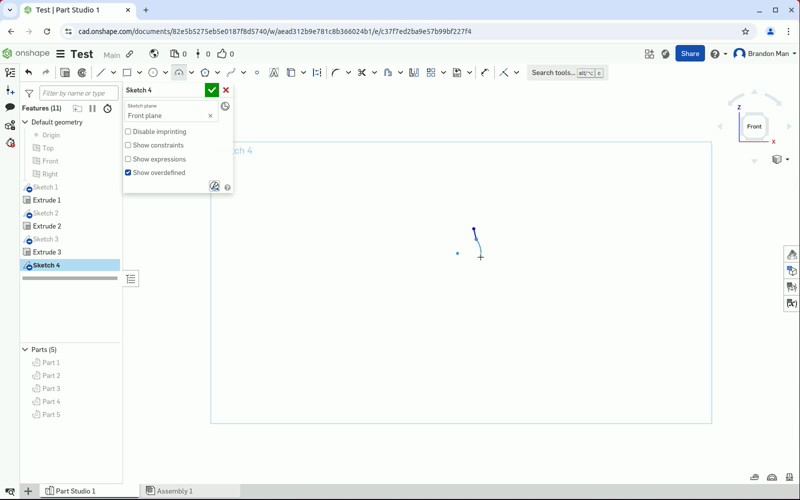
mouse_move(493, 244)
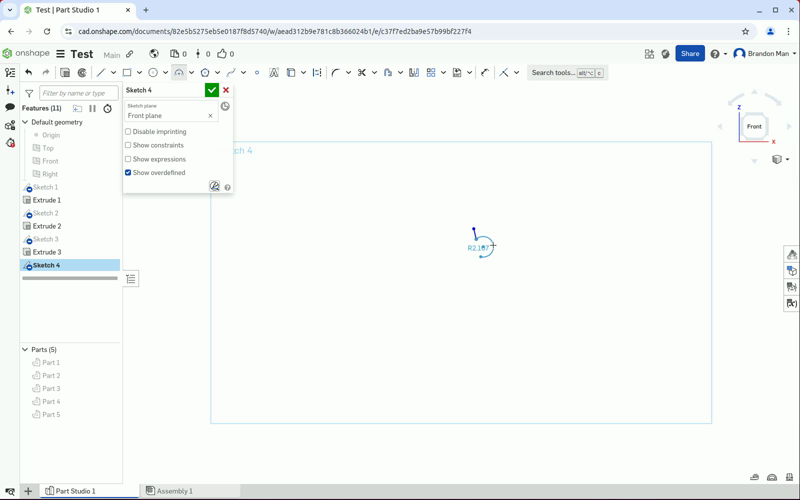
click(493, 244)
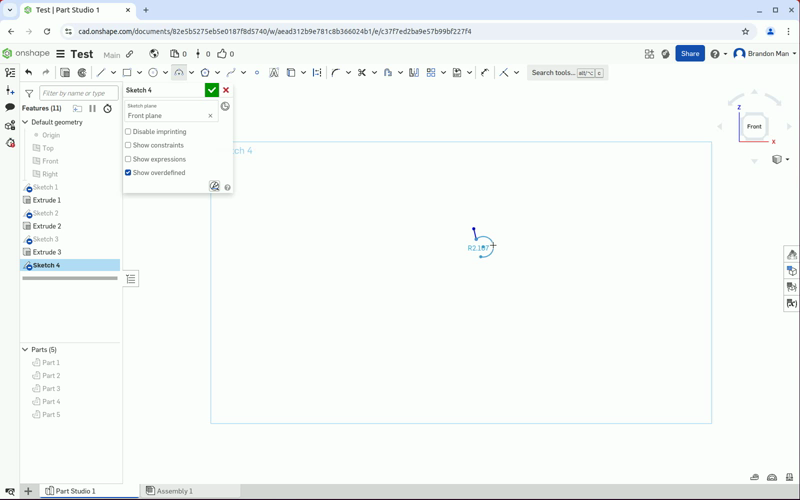
key_up(shift)
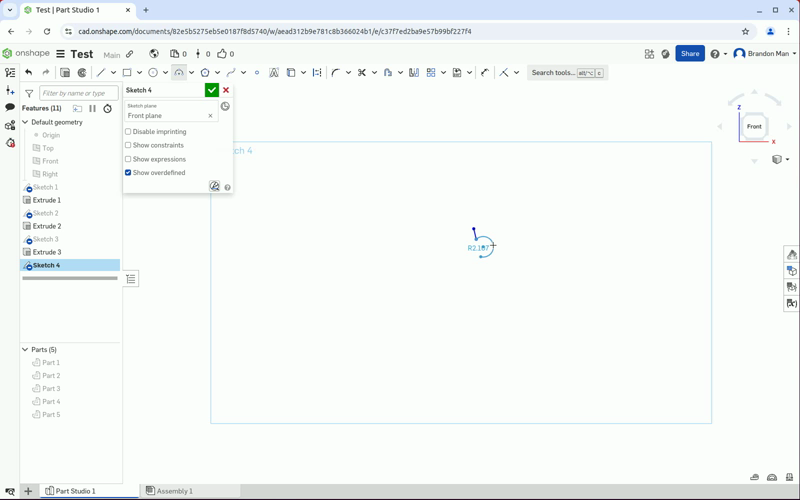
key(esc)
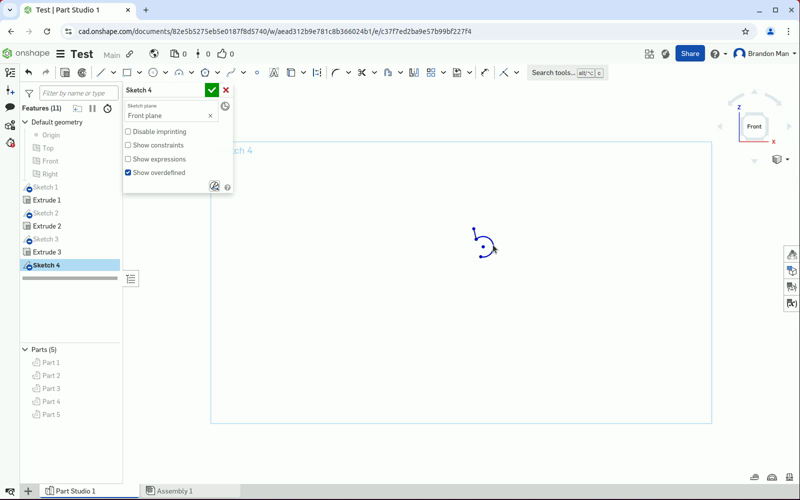
key(l)
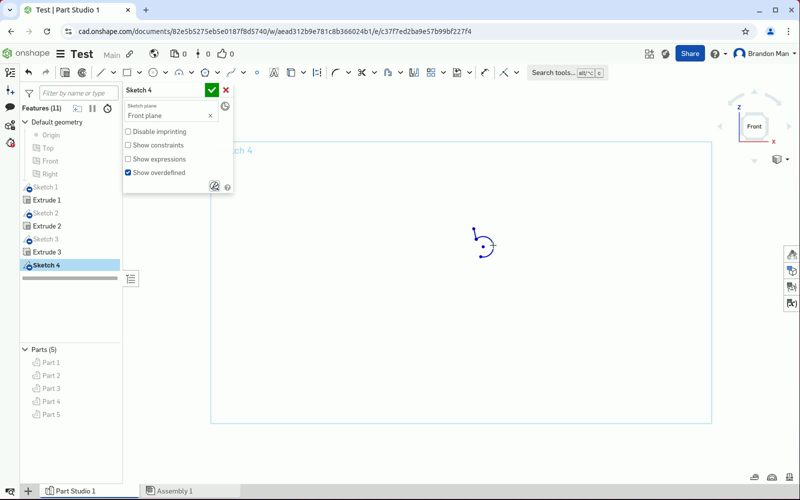
mouse_move(480, 256)
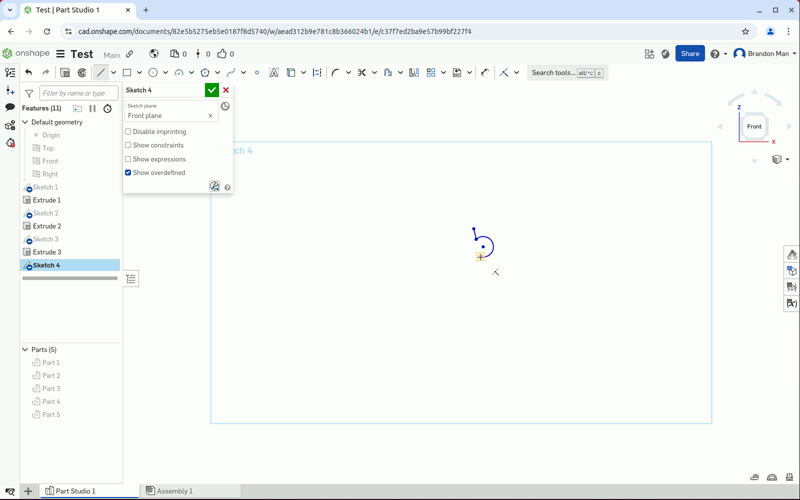
click(480, 256)
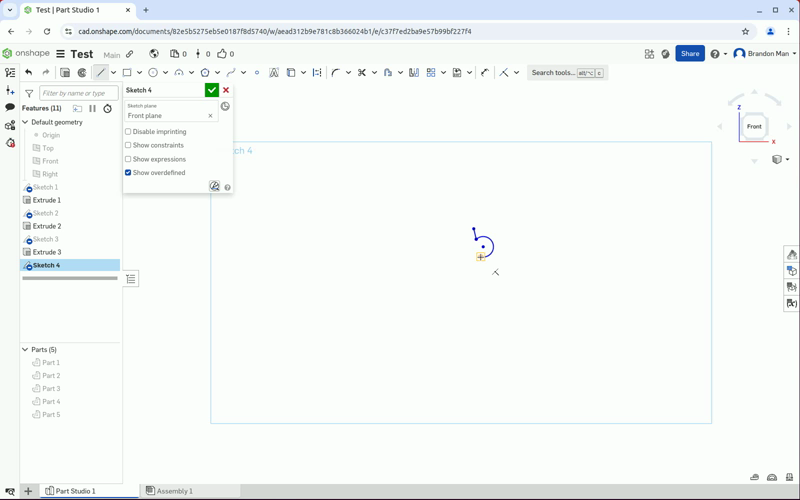
key_down(shift)
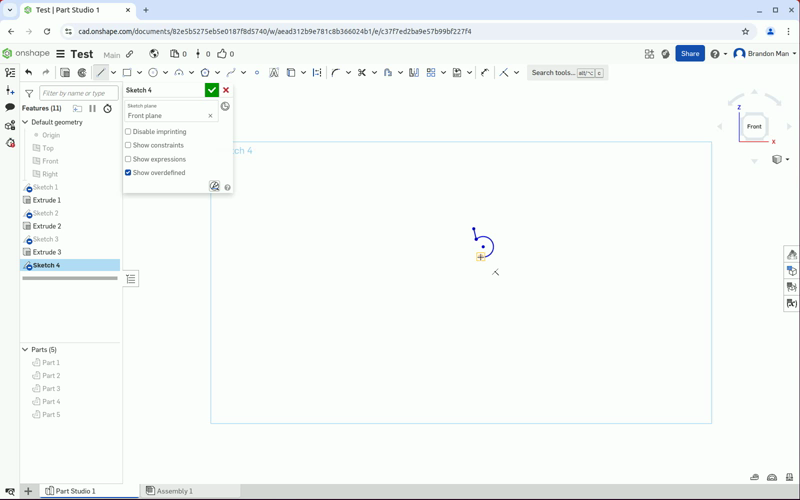
mouse_move(510, 256)
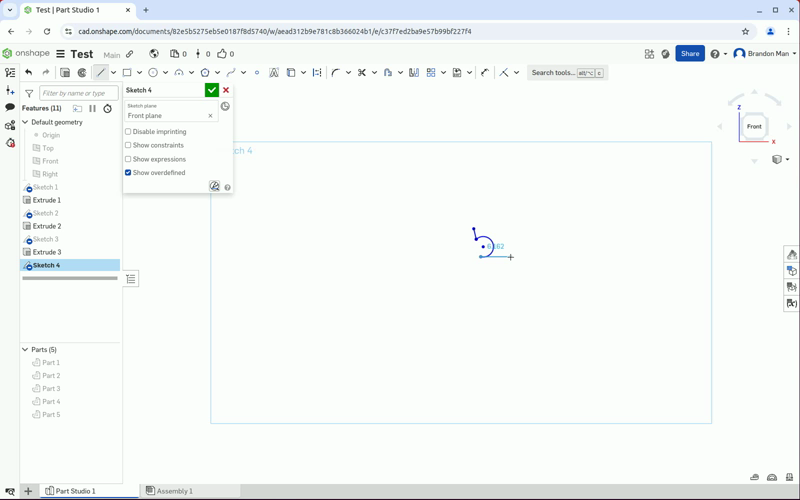
mouse_move(483, 267)
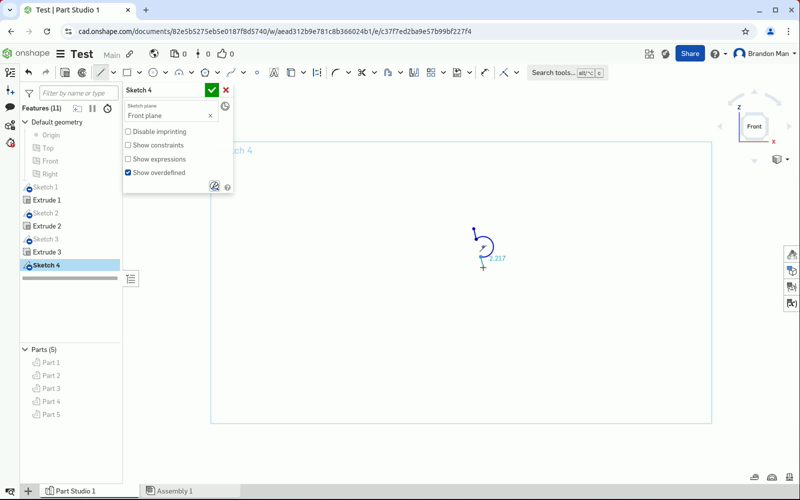
click(483, 267)
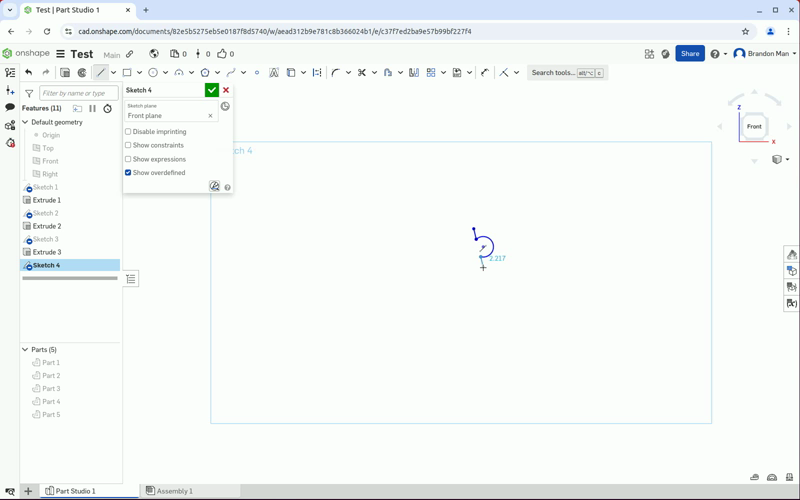
key_up(shift)
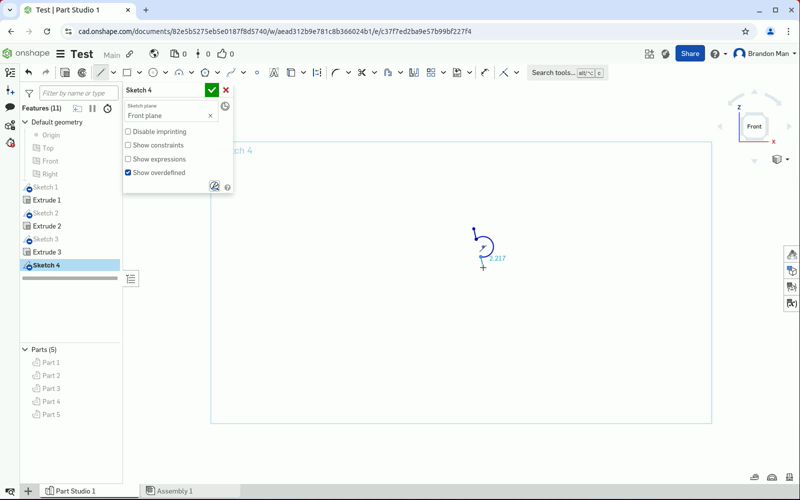
key(esc)
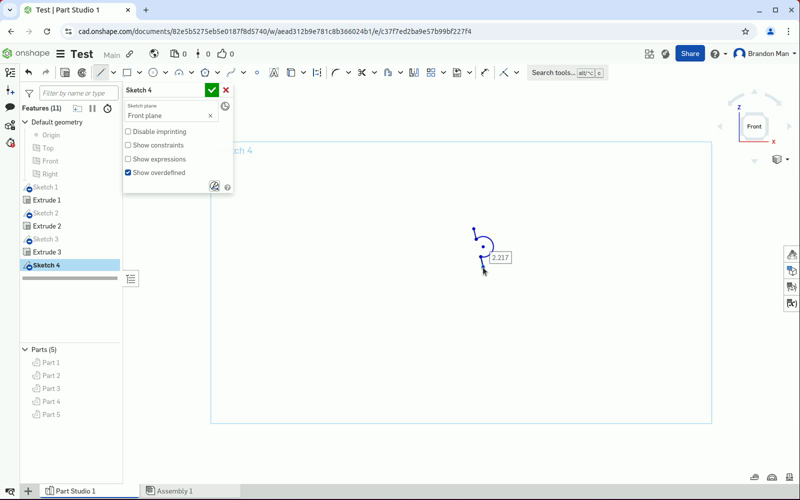
key(a)
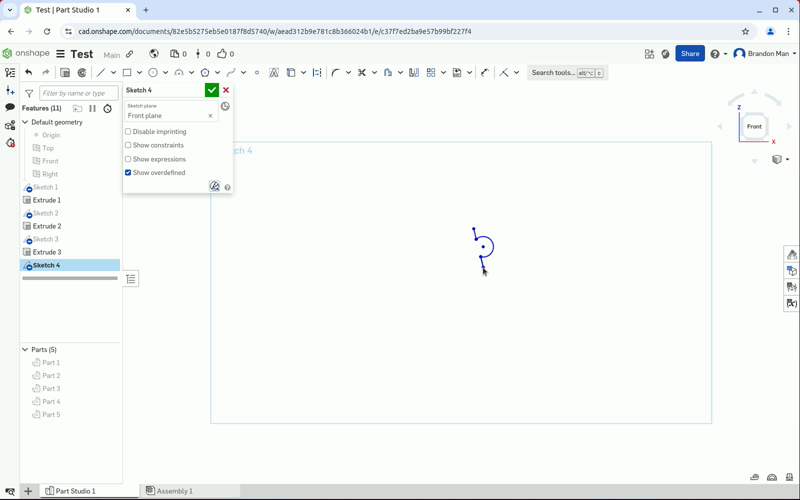
mouse_move(483, 267)
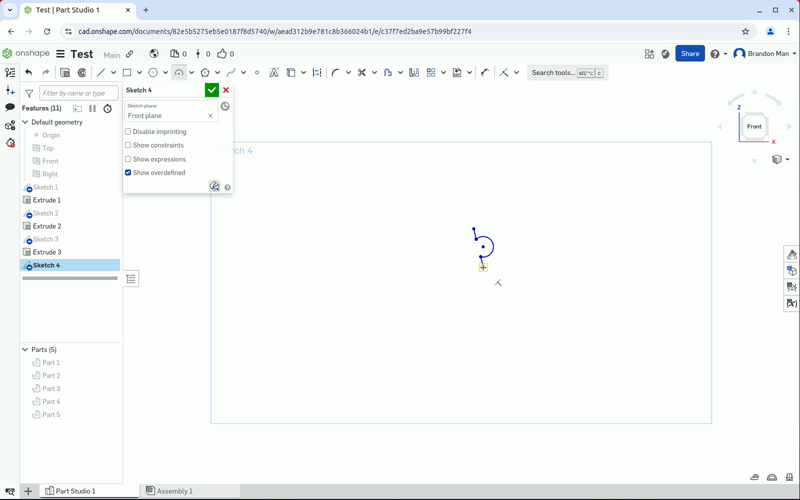
click(483, 267)
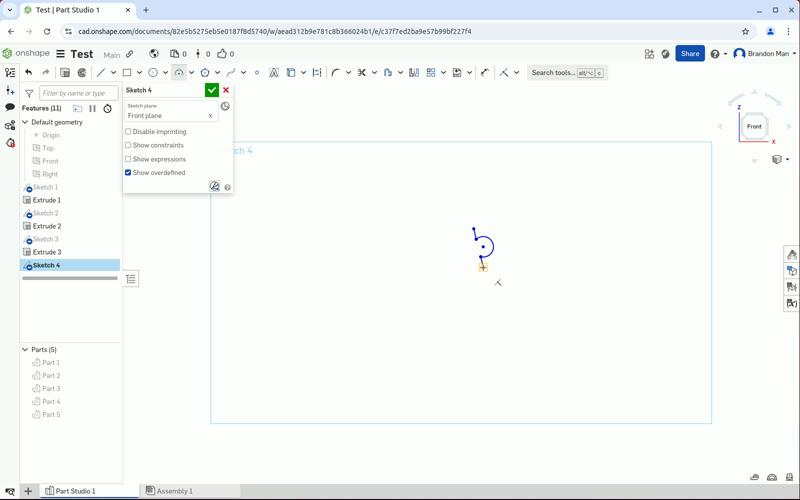
mouse_move(473, 228)
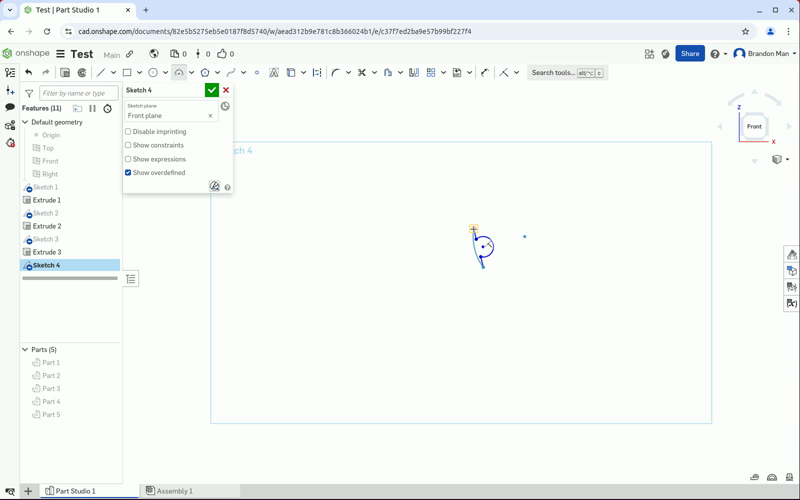
click(473, 228)
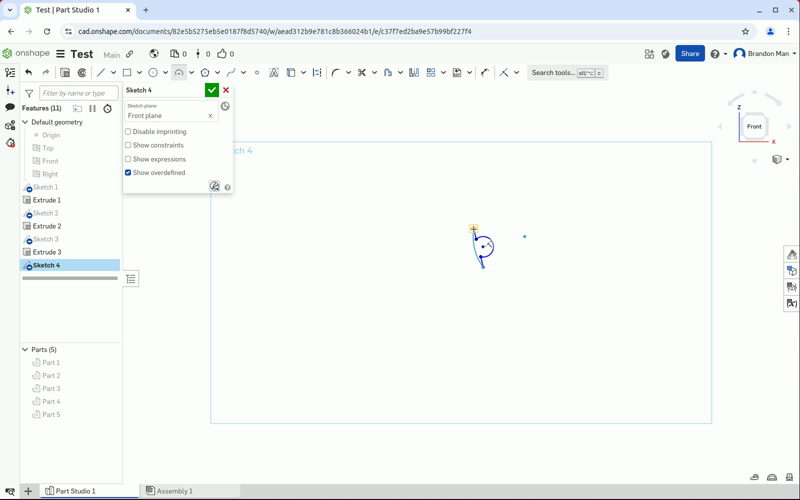
key_down(shift)
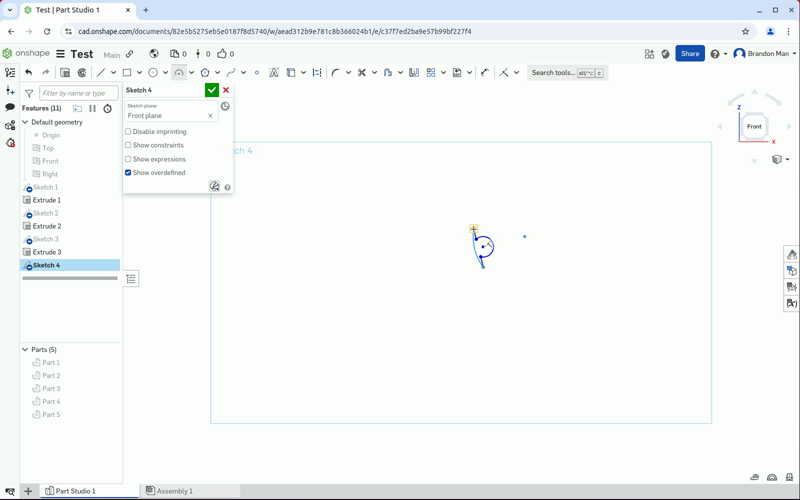
mouse_move(503, 242)
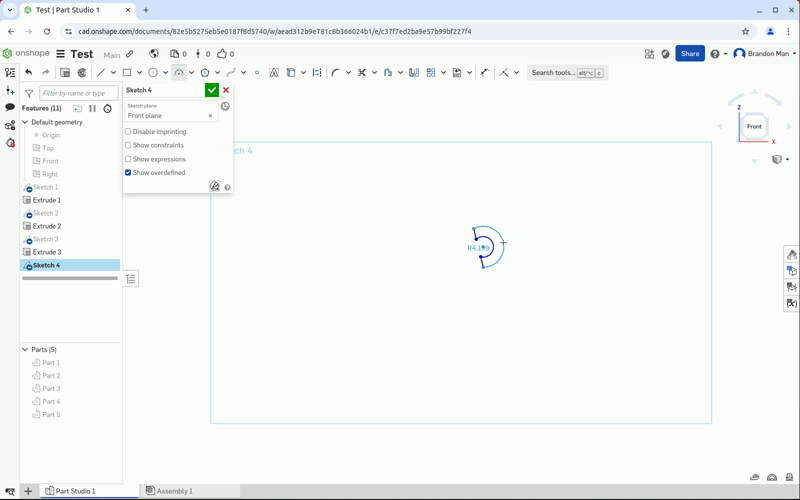
click(503, 242)
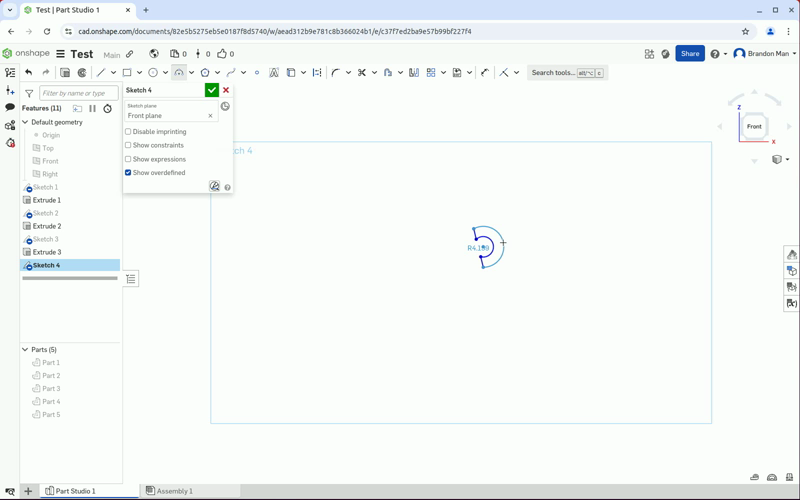
key_up(shift)
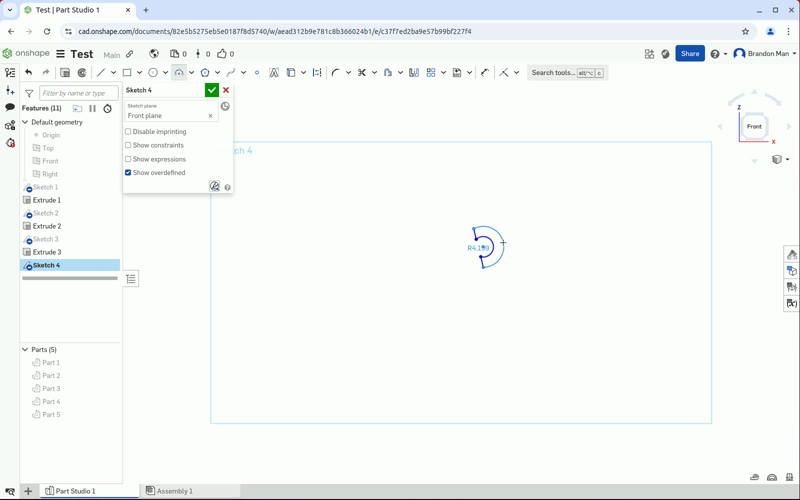
key(esc)
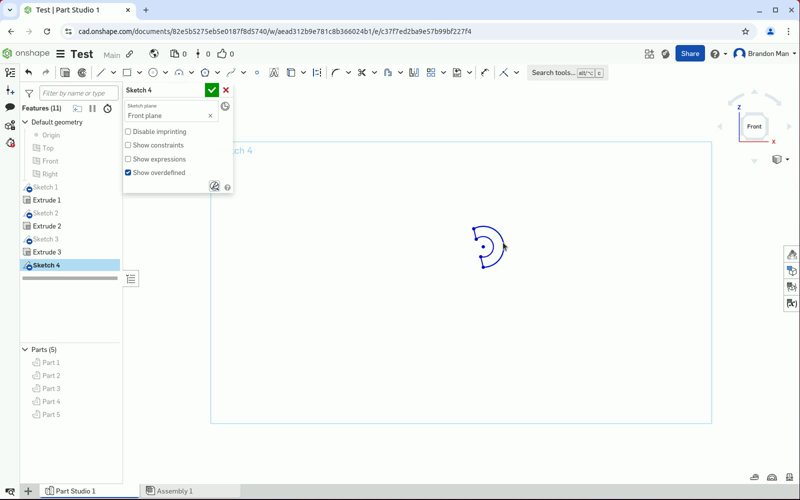
mouse_move(477, 235)
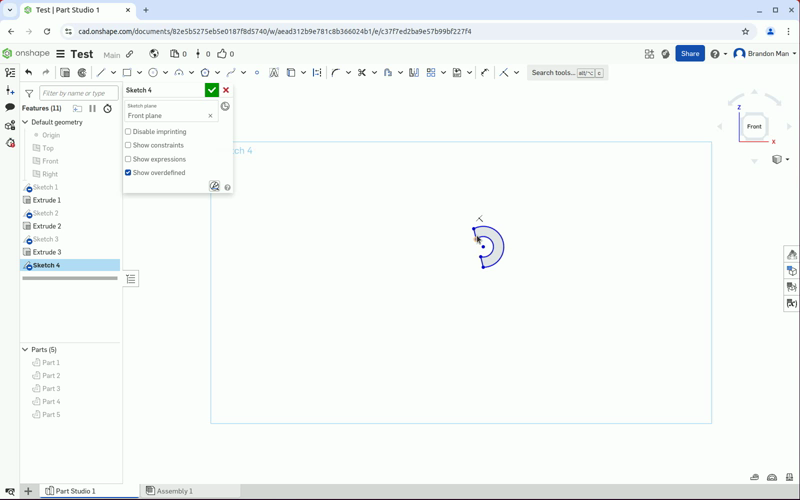
scroll(6)
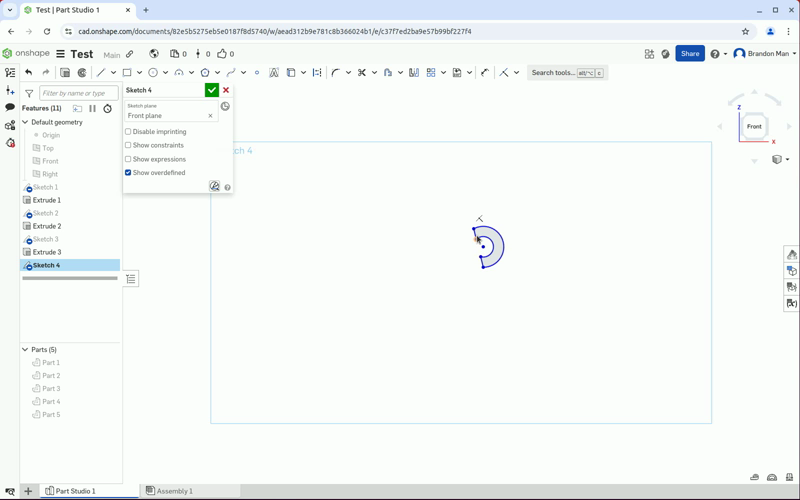
scroll(6)
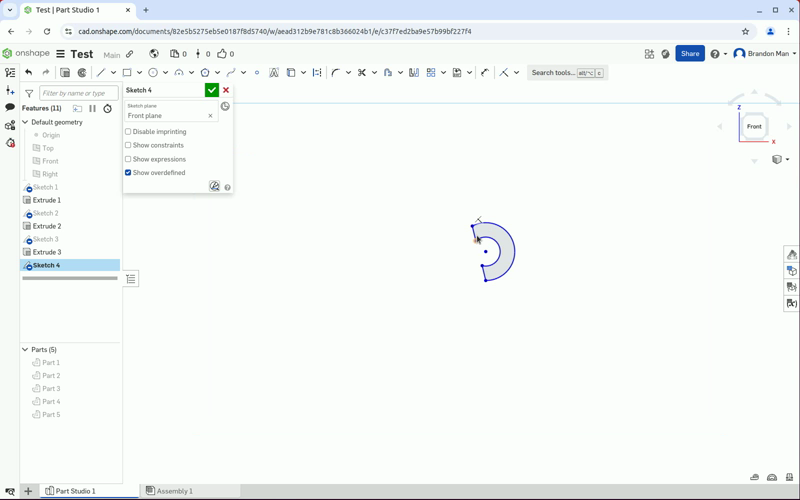
scroll(6)
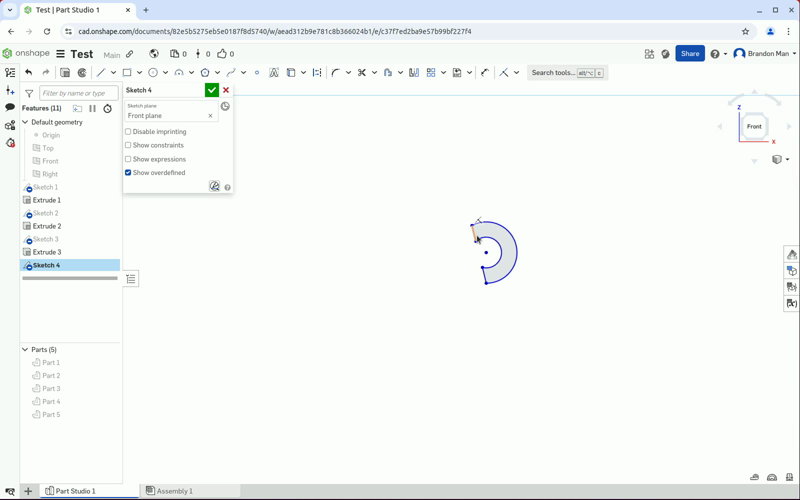
scroll(6)
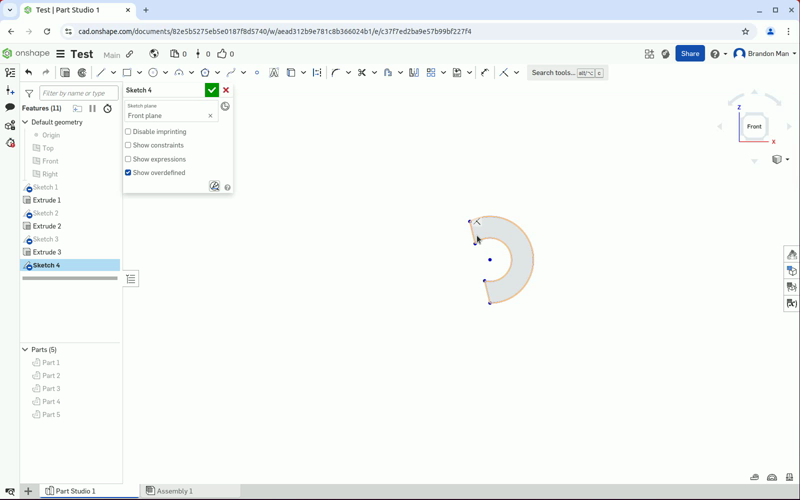
scroll(6)
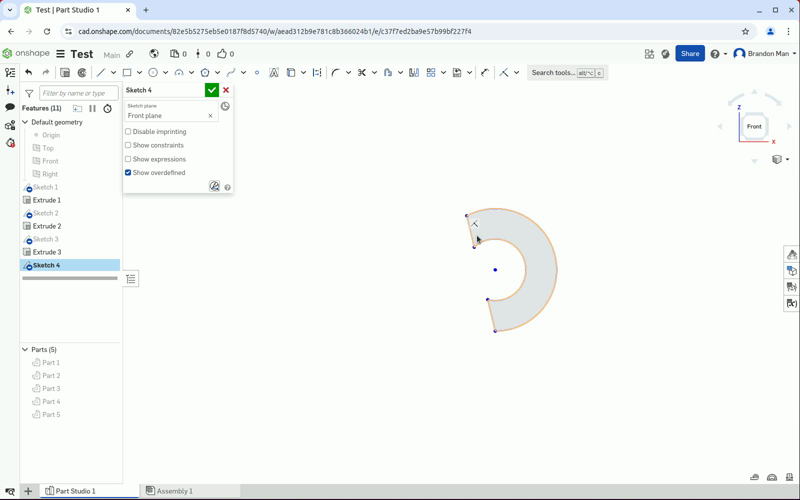
scroll(6)
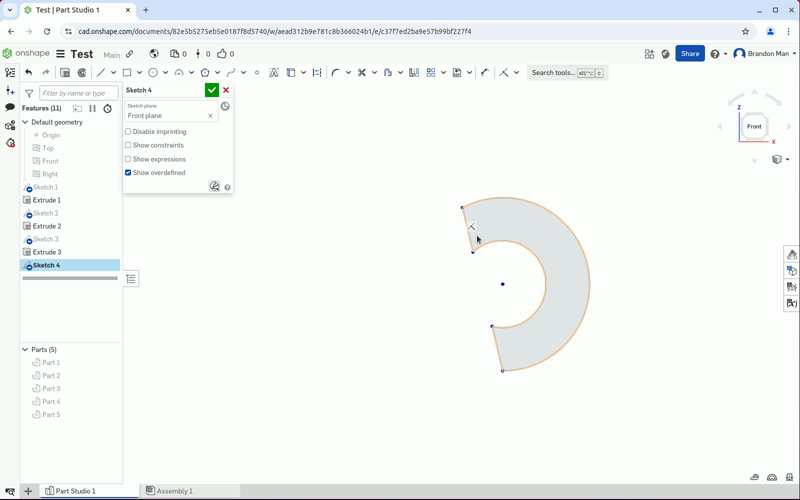
scroll(6)
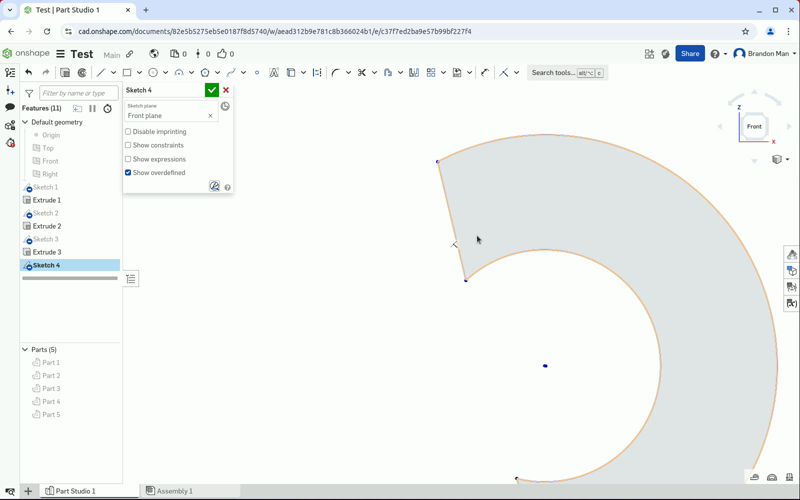
click(477, 235)
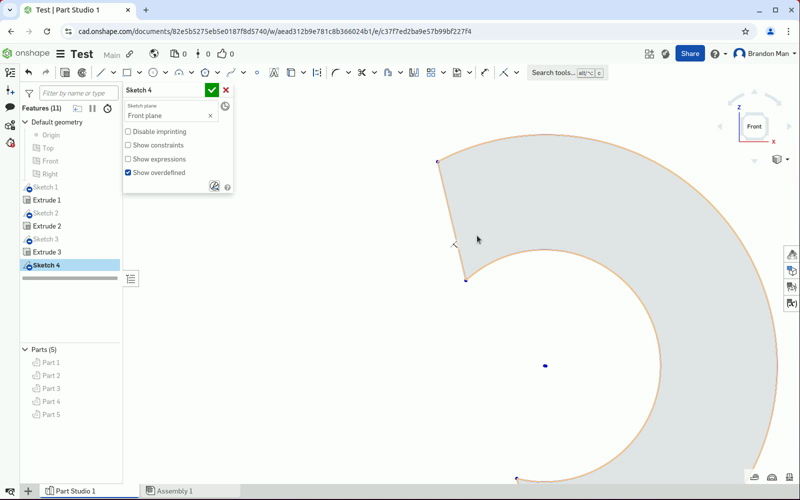
scroll(-6)
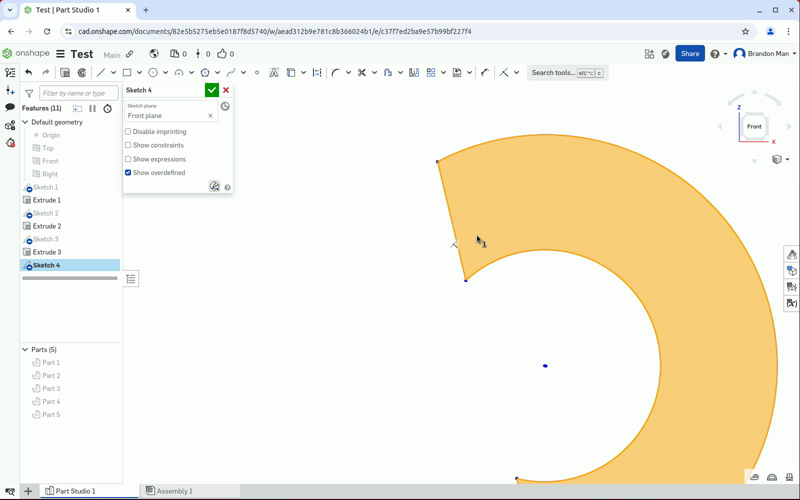
scroll(-6)
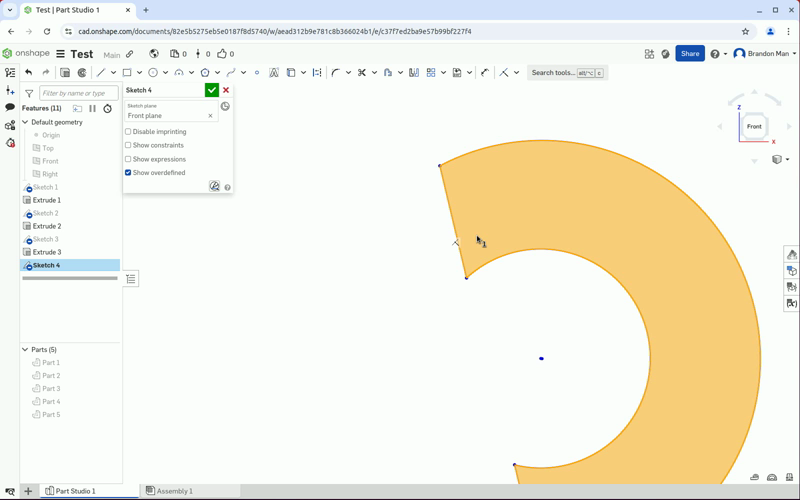
scroll(-6)
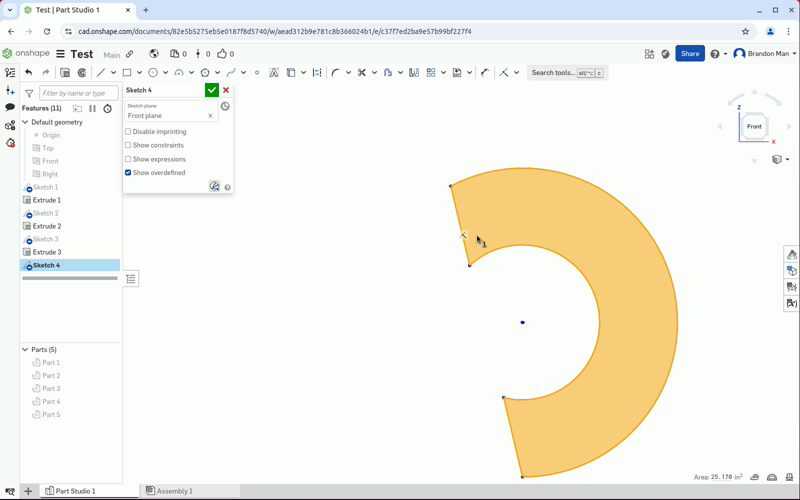
scroll(-6)
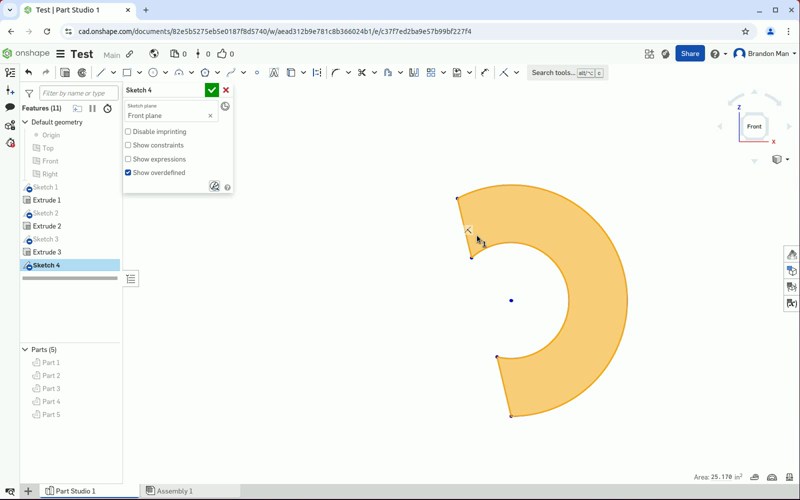
scroll(-6)
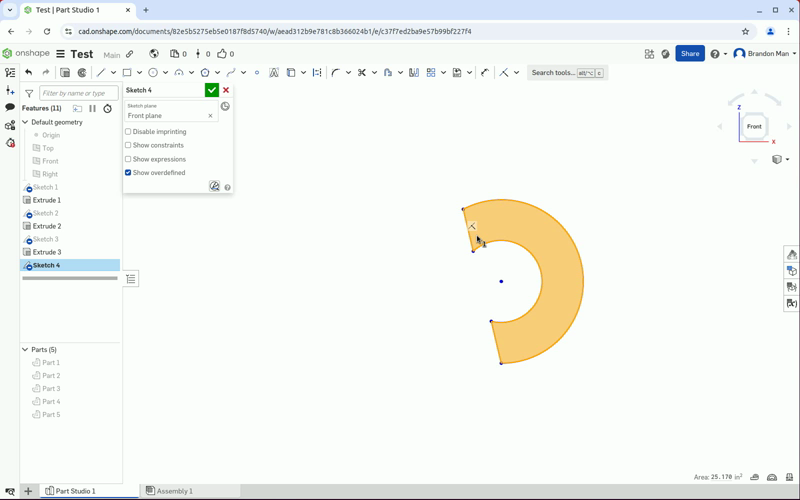
scroll(-6)
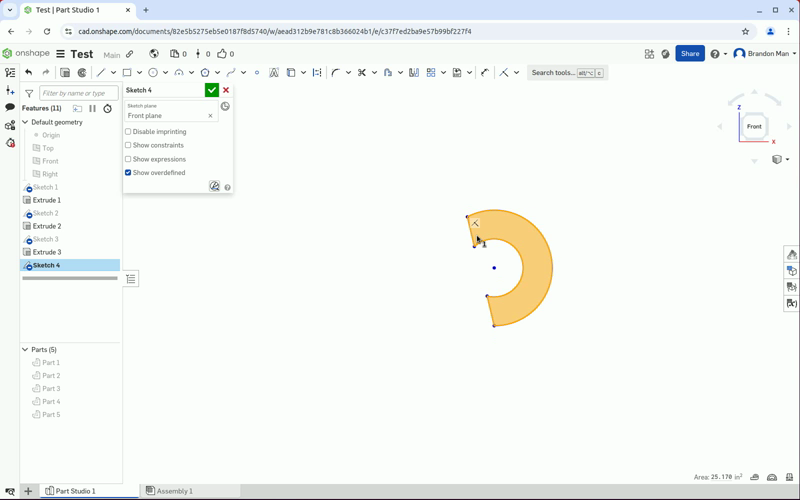
scroll(-6)
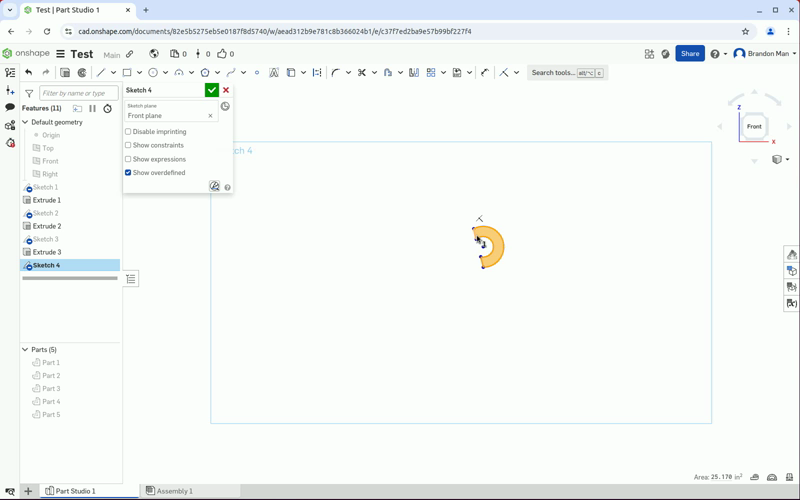
mouse_move(73, 352)
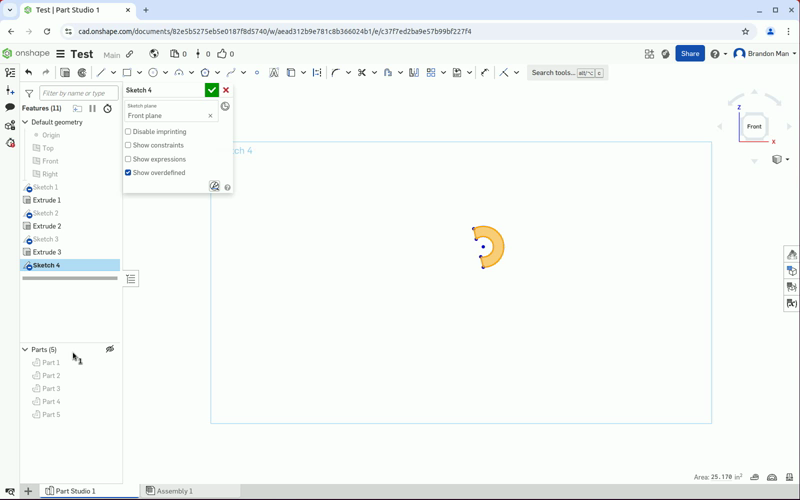
key(shift+y)
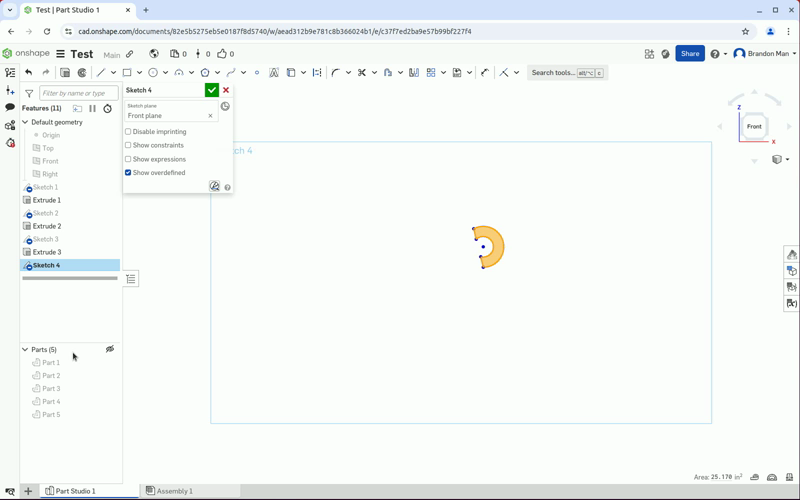
key(shift+e)
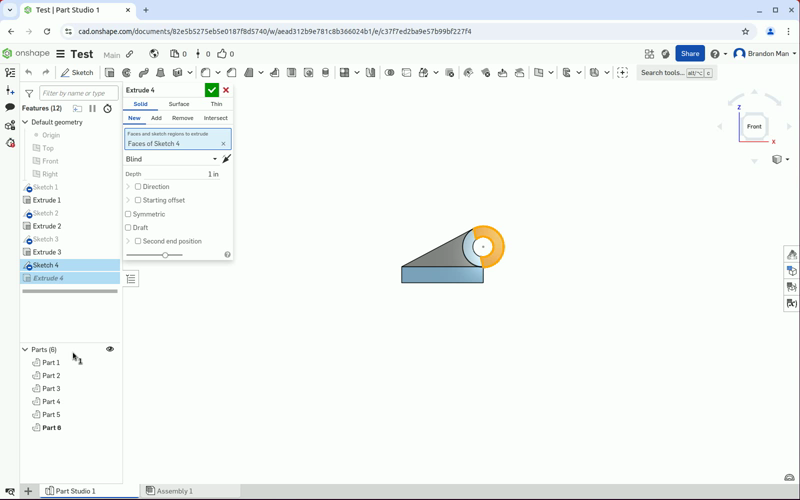
mouse_move(143, 106)
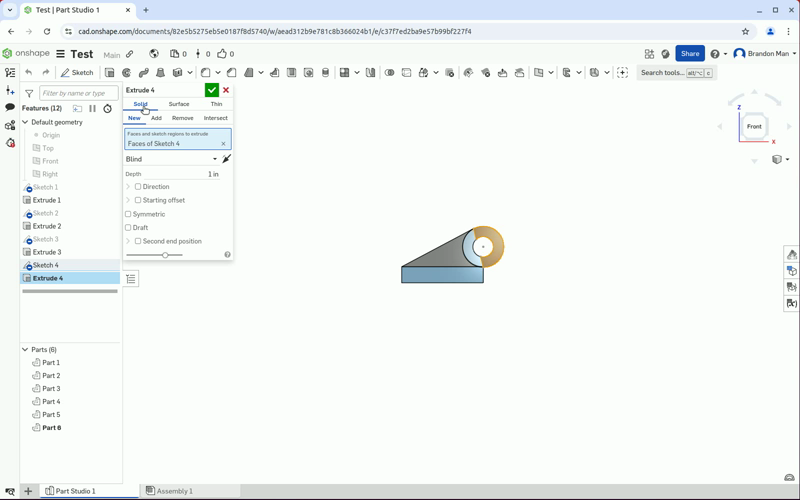
click(143, 106)
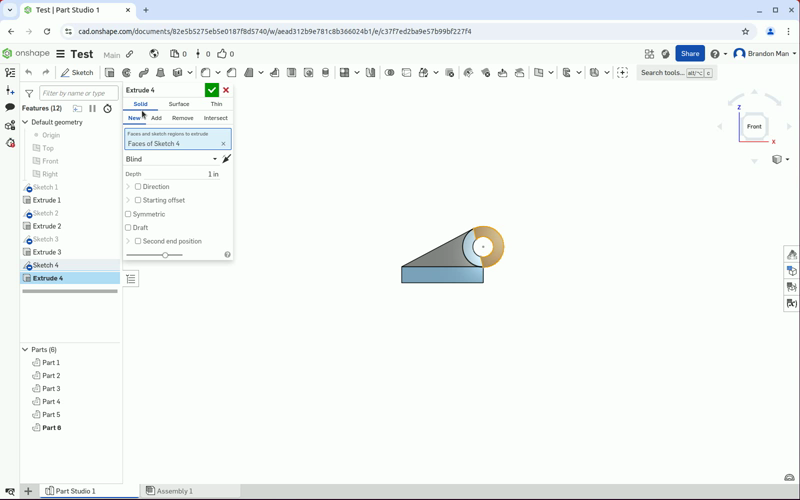
mouse_move(137, 120)
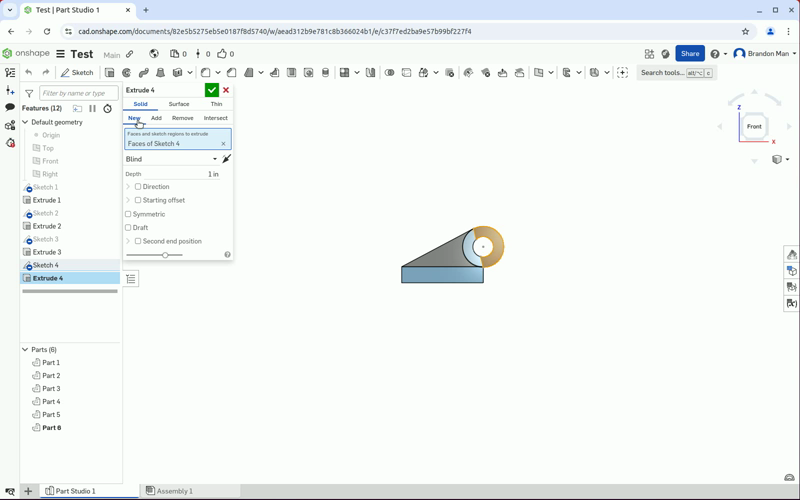
click(137, 120)
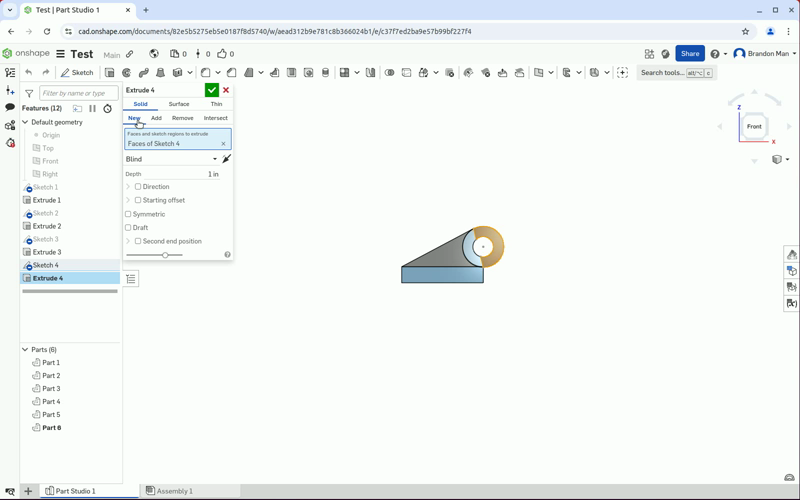
key(tab, 4)
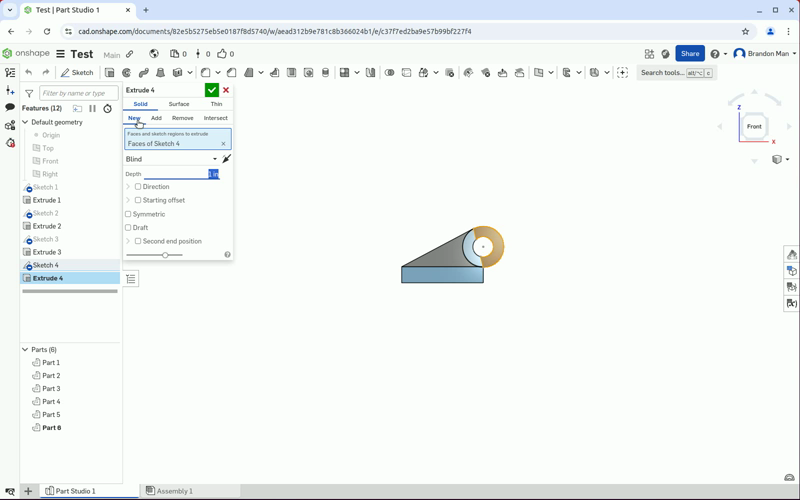
text(6.499)
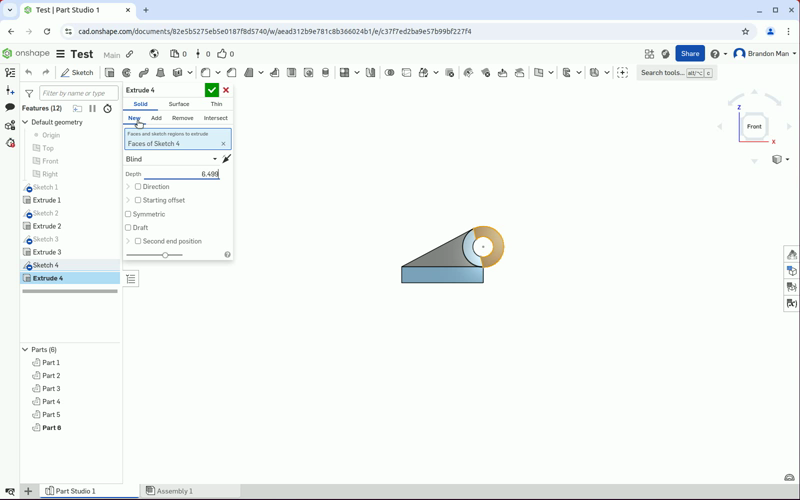
key(enter)
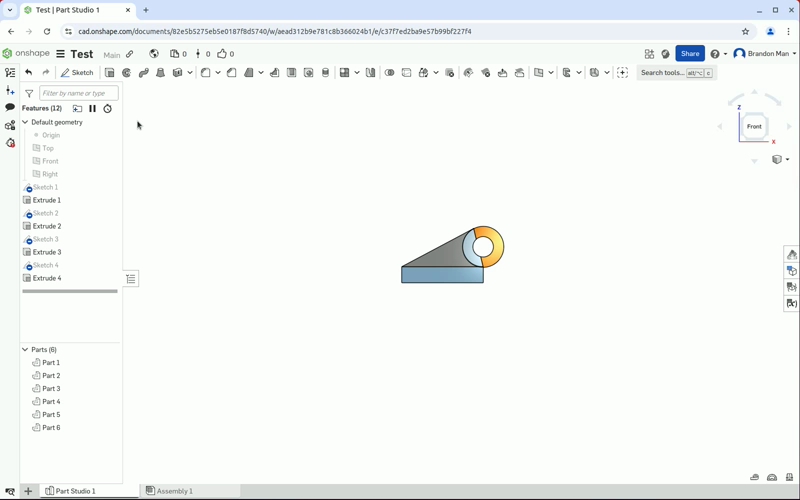
key(shift+h)
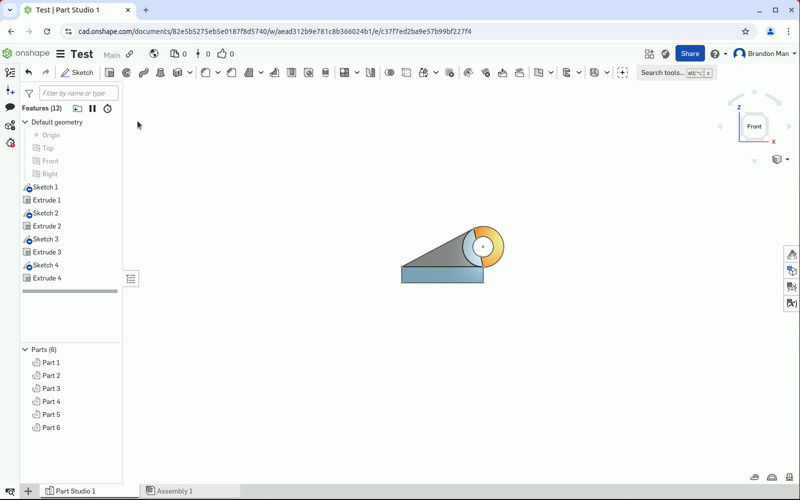
key(shift+h)
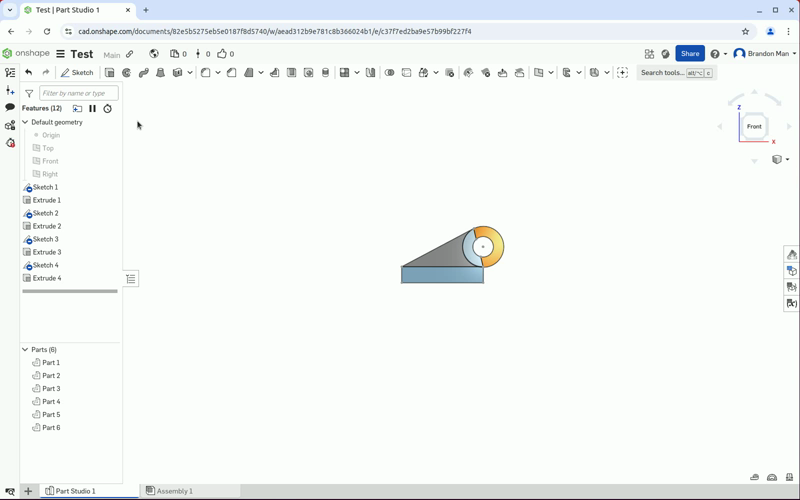
key(shift+7)
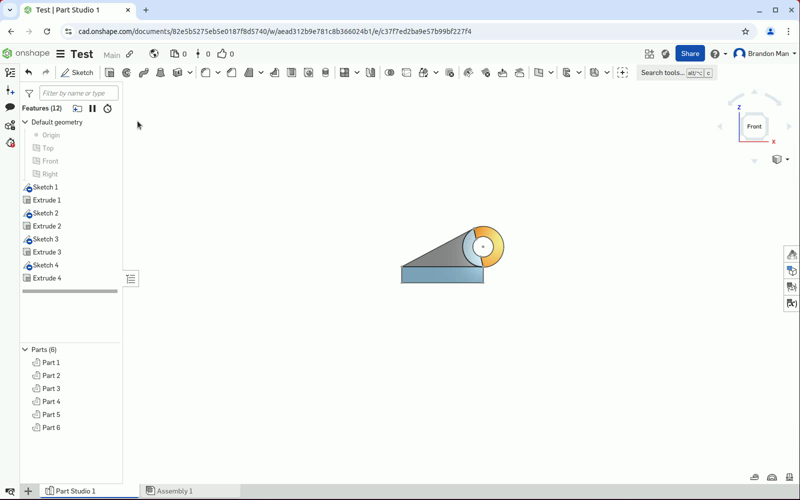
key(left, 2)
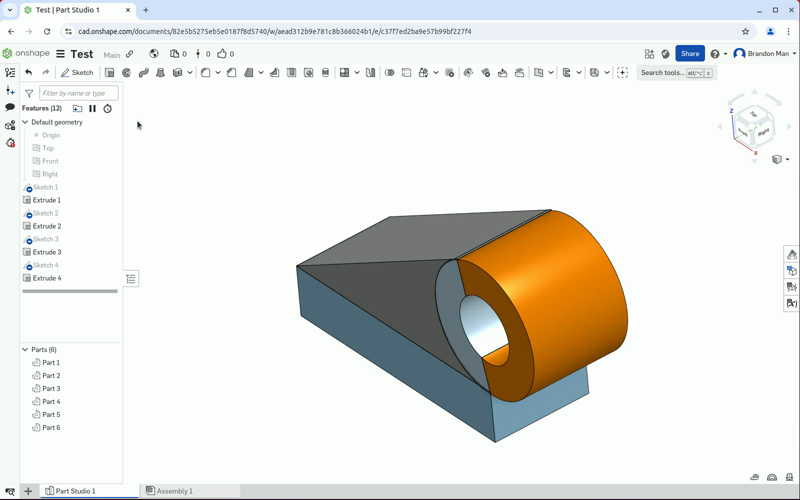
key(down, 2)
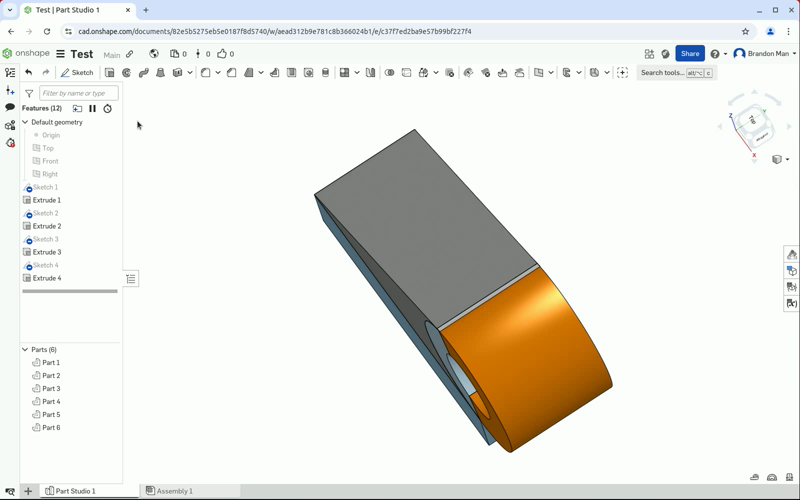
key(up, 2)
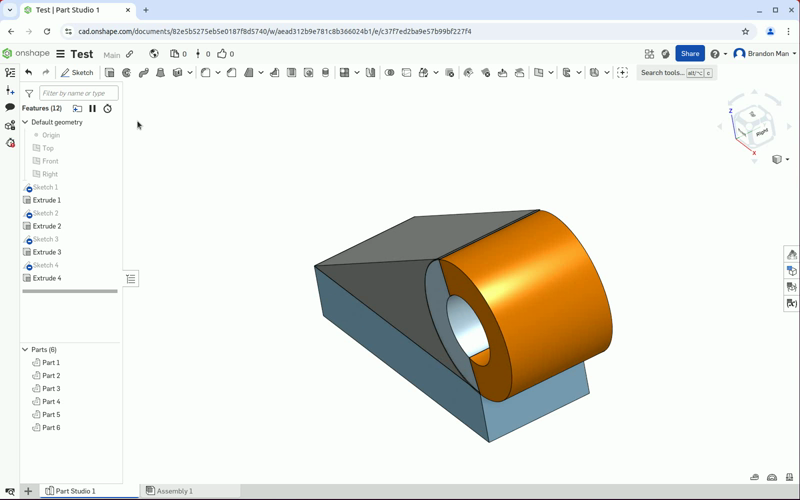
key(right, 2)
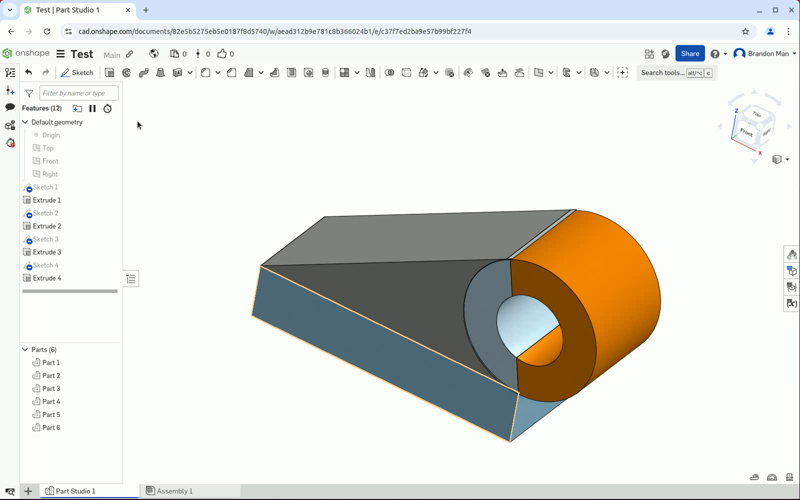
mouse_move(73, 189)
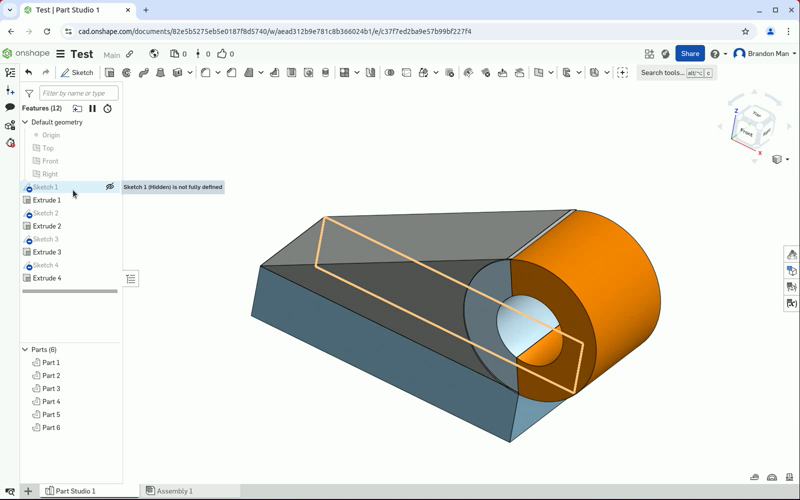
click(73, 189)